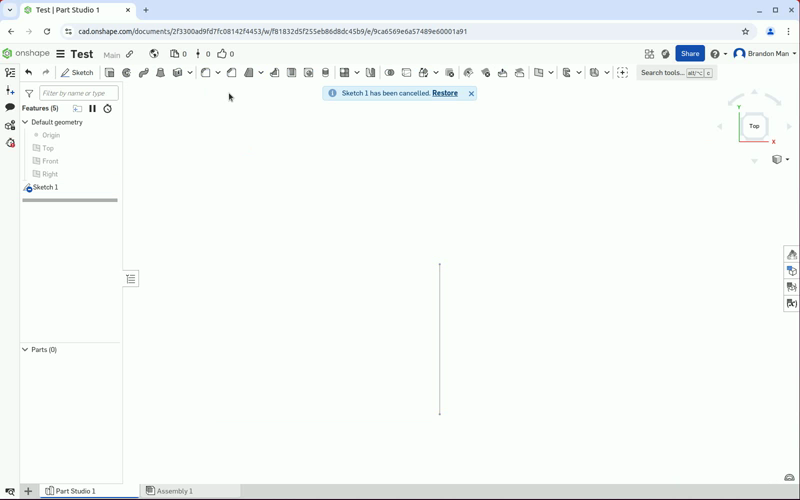
key(shift+h)
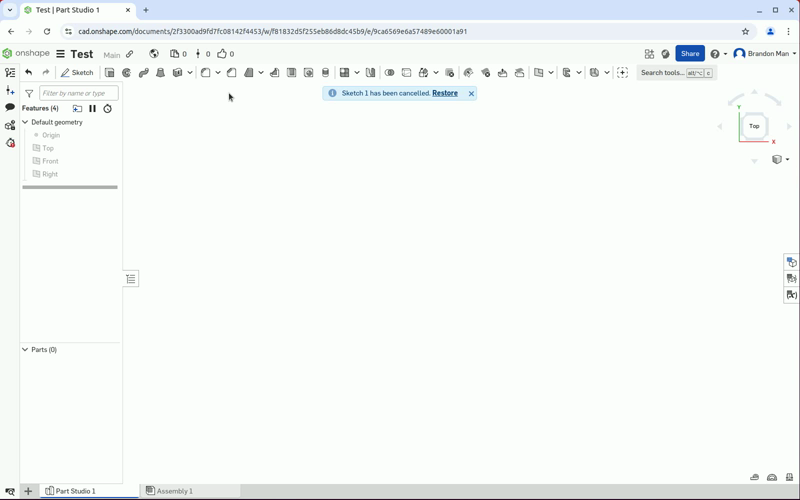
mouse_move(73, 352)
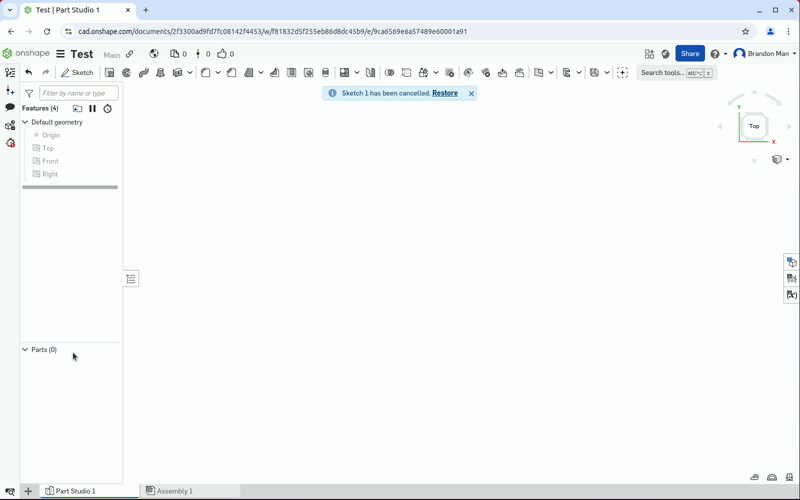
key(y)
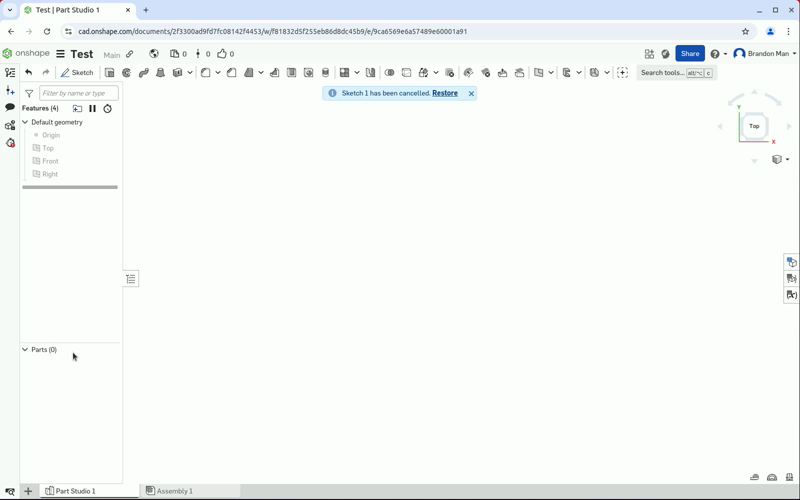
key(shift+p)
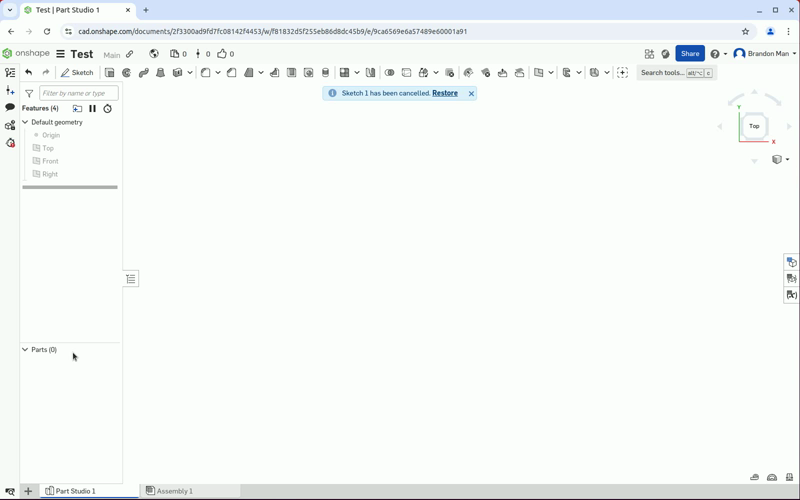
key(space)
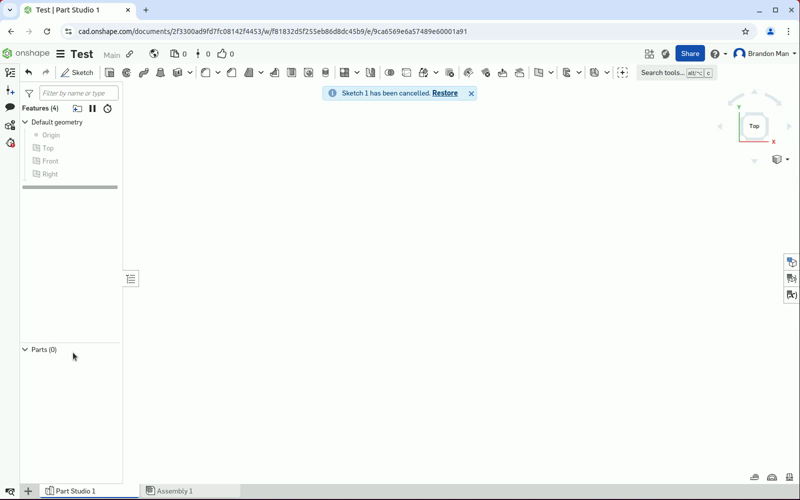
key_down(shift)
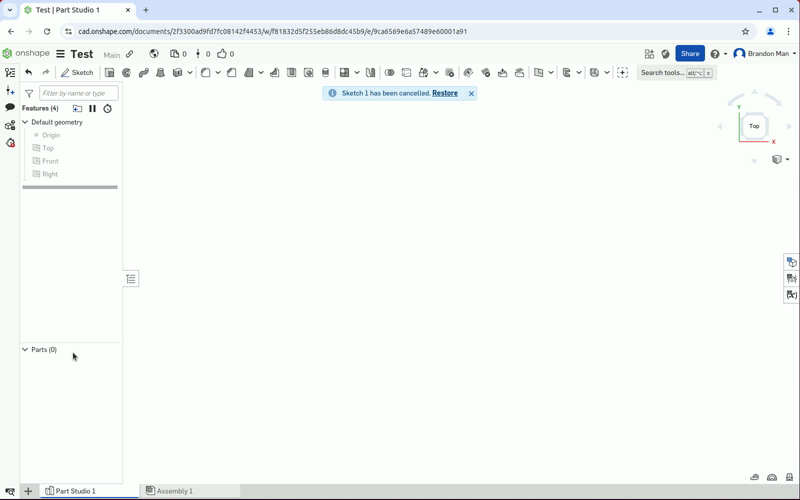
key(up)
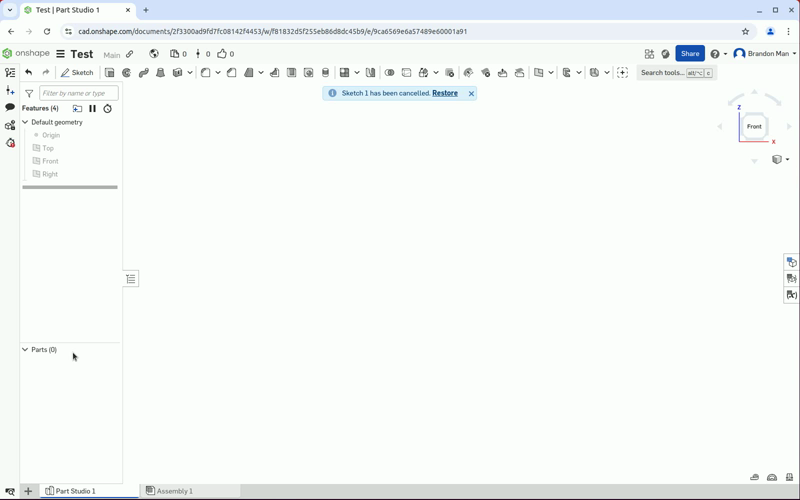
key_up(shift)
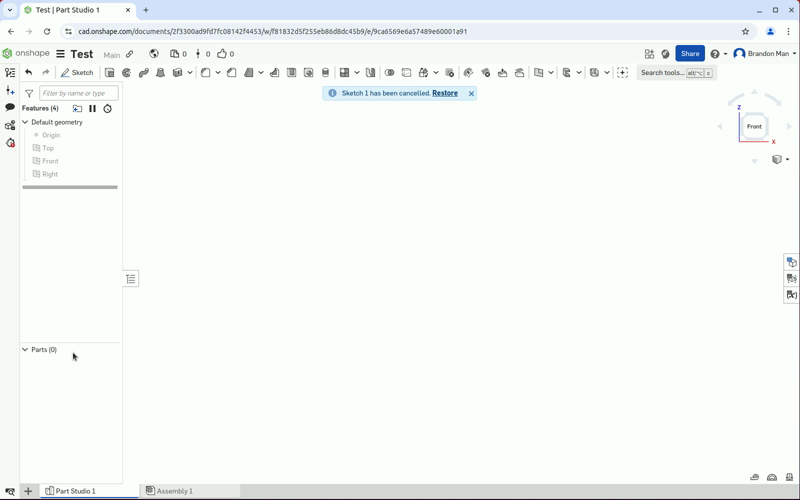
key(space)
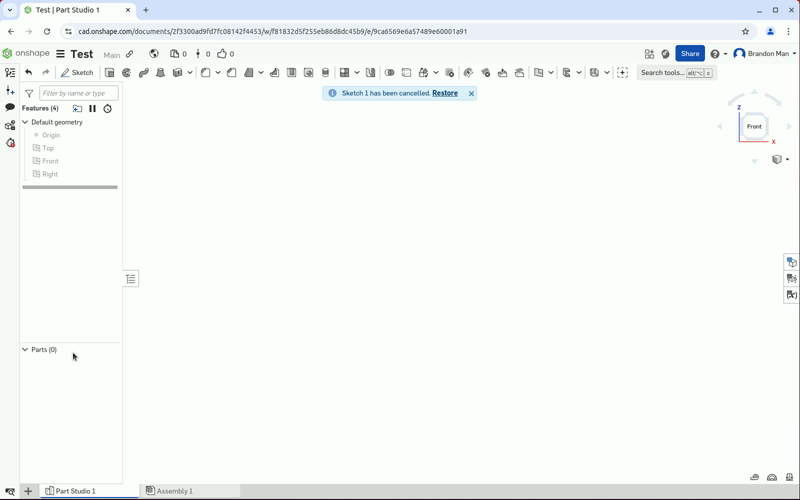
key_down(shift)
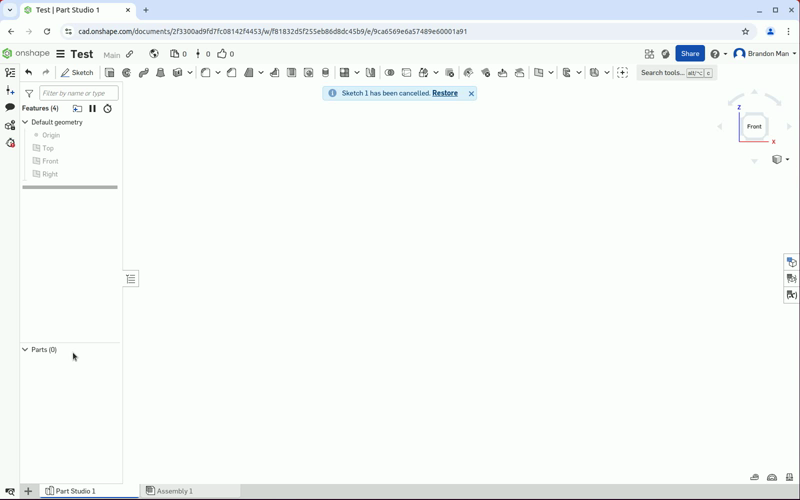
key(left)
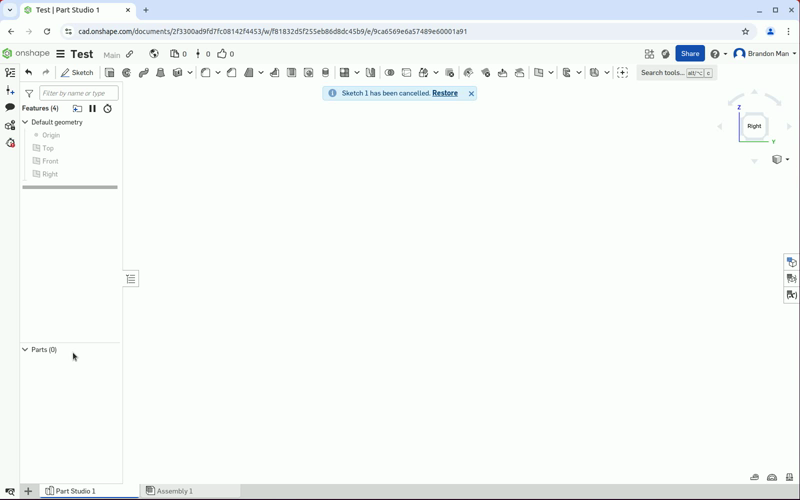
key_up(shift)
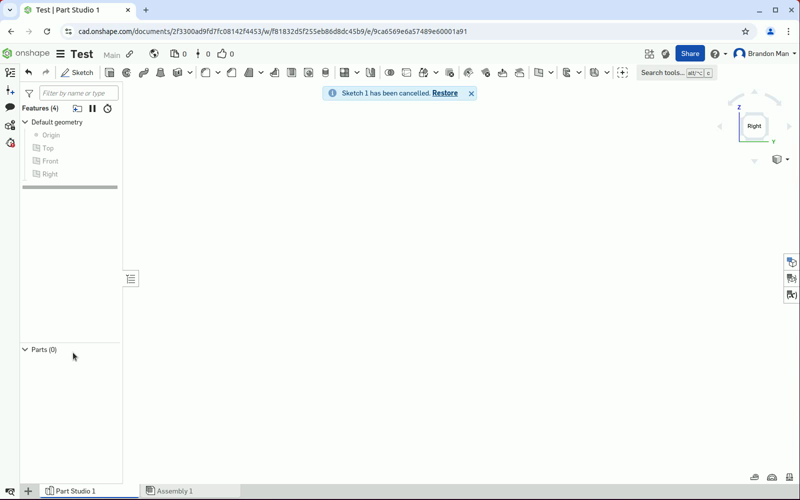
mouse_move(73, 352)
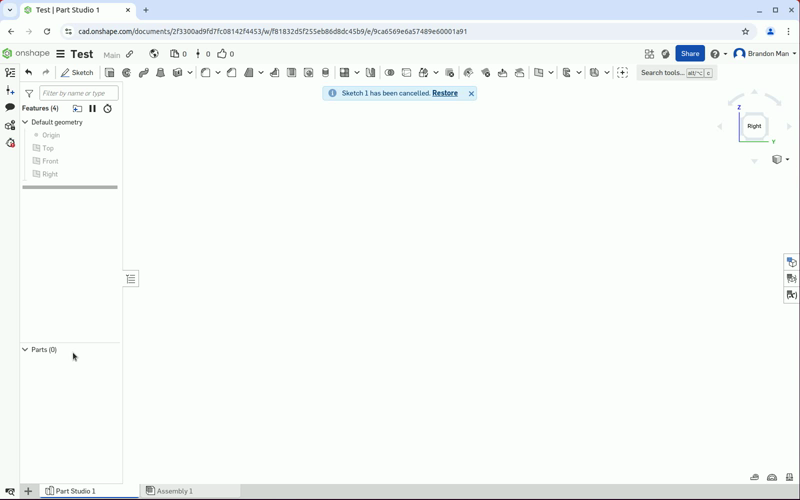
key(shift+y)
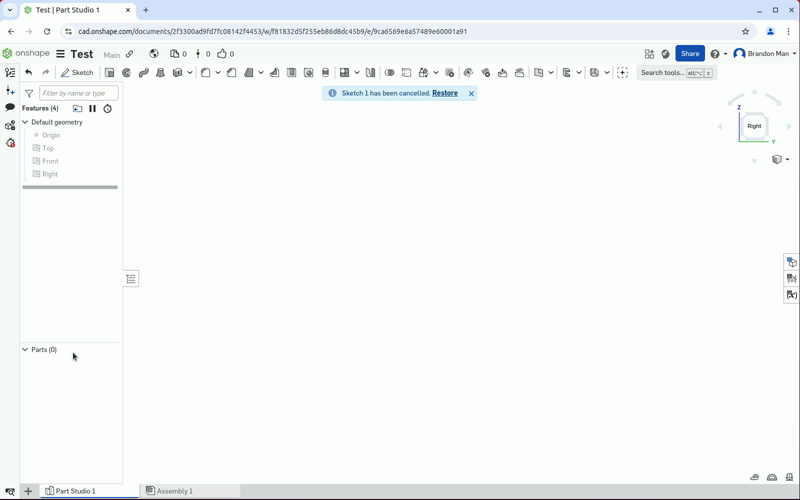
key(shift+s)
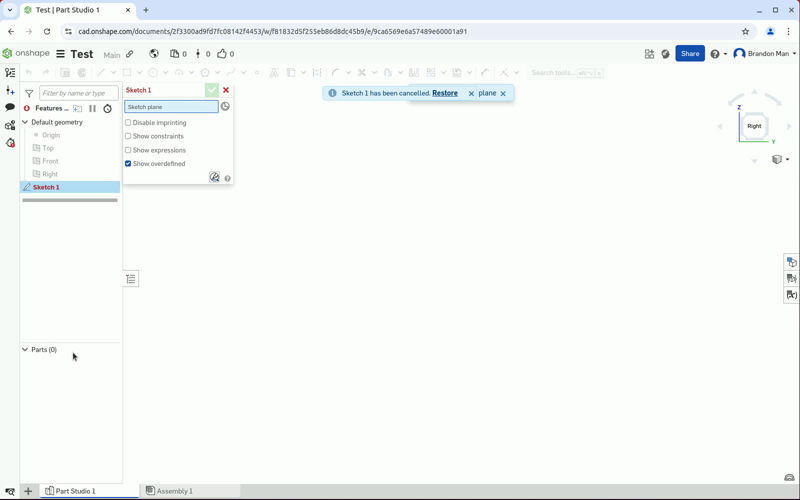
mouse_move(73, 176)
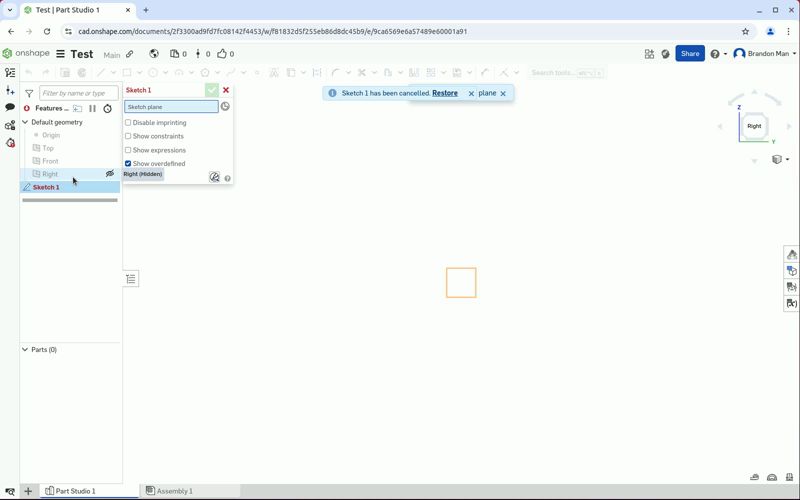
click(73, 176)
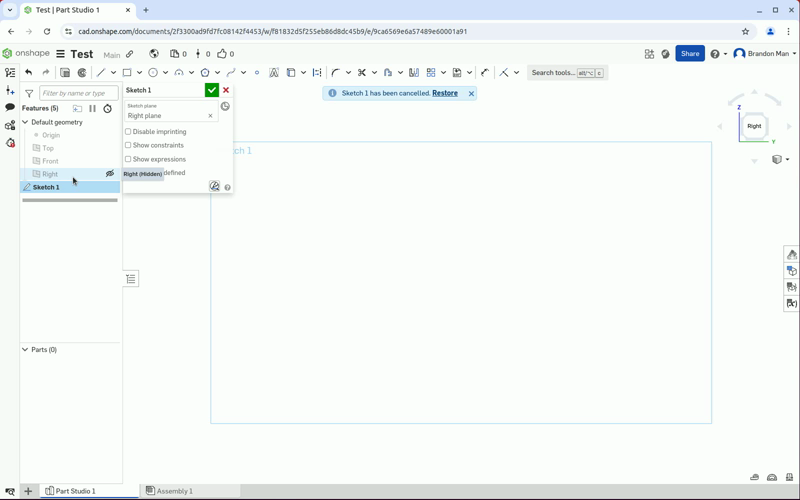
mouse_move(73, 352)
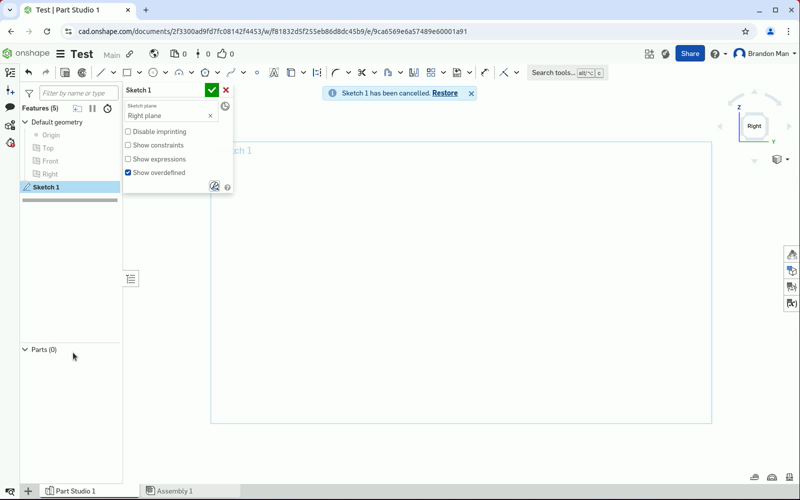
key(y)
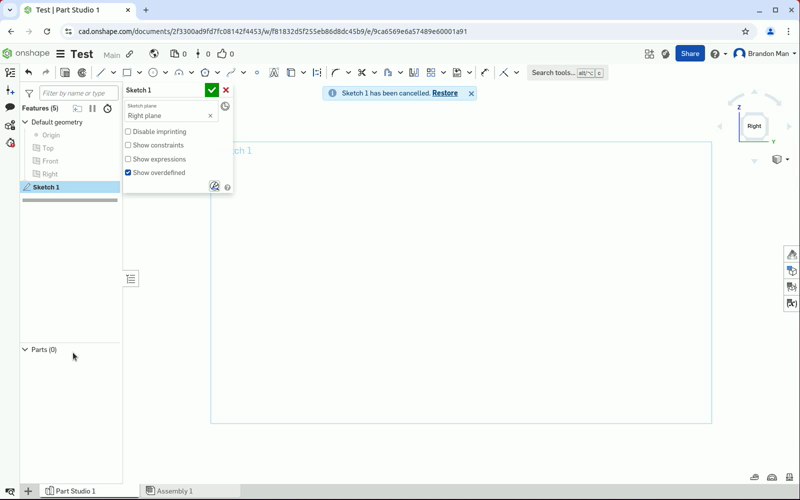
key(l)
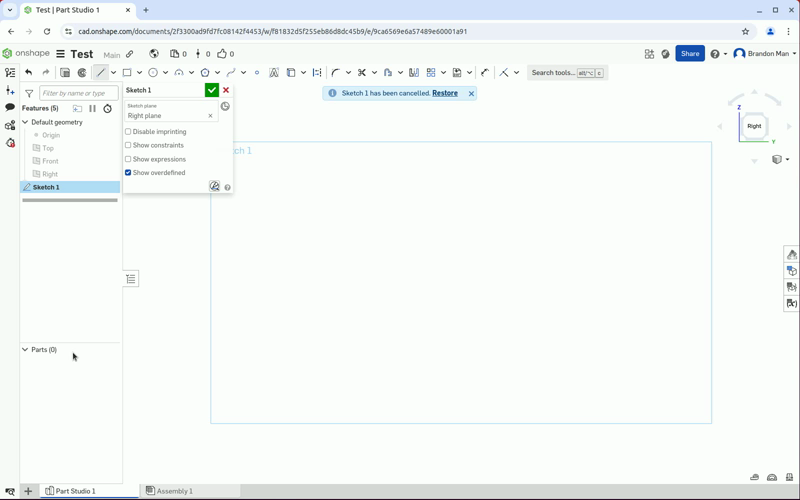
key_down(shift)
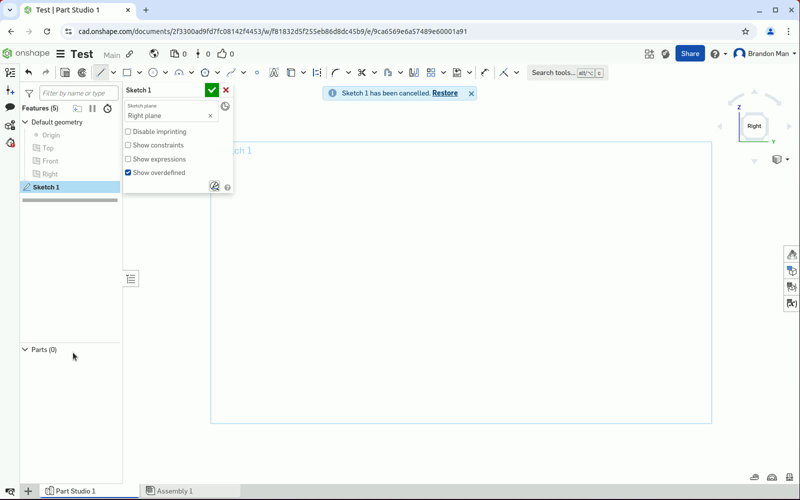
mouse_move(348, 282)
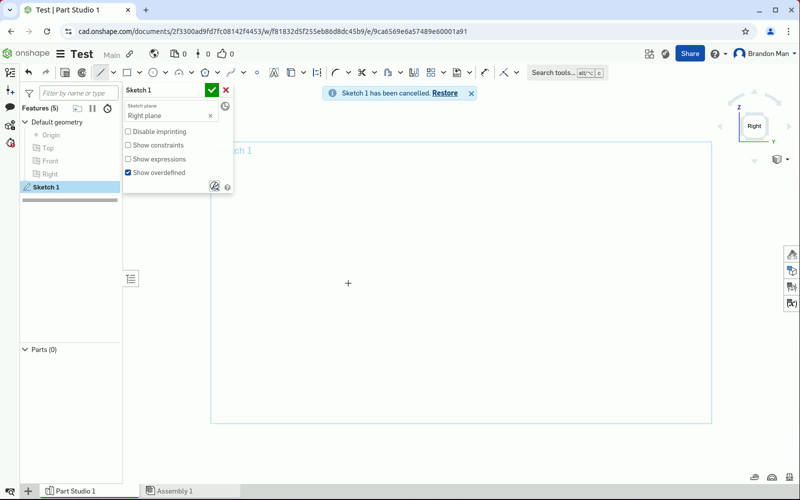
click(348, 282)
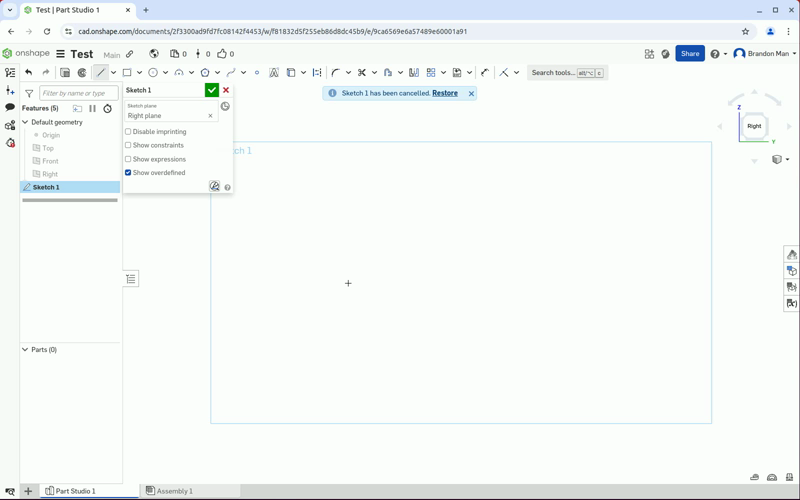
key_up(shift)
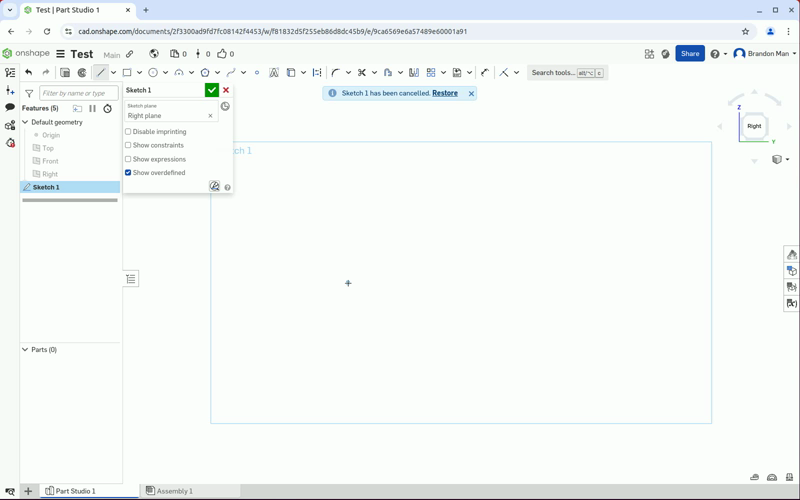
key_down(shift)
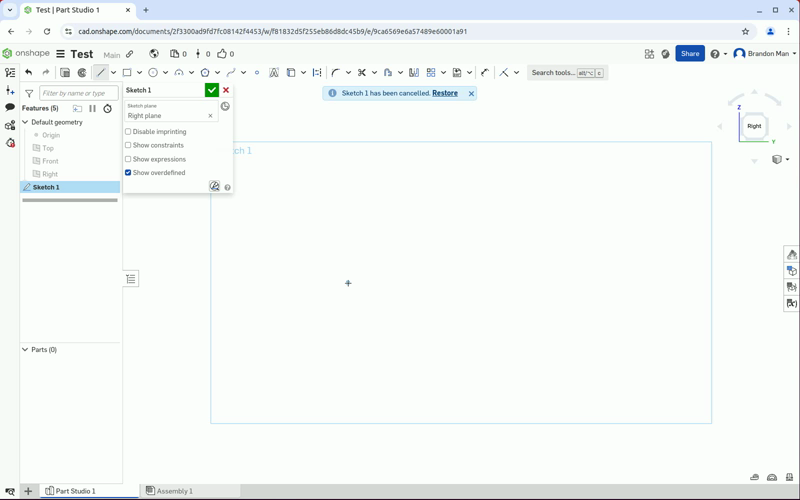
mouse_move(378, 282)
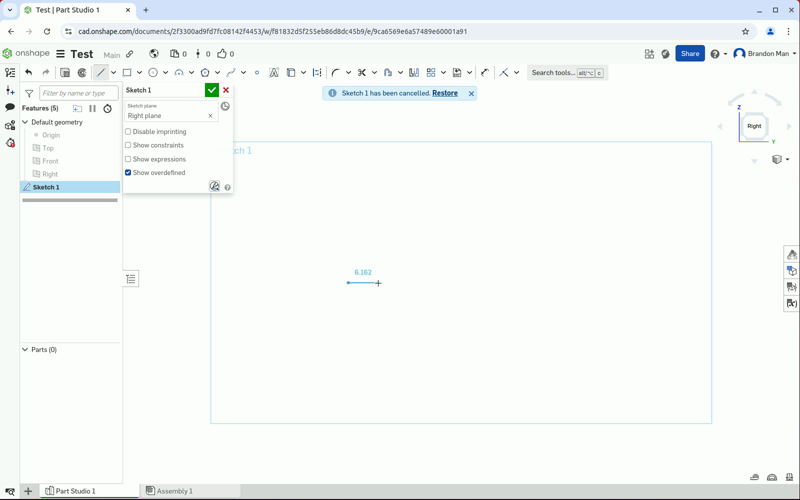
mouse_move(364, 282)
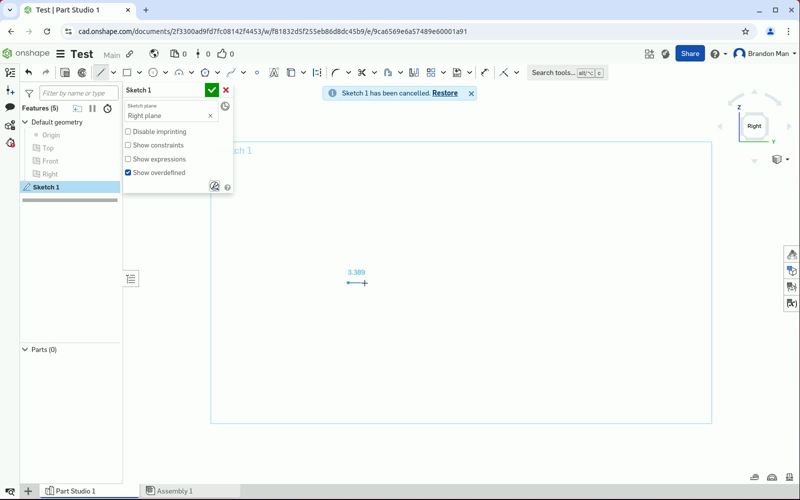
click(364, 282)
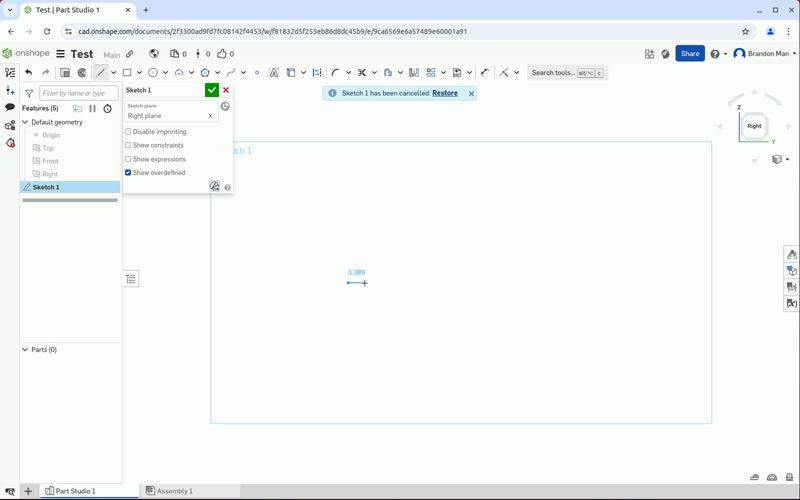
key_up(shift)
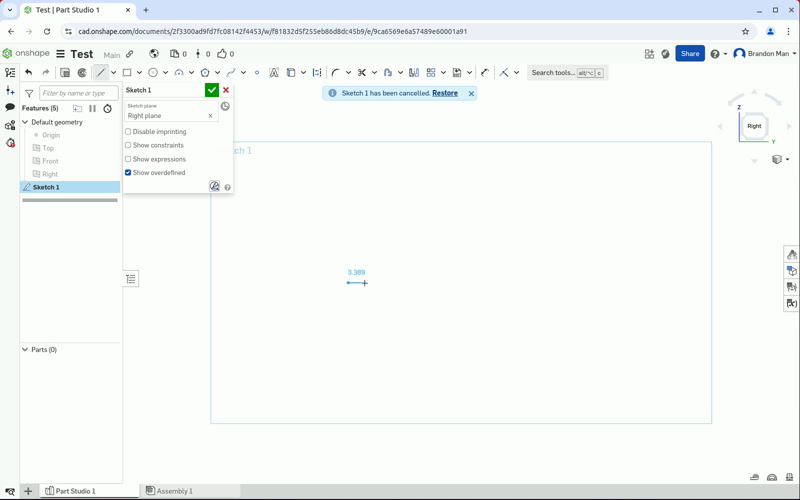
key_down(shift)
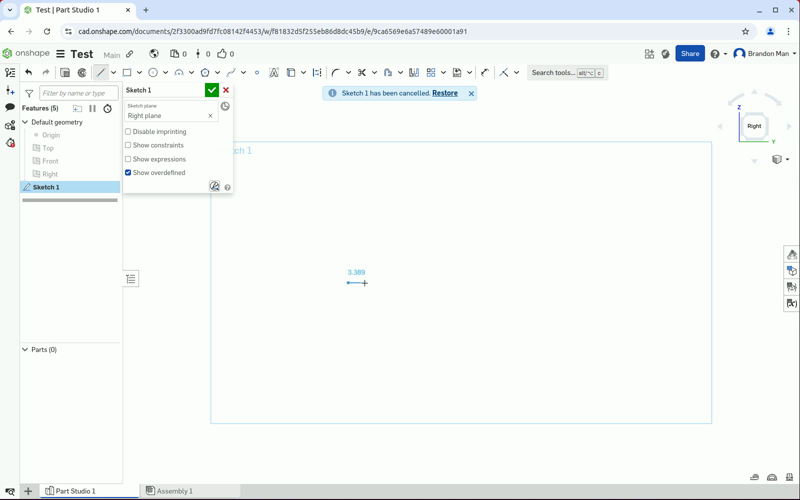
mouse_move(364, 216)
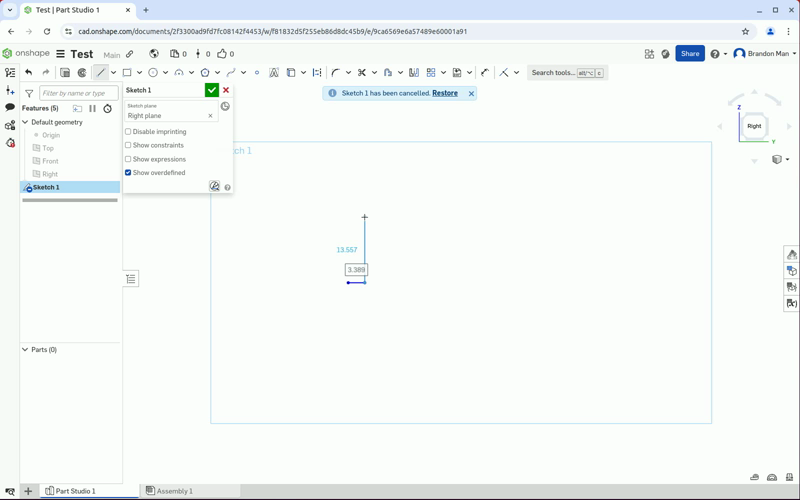
click(364, 216)
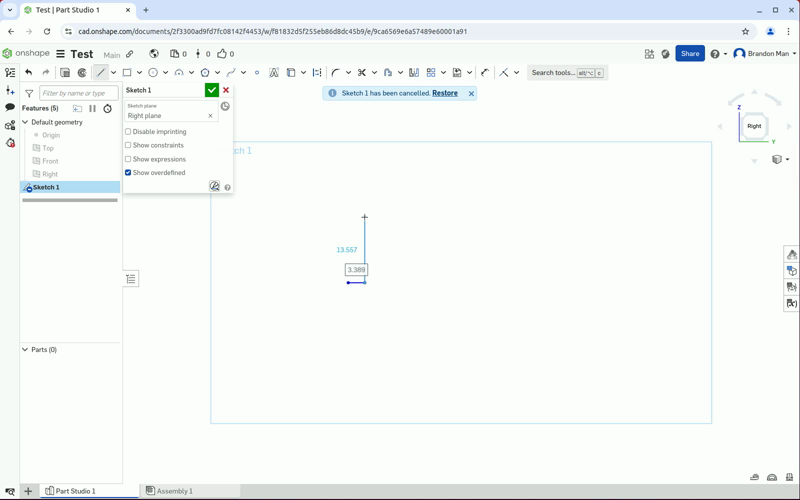
key_up(shift)
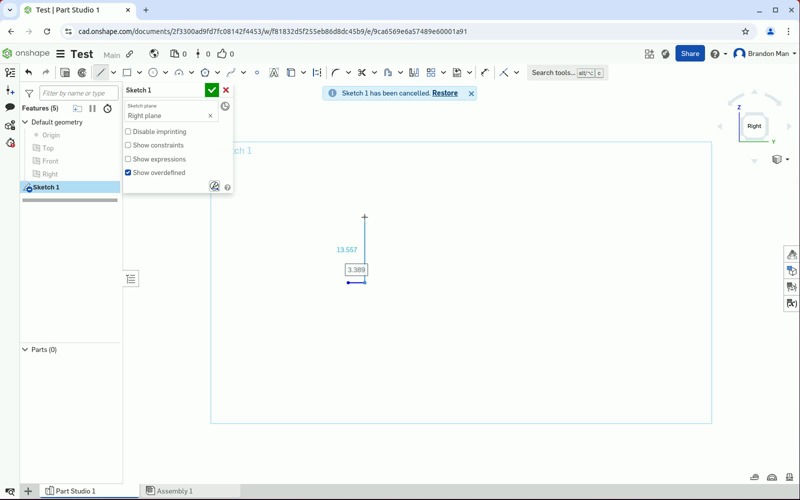
key_down(shift)
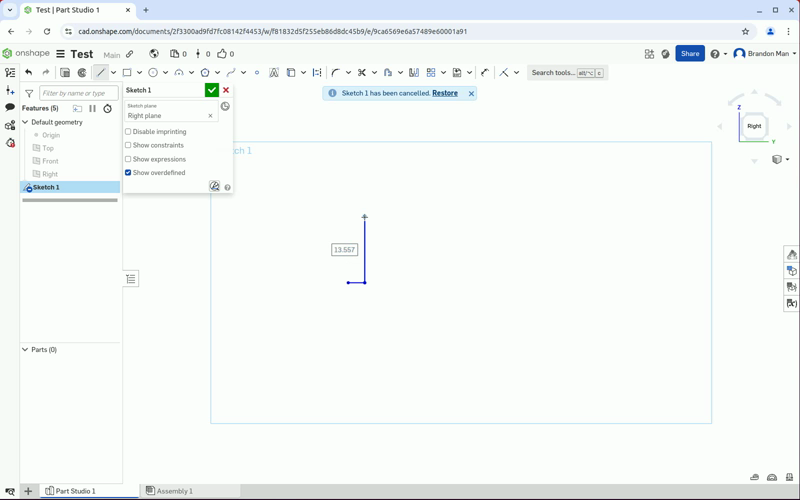
mouse_move(394, 216)
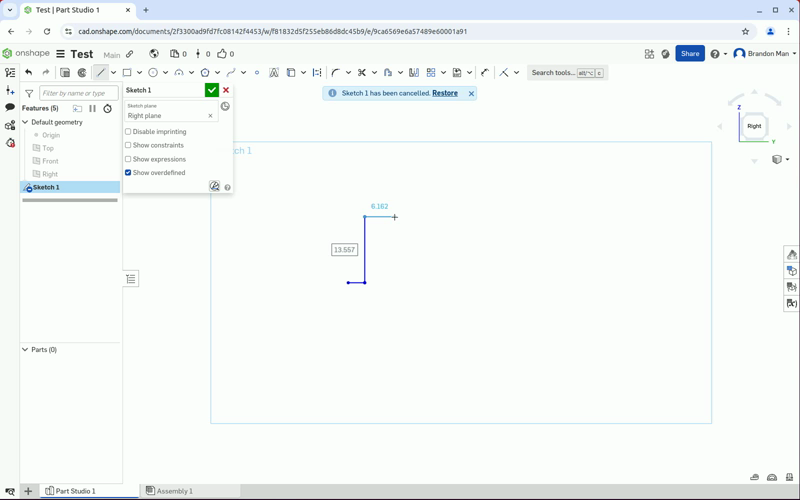
mouse_move(398, 216)
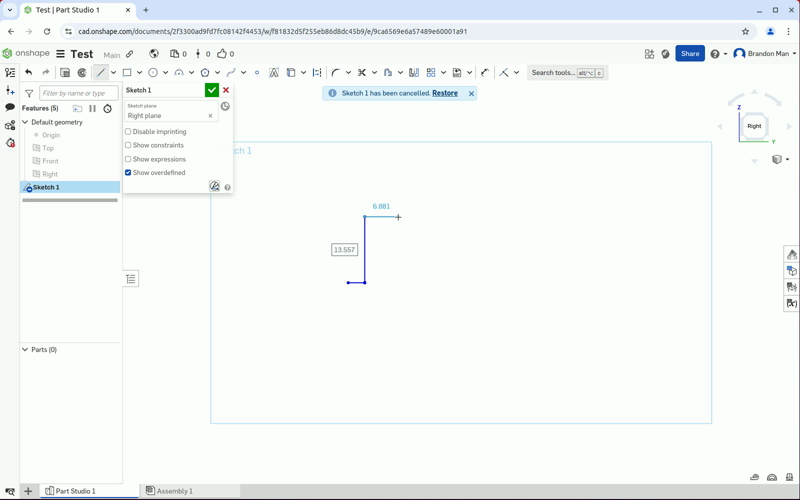
click(398, 216)
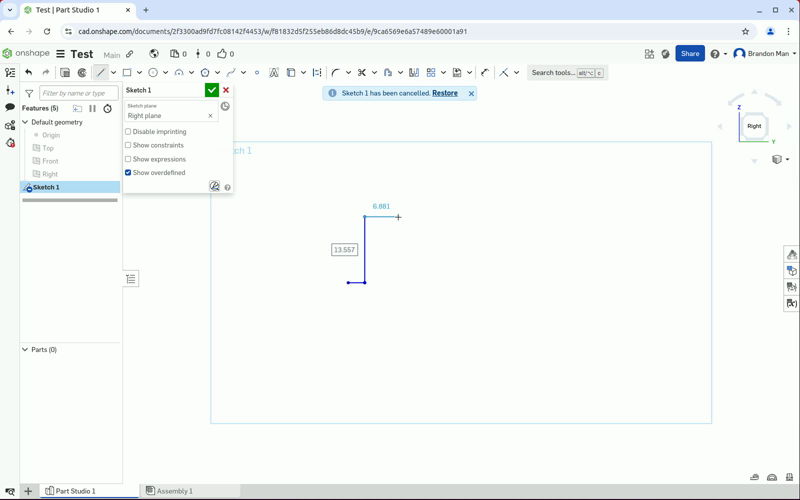
key_up(shift)
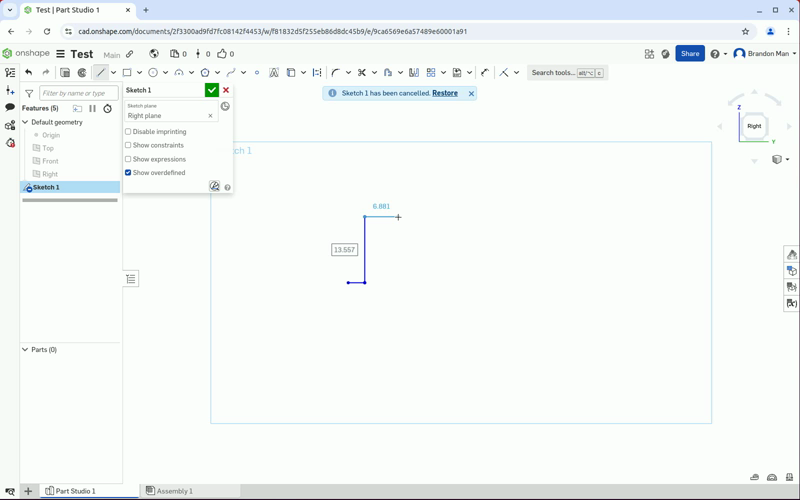
key_down(shift)
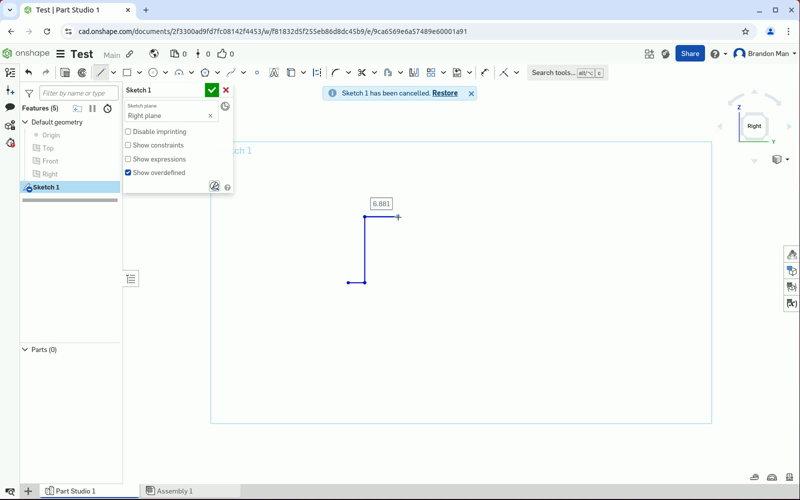
mouse_move(398, 282)
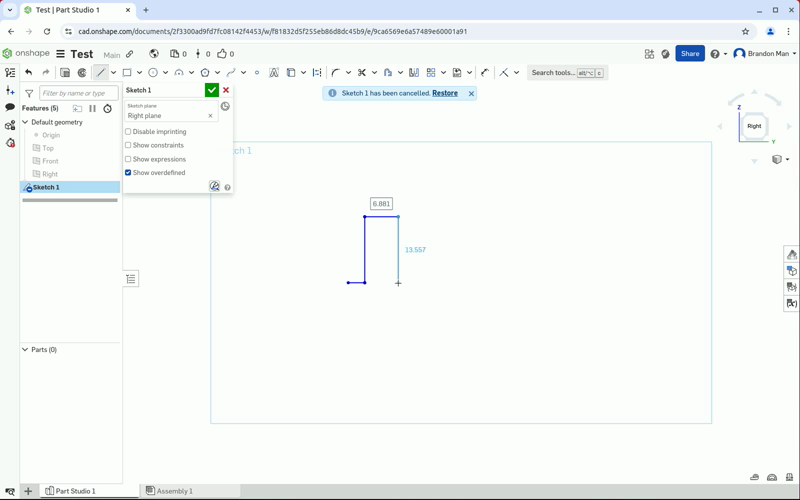
click(398, 282)
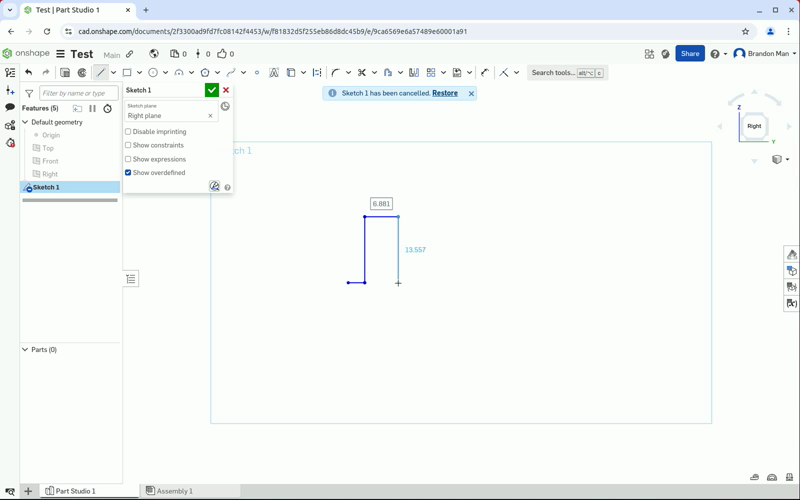
key_up(shift)
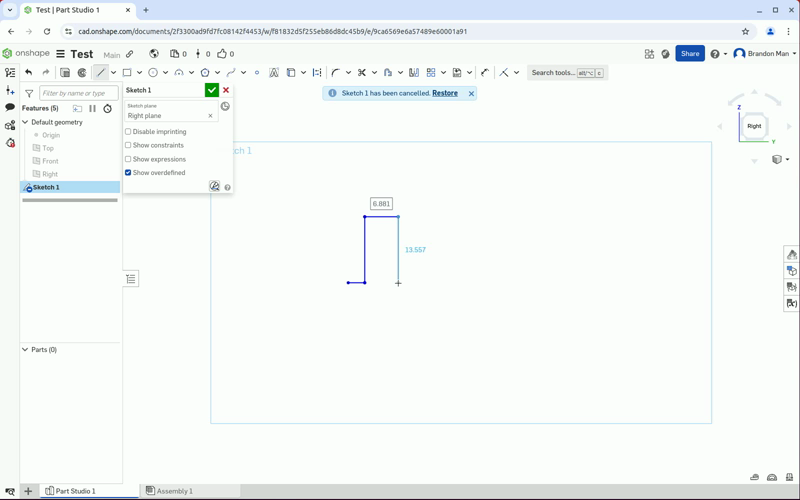
key_down(shift)
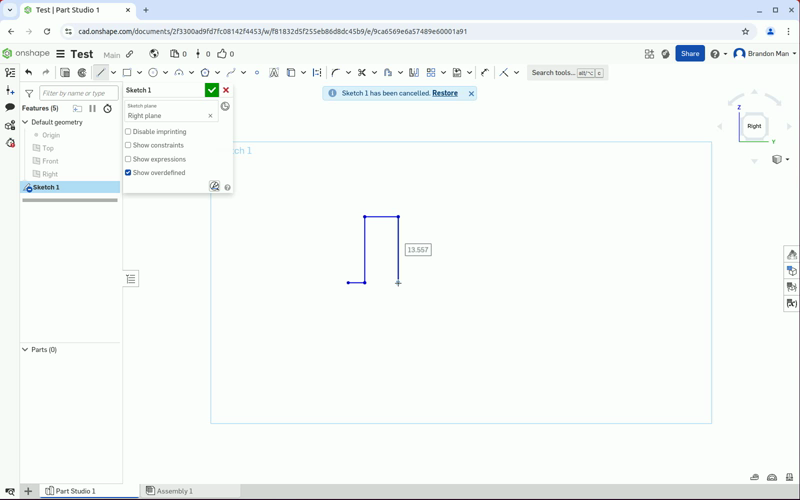
mouse_move(460, 282)
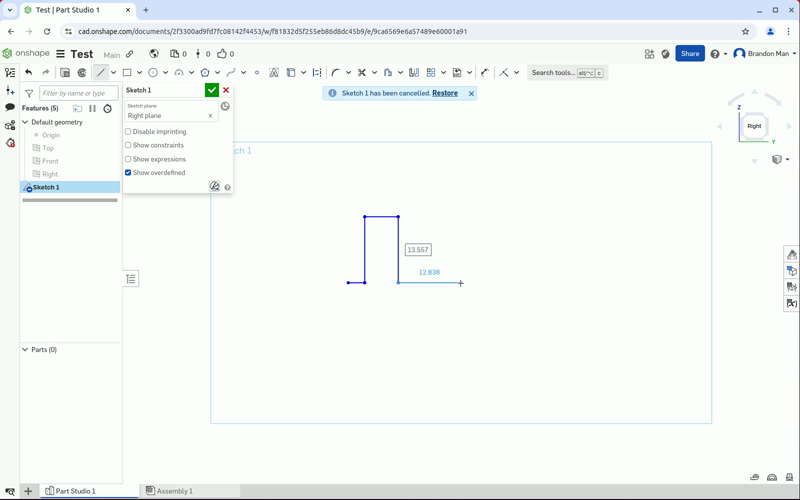
click(460, 282)
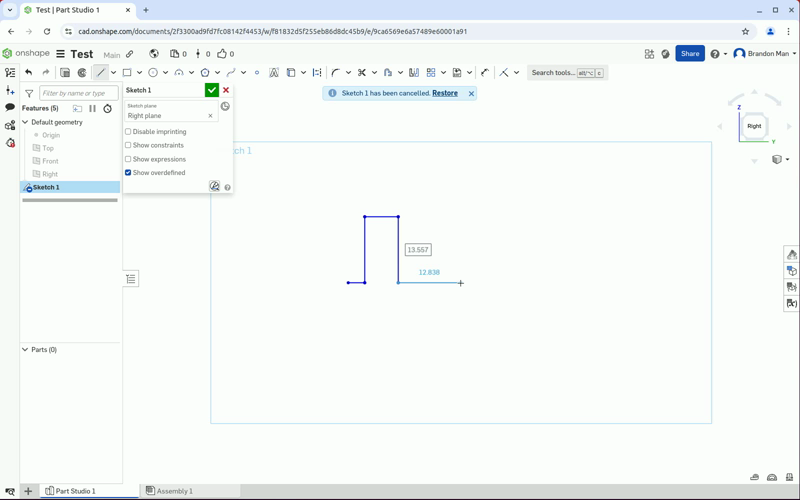
key_up(shift)
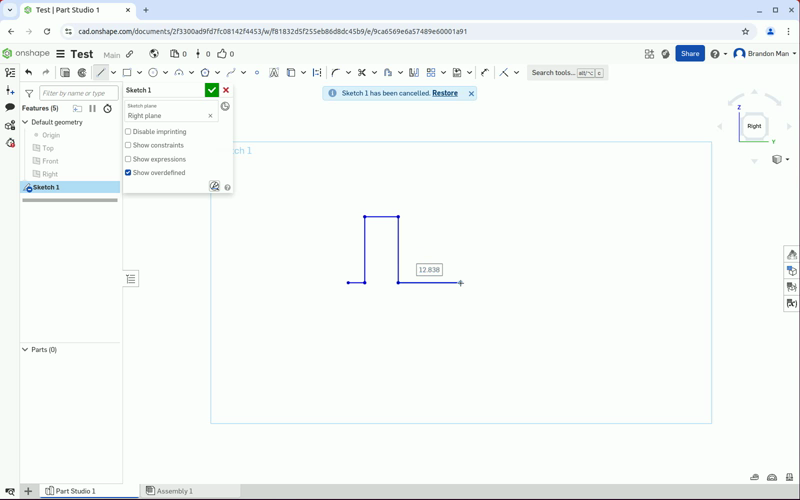
key_down(shift)
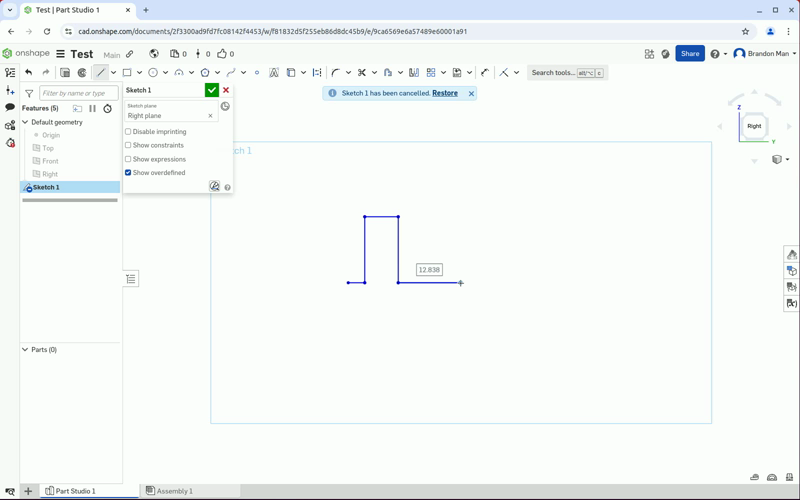
mouse_move(460, 197)
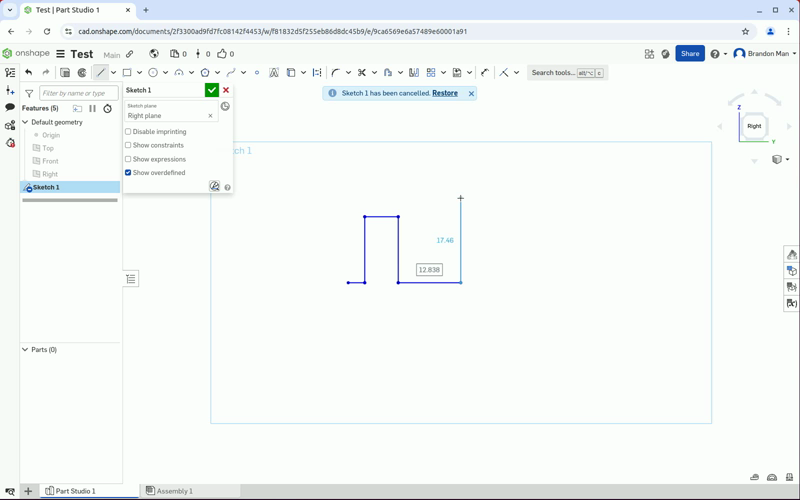
click(460, 197)
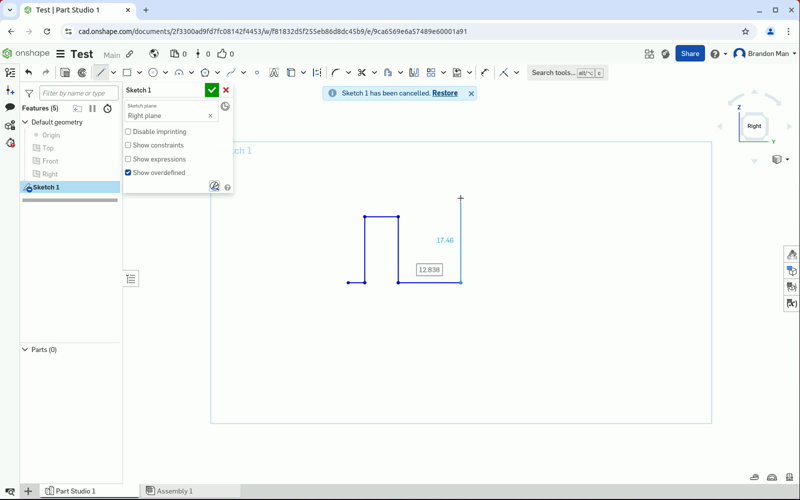
key_up(shift)
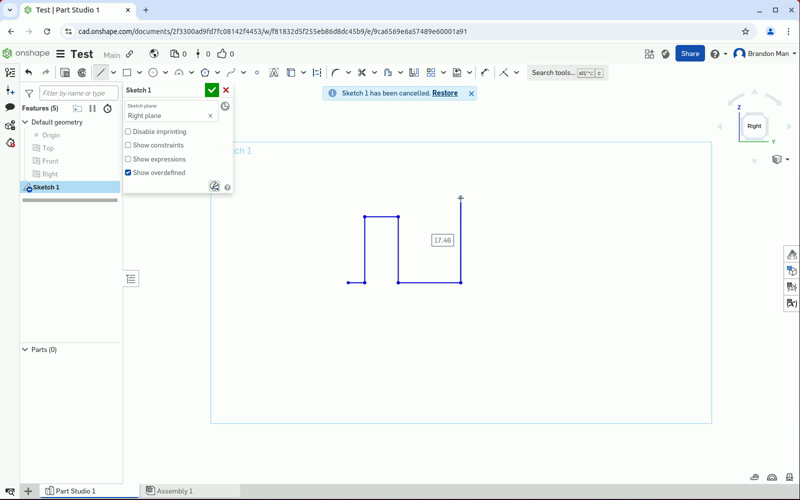
key_down(shift)
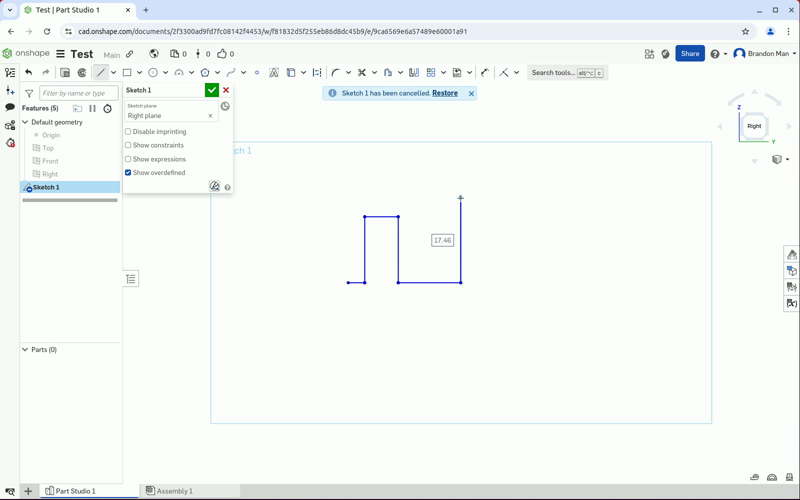
mouse_move(348, 197)
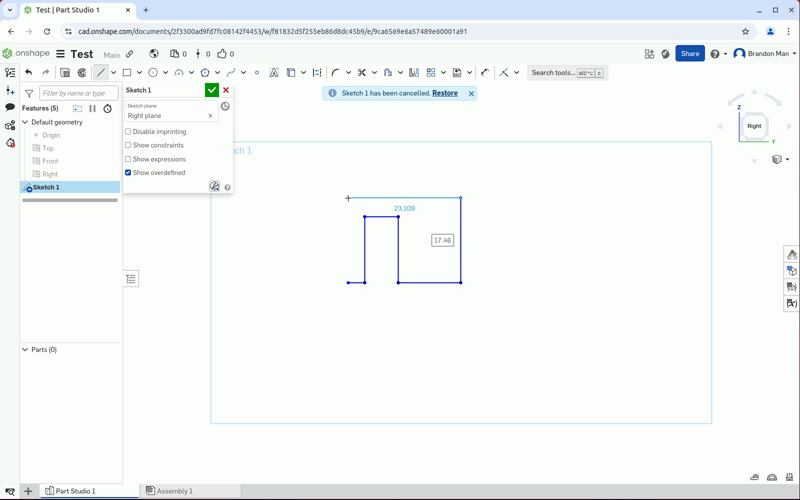
click(348, 197)
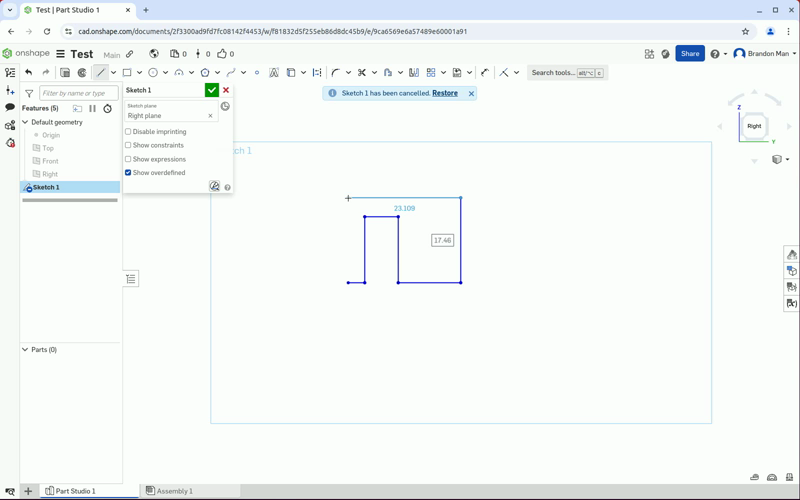
key_up(shift)
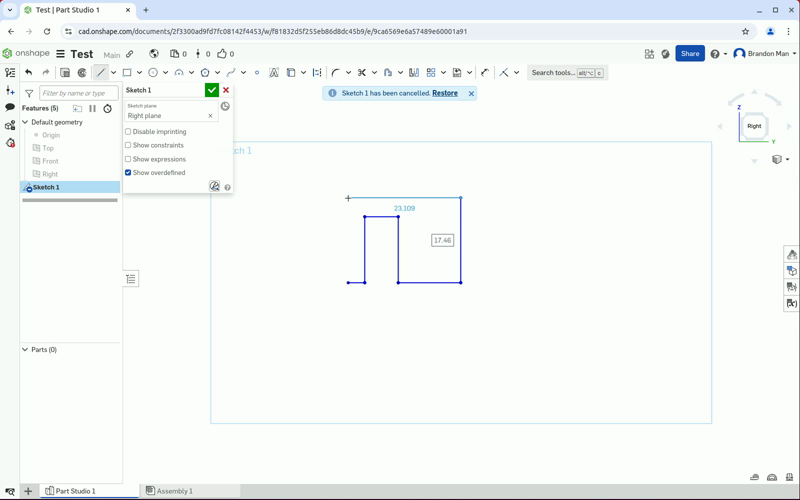
key_down(shift)
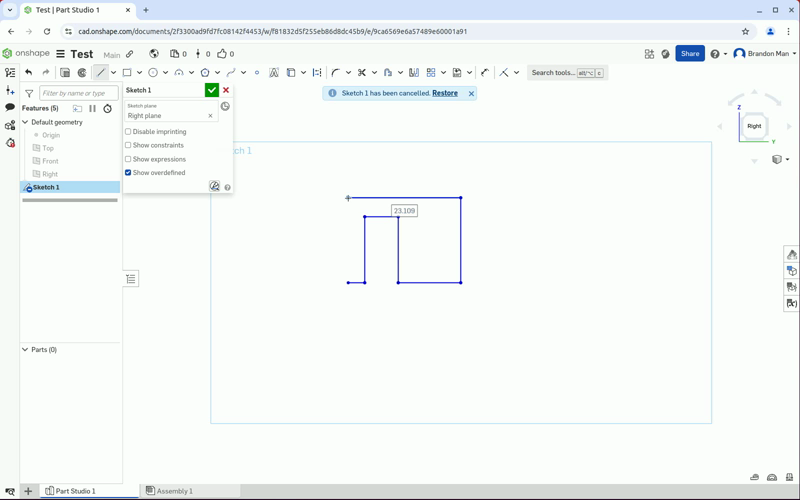
mouse_move(348, 282)
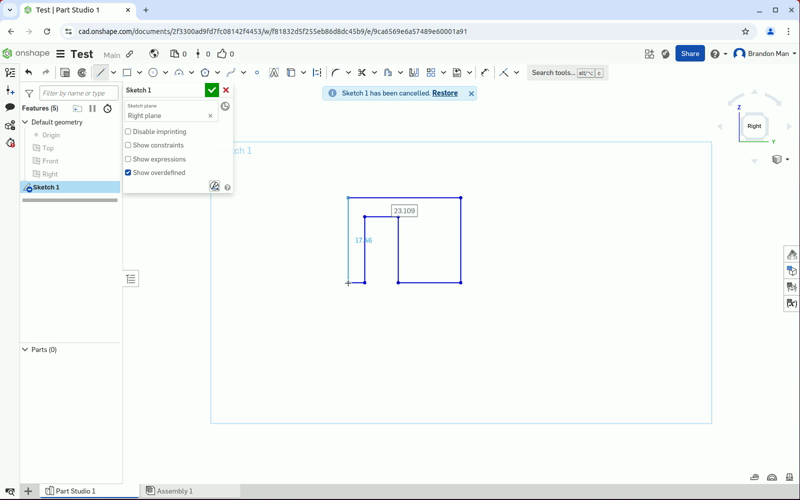
key_up(shift)
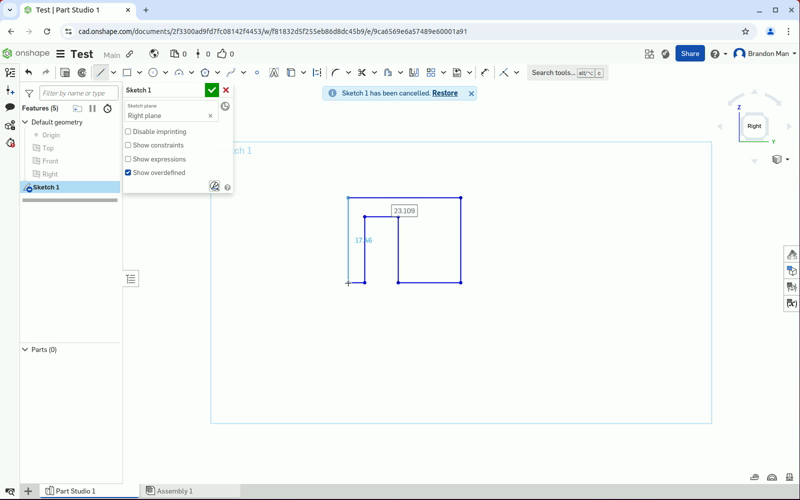
click(348, 282)
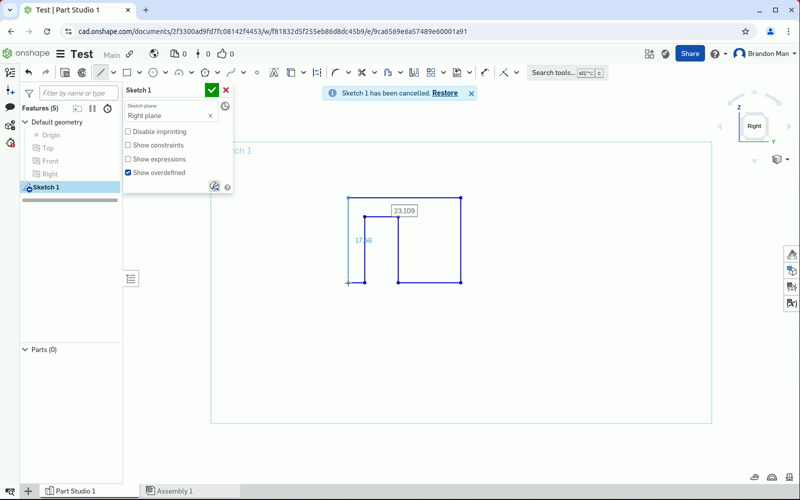
key(esc)
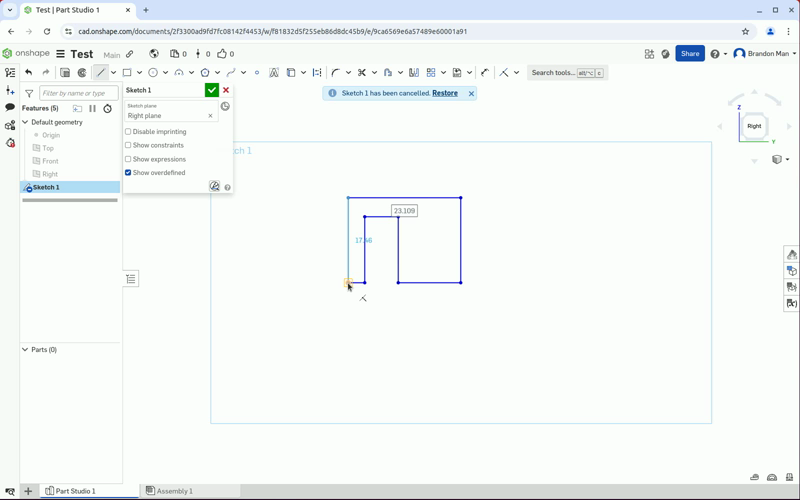
mouse_move(405, 244)
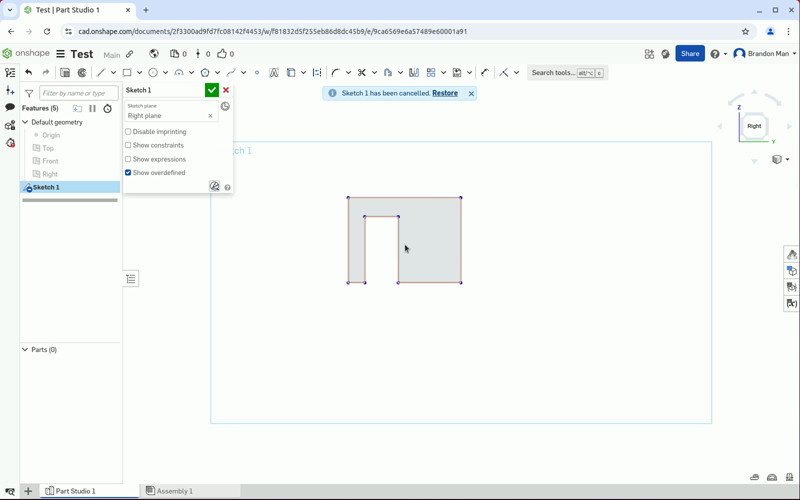
click(405, 244)
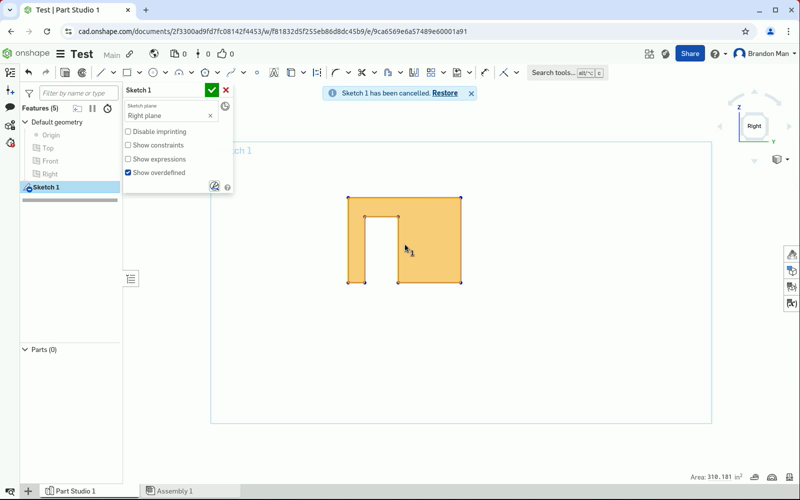
mouse_move(73, 352)
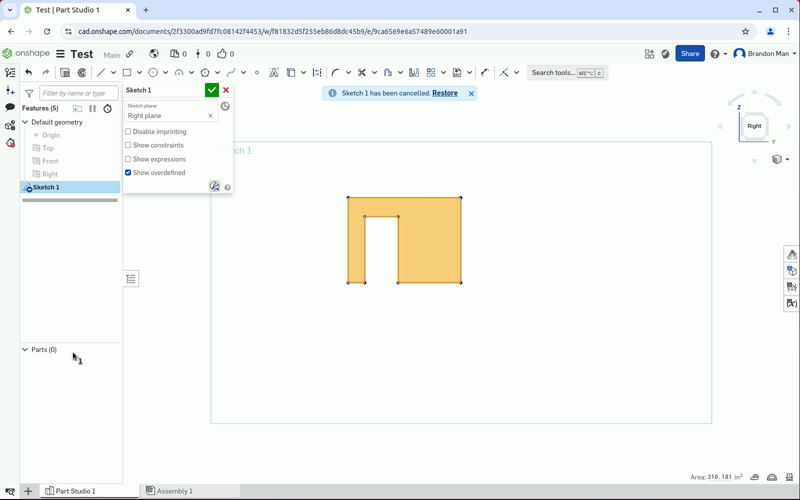
key(shift+y)
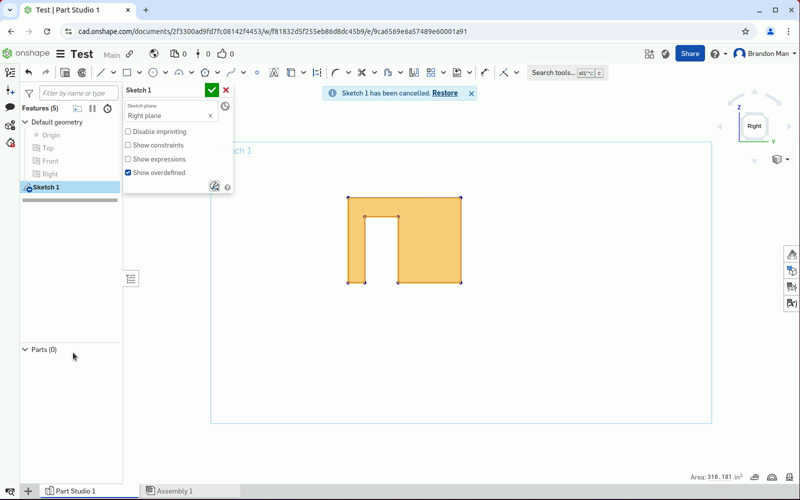
key(shift+e)
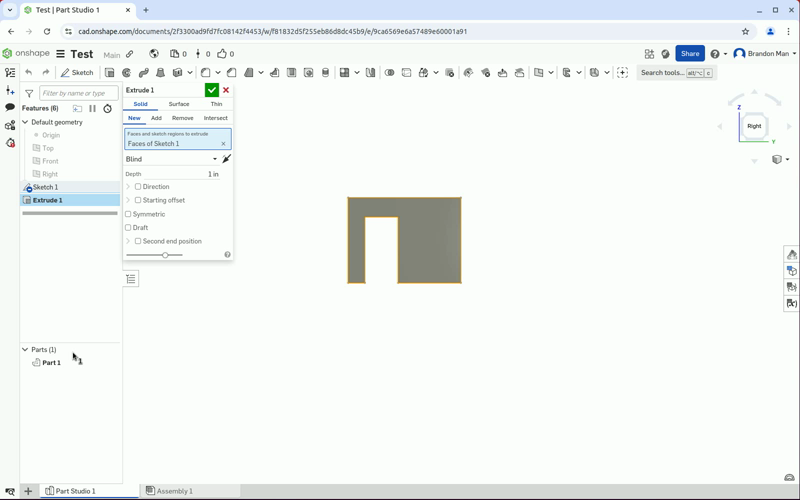
mouse_move(143, 106)
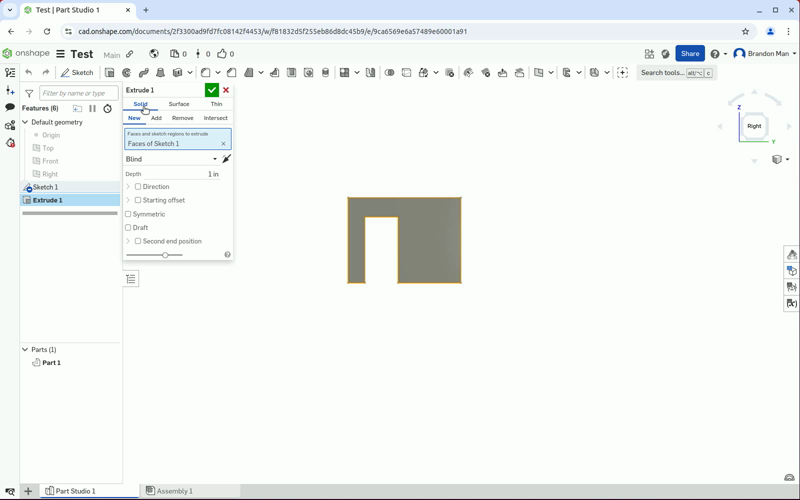
click(143, 106)
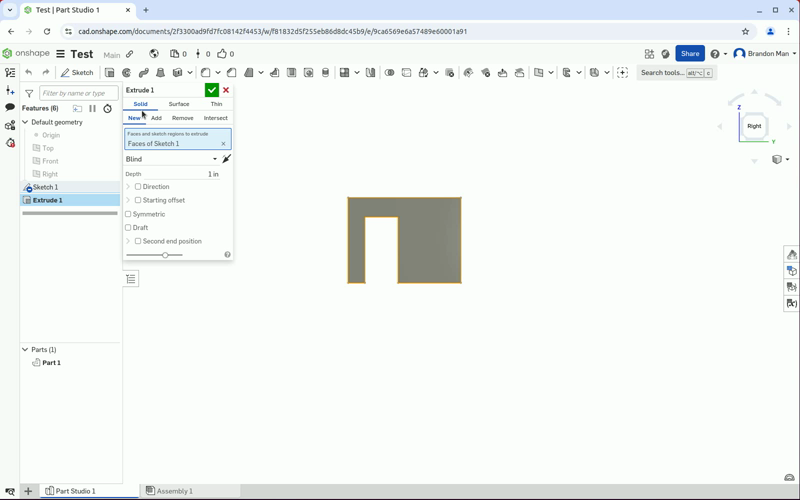
mouse_move(137, 120)
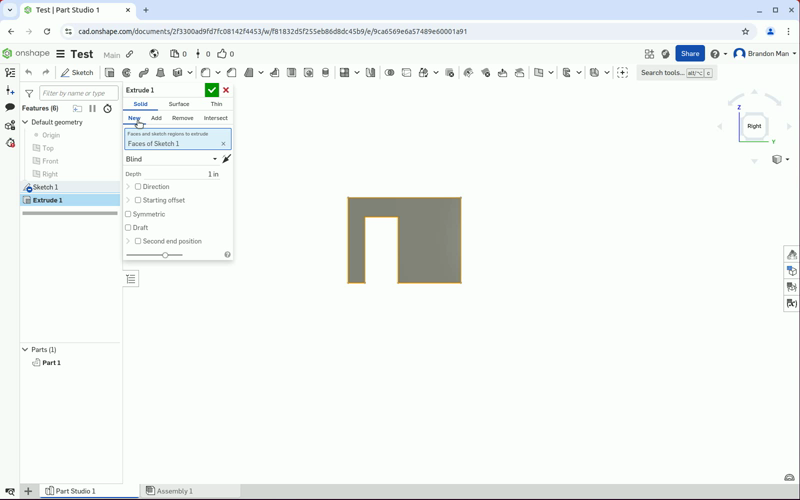
click(137, 120)
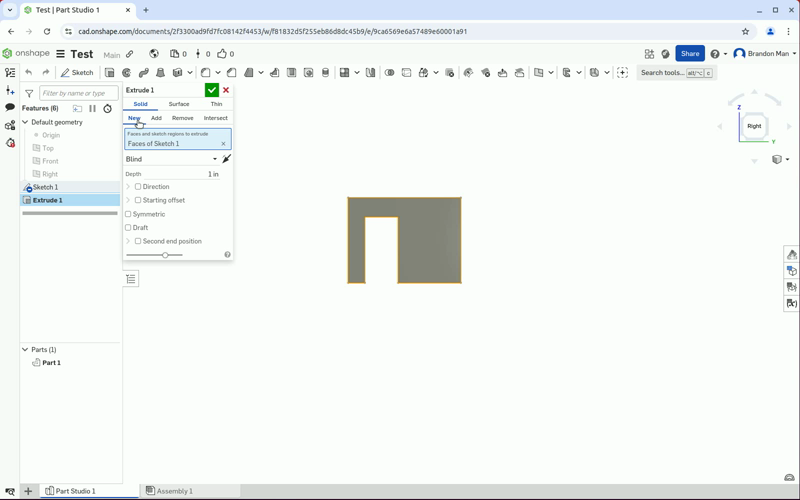
key(tab, 4)
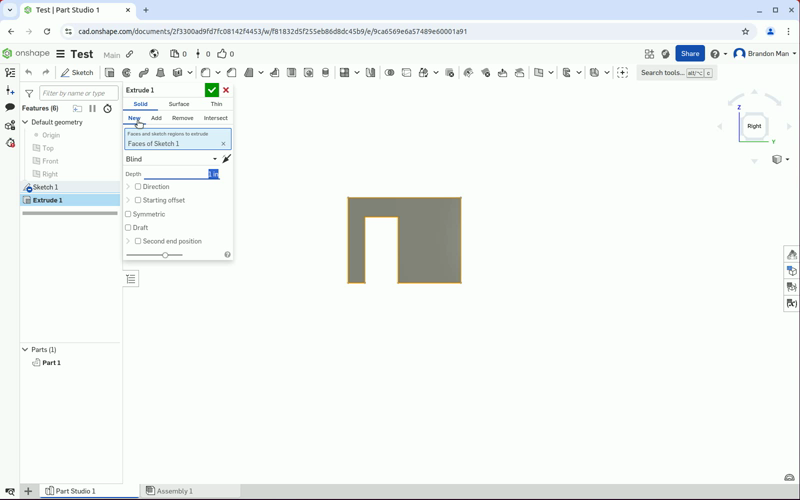
text(-0.722)
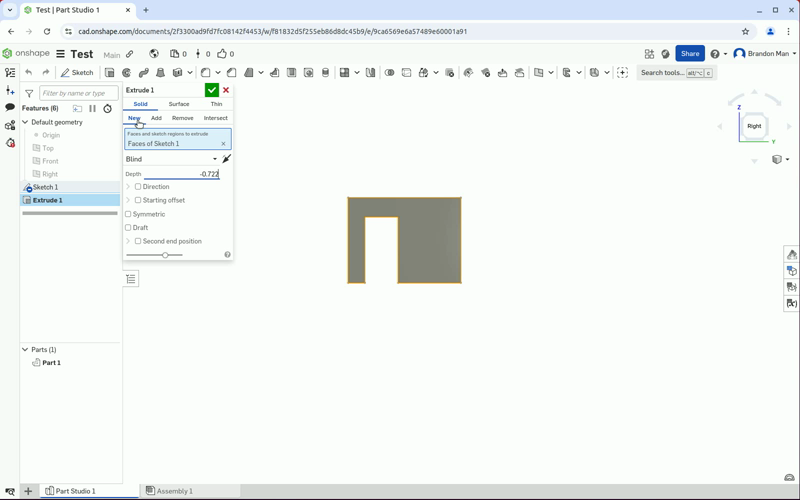
key(enter)
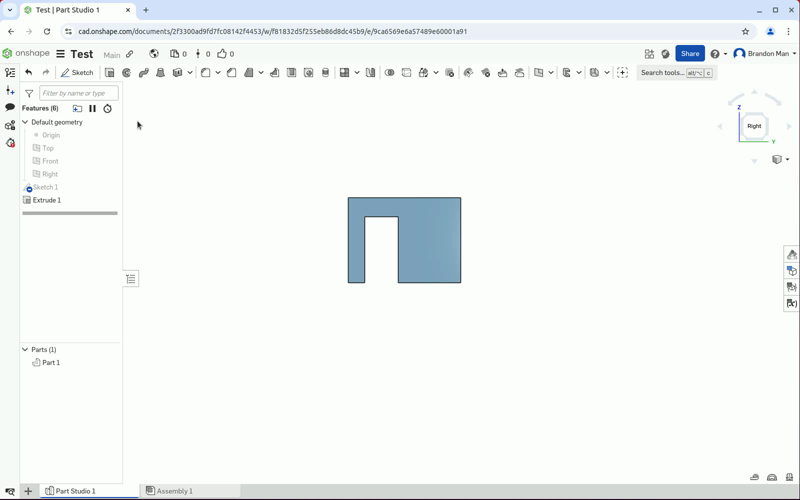
key(shift+h)
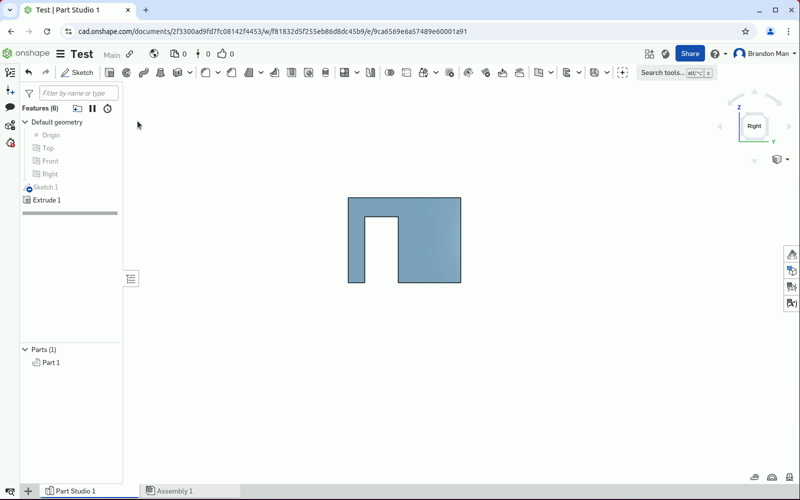
key(shift+h)
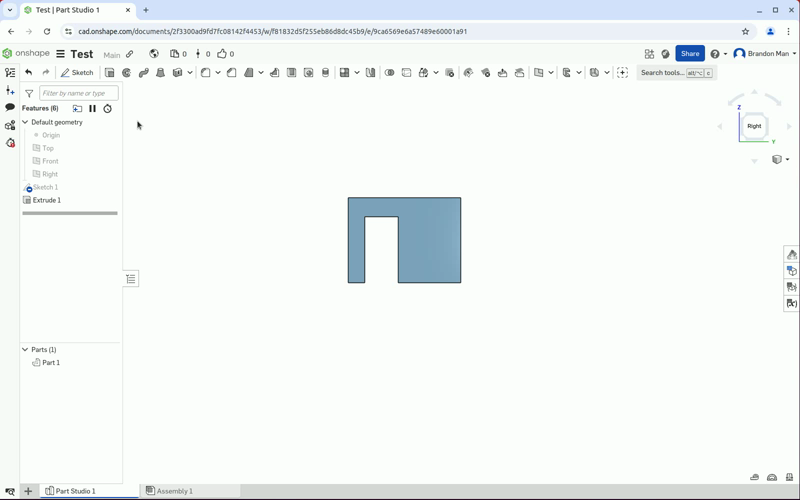
mouse_move(73, 189)
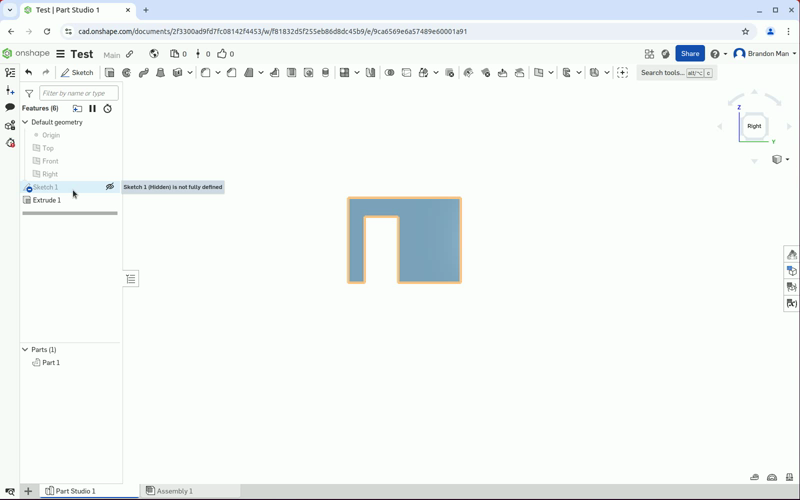
click(73, 189)
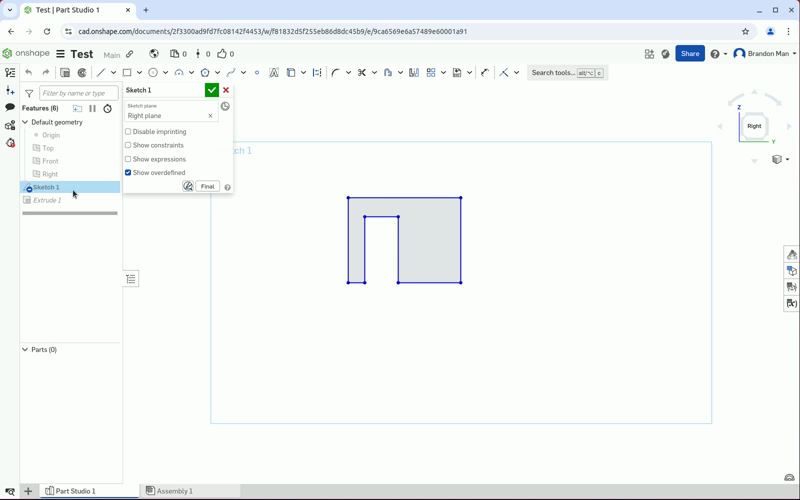
mouse_move(229, 92)
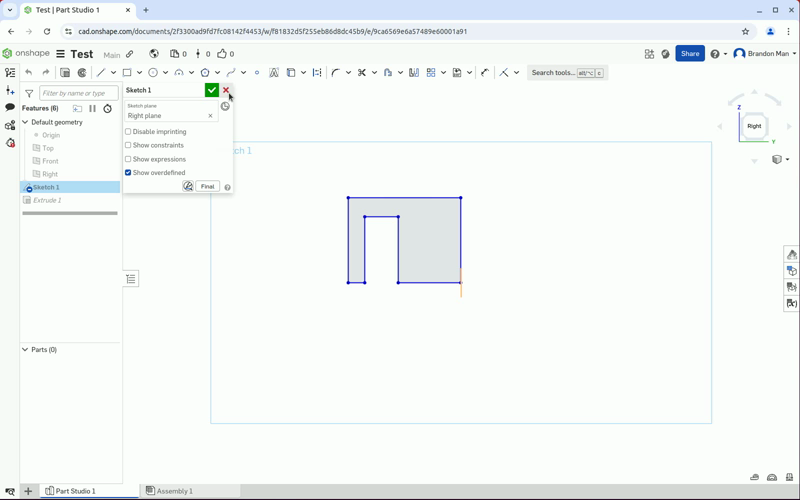
click(229, 92)
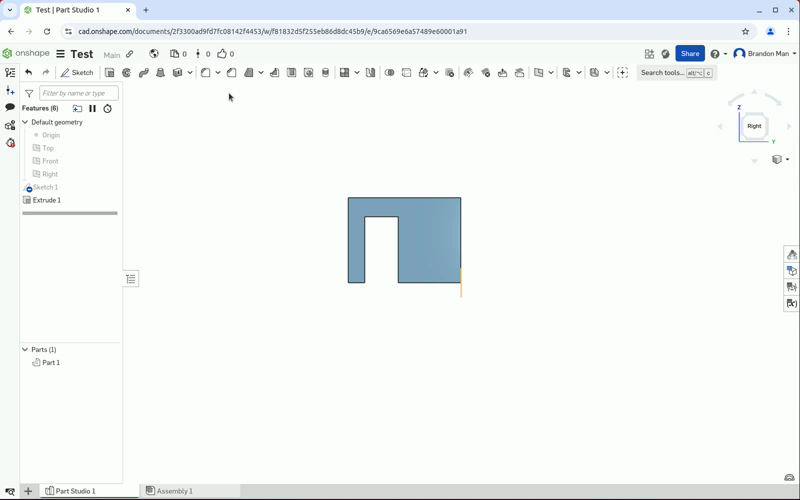
mouse_move(73, 352)
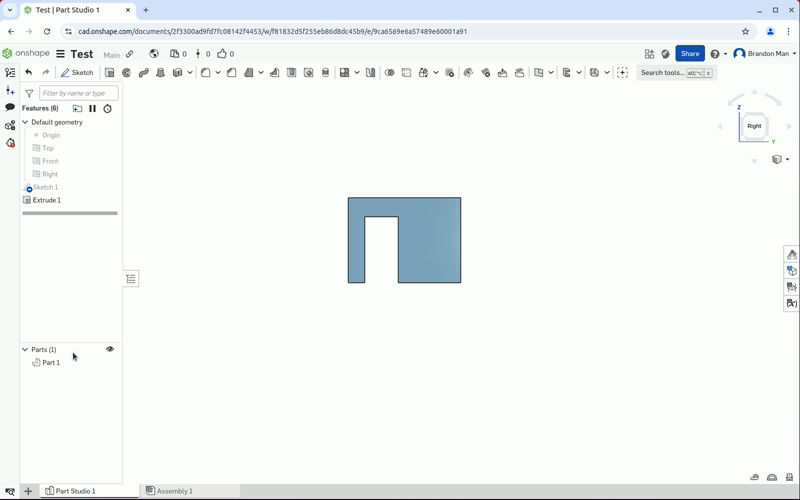
key(y)
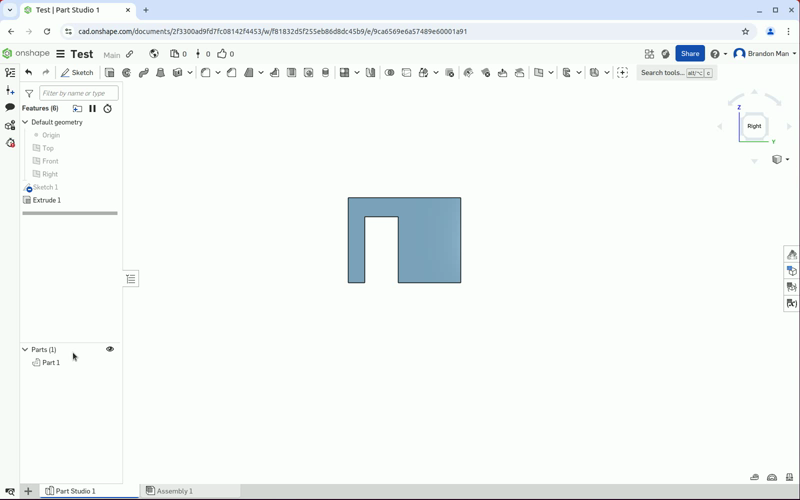
key(shift+p)
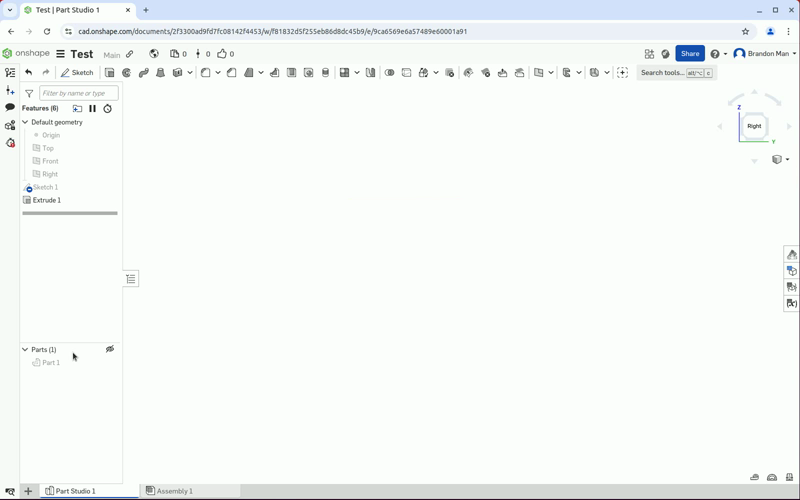
key(space)
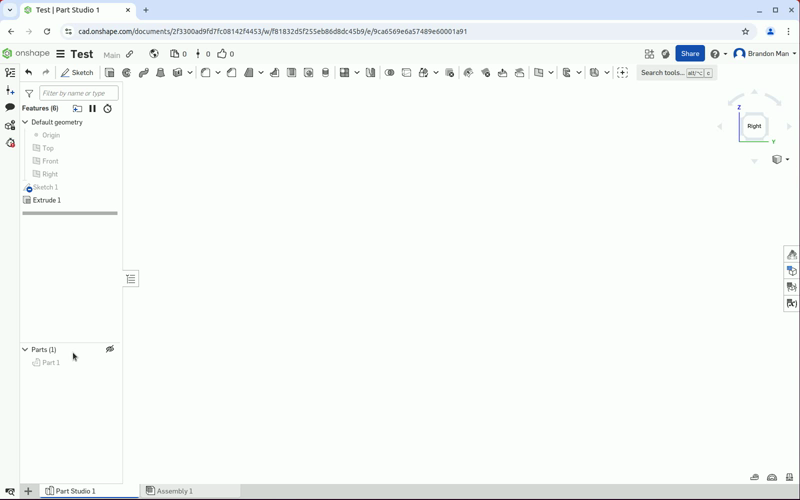
key_down(shift)
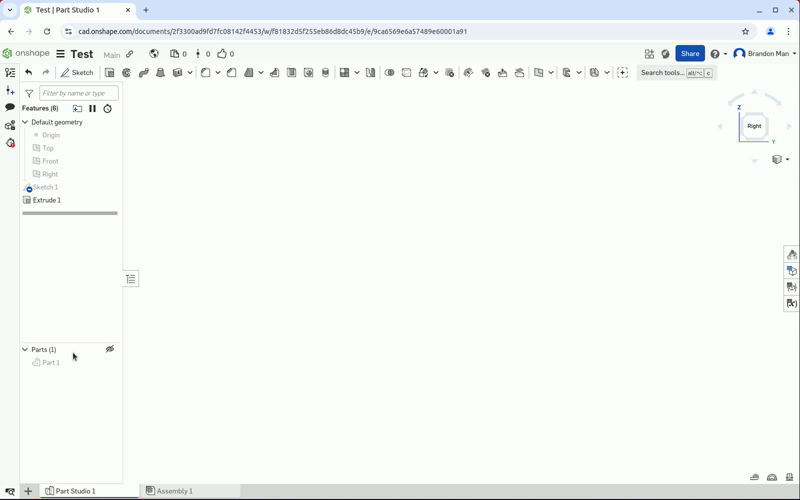
key(right)
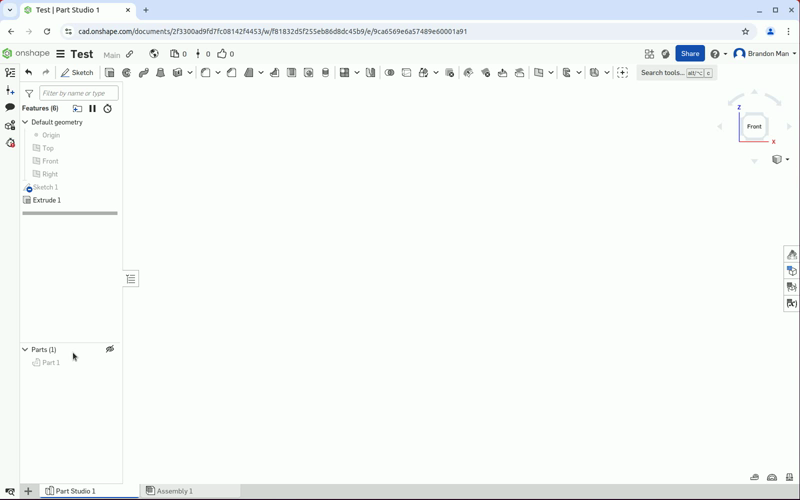
key_up(shift)
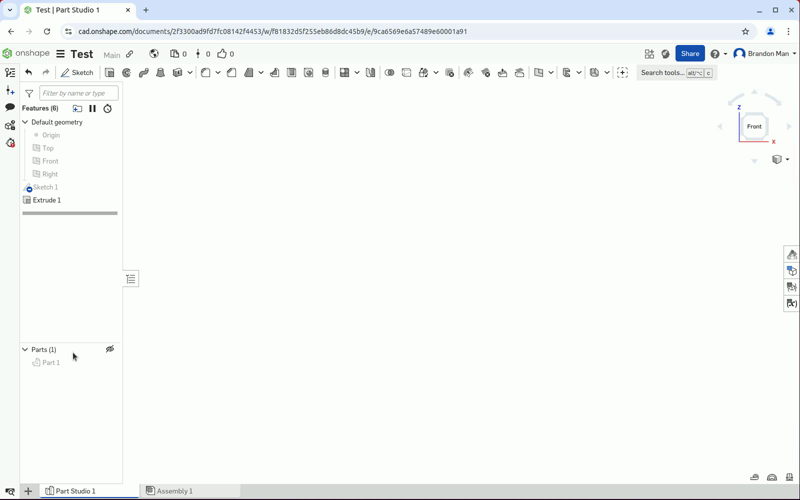
mouse_move(73, 352)
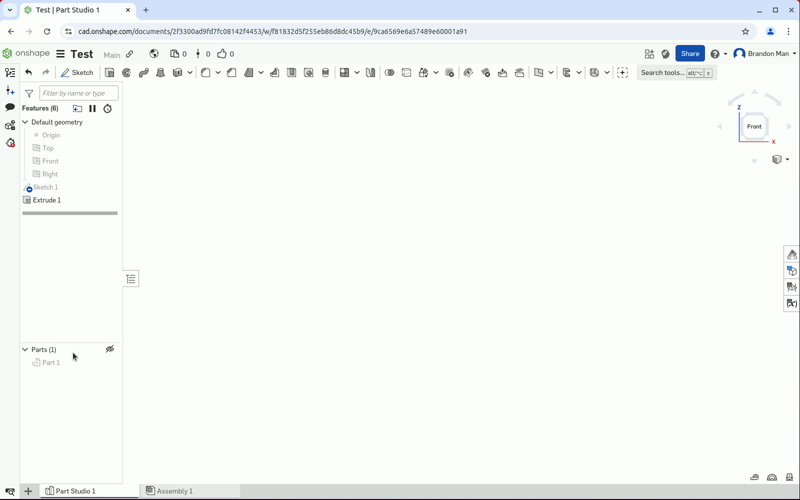
key(shift+y)
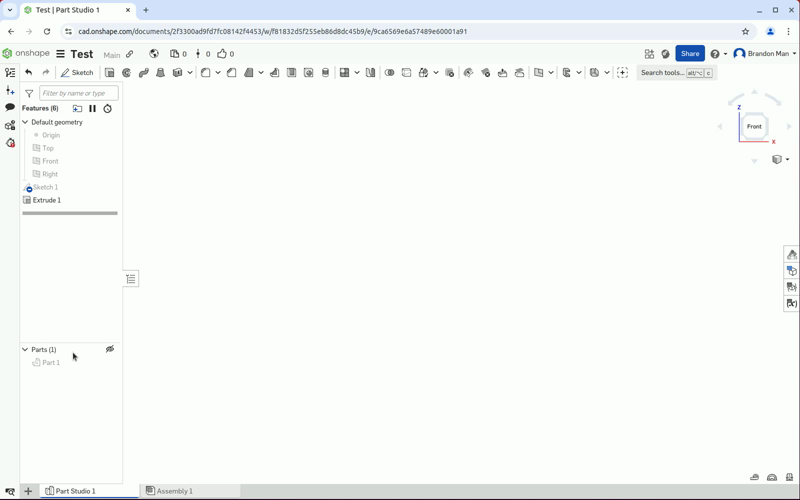
key(shift+s)
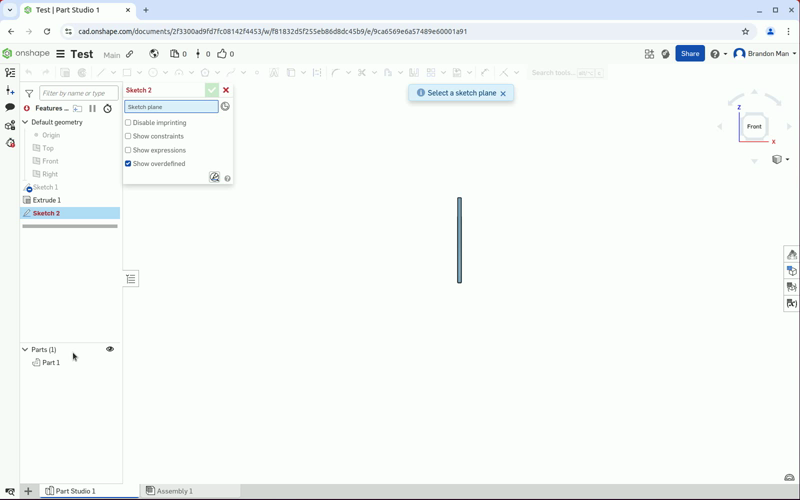
mouse_move(73, 163)
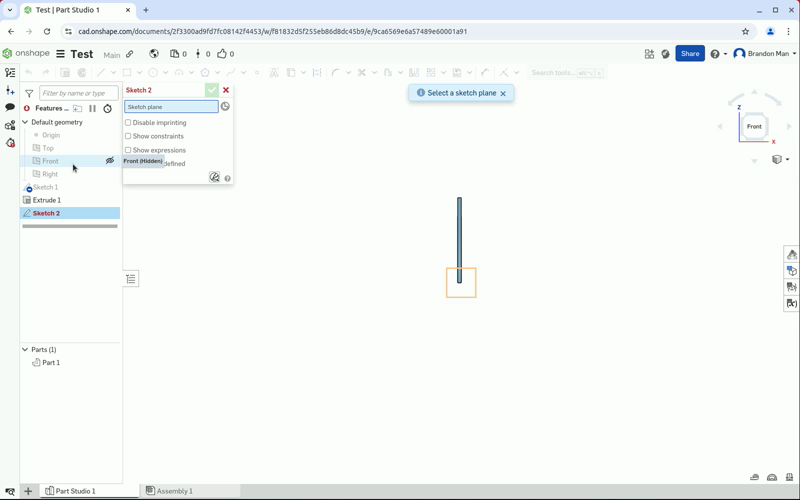
click(73, 163)
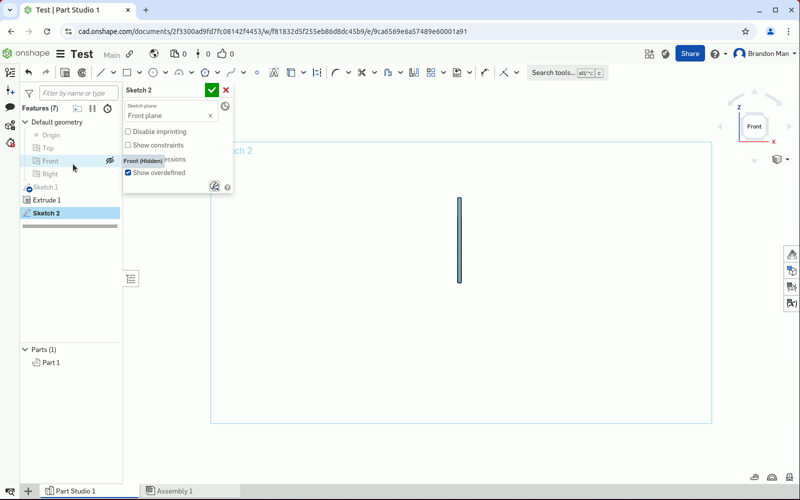
mouse_move(73, 352)
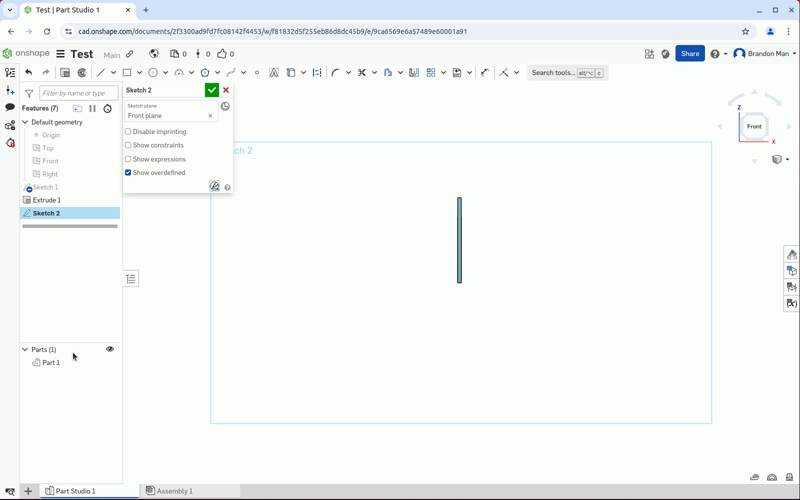
key(y)
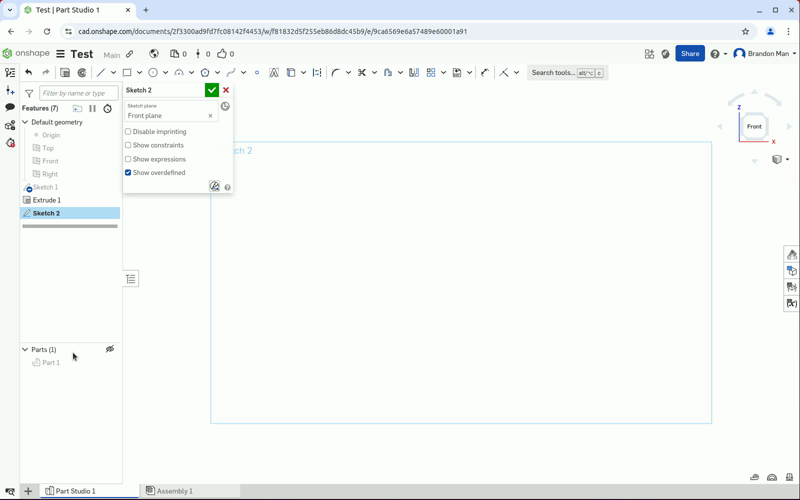
key(l)
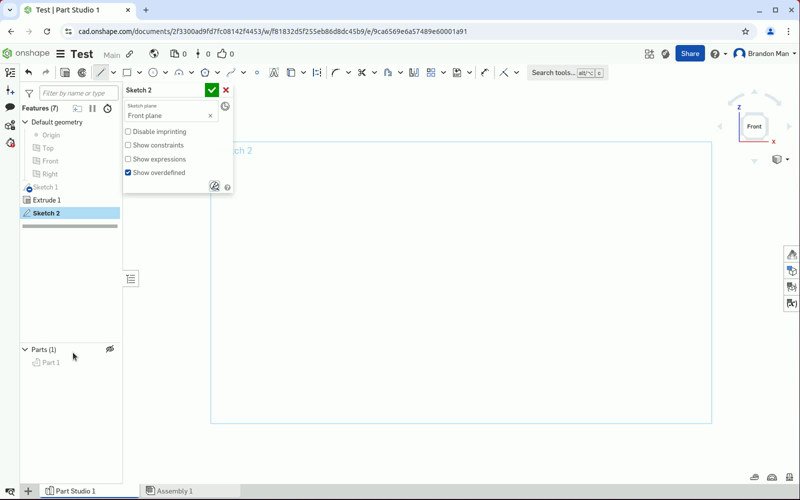
key_down(shift)
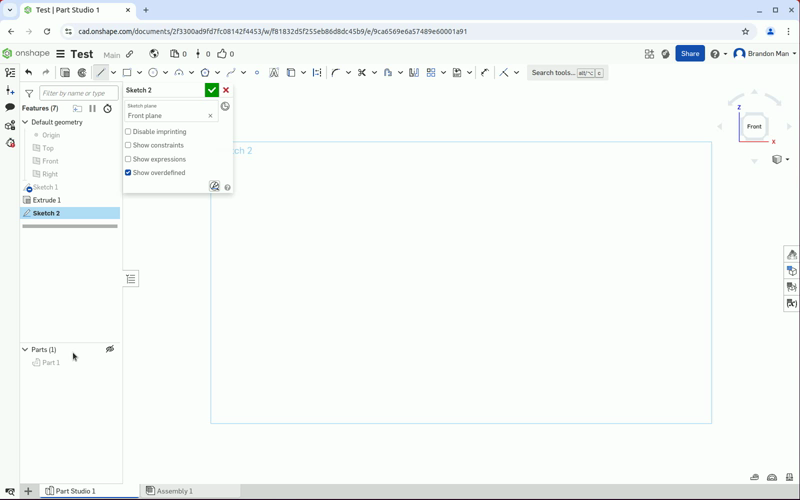
mouse_move(460, 282)
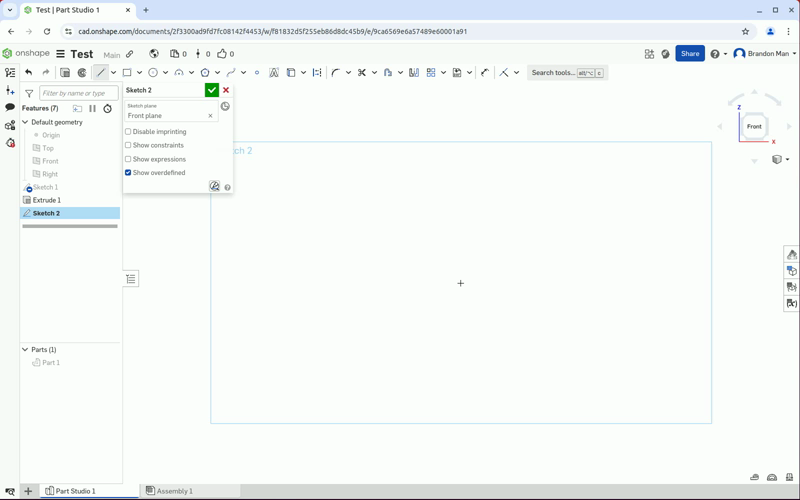
click(460, 282)
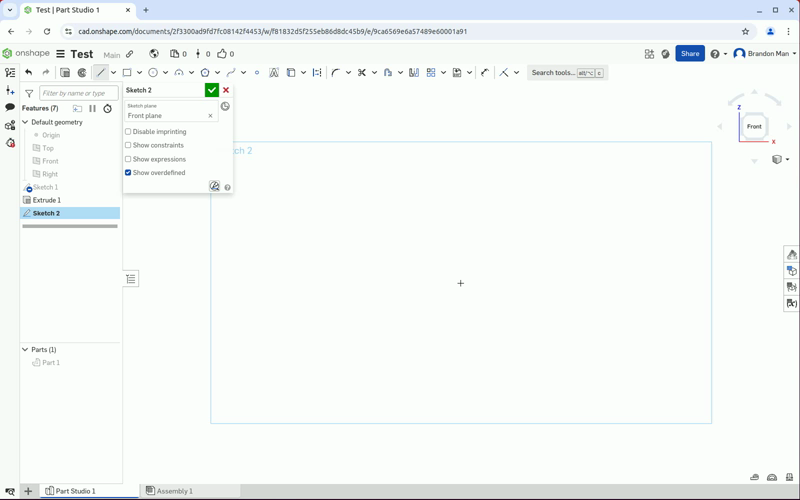
key_up(shift)
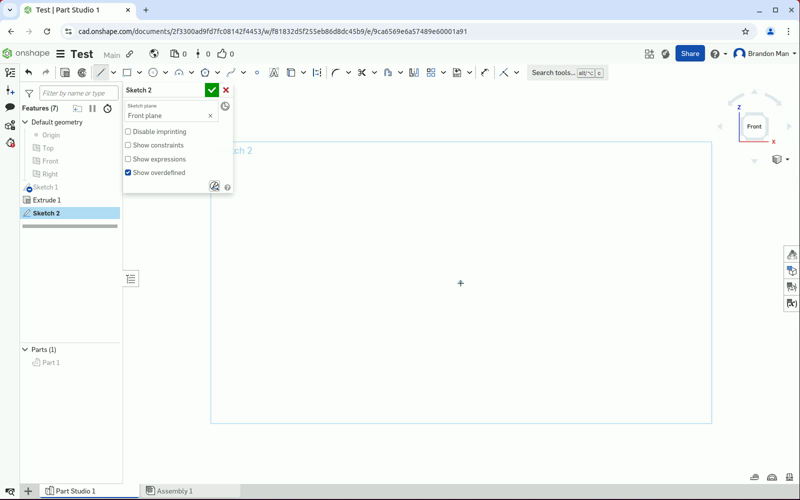
key_down(shift)
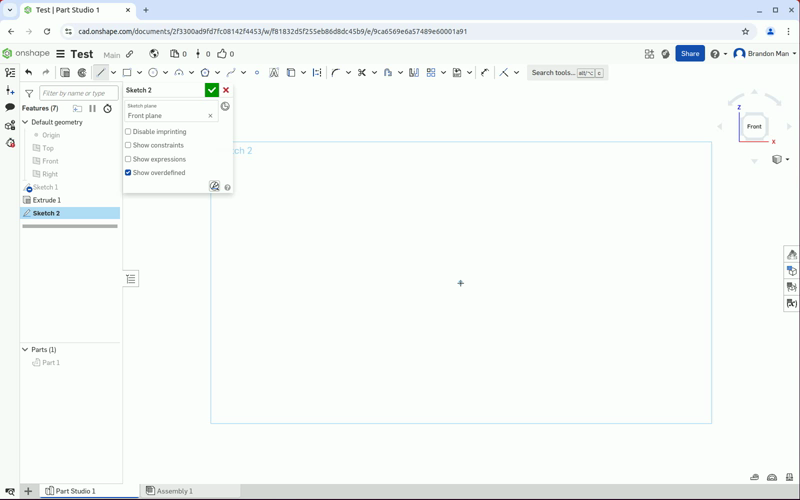
mouse_move(557, 282)
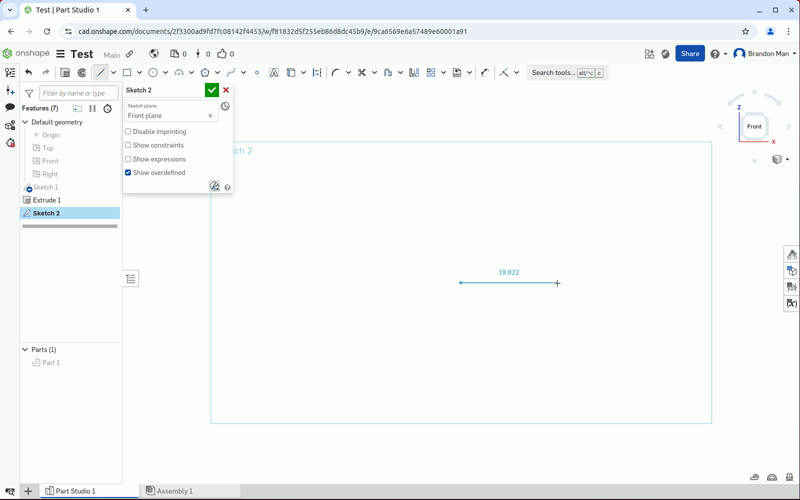
click(557, 282)
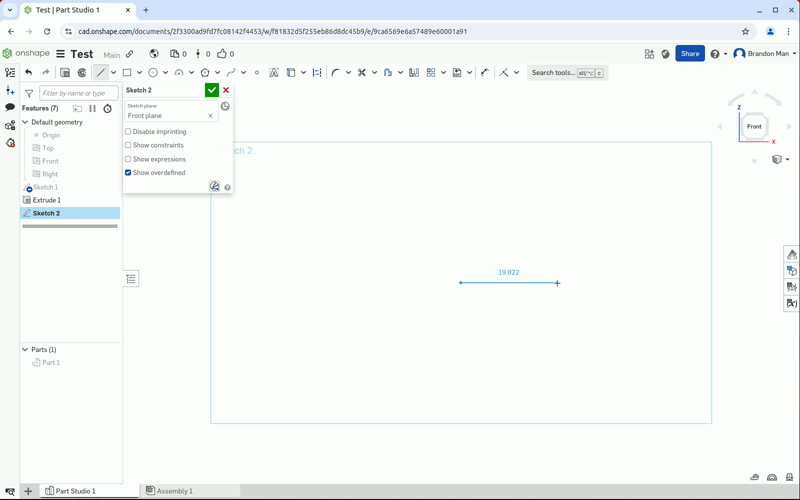
key_up(shift)
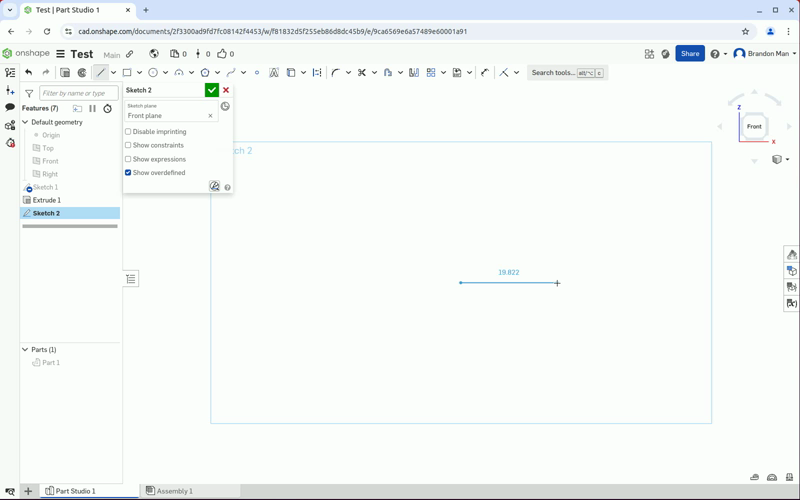
key_down(shift)
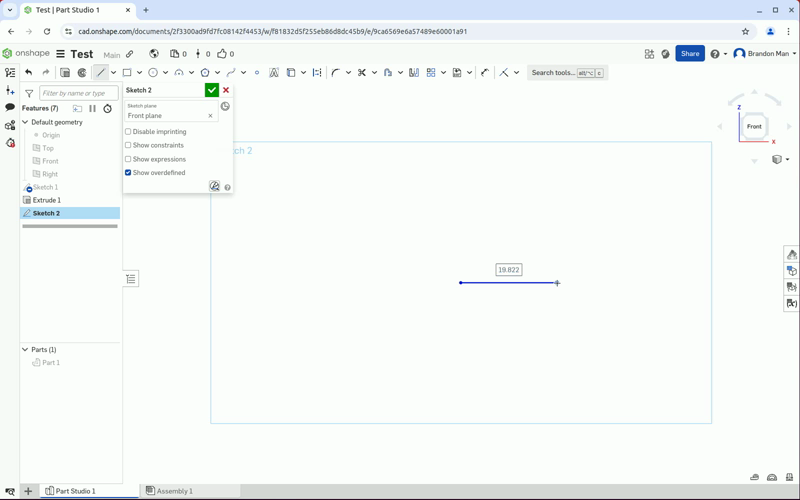
mouse_move(557, 197)
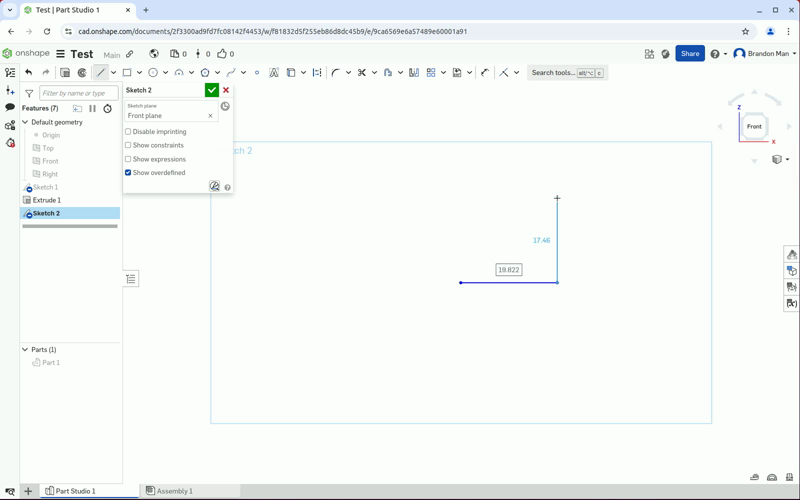
click(557, 197)
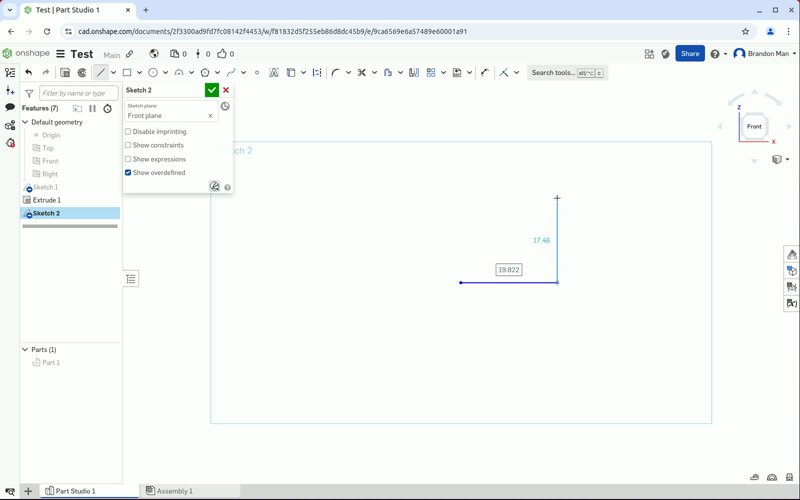
key_up(shift)
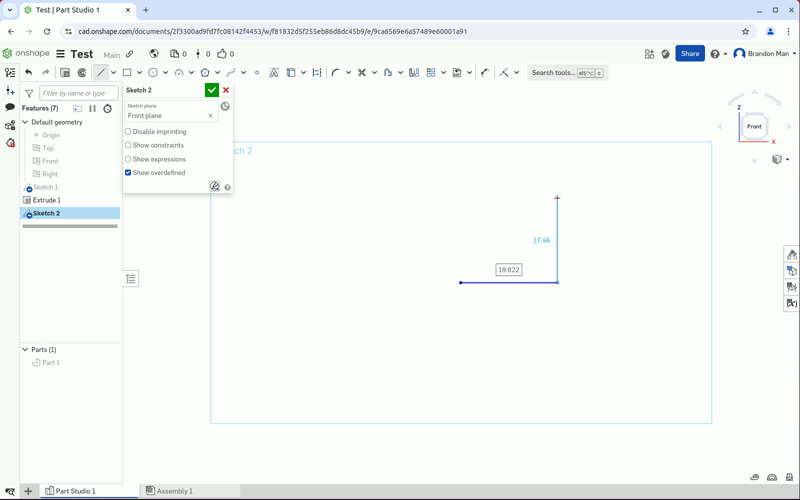
key_down(shift)
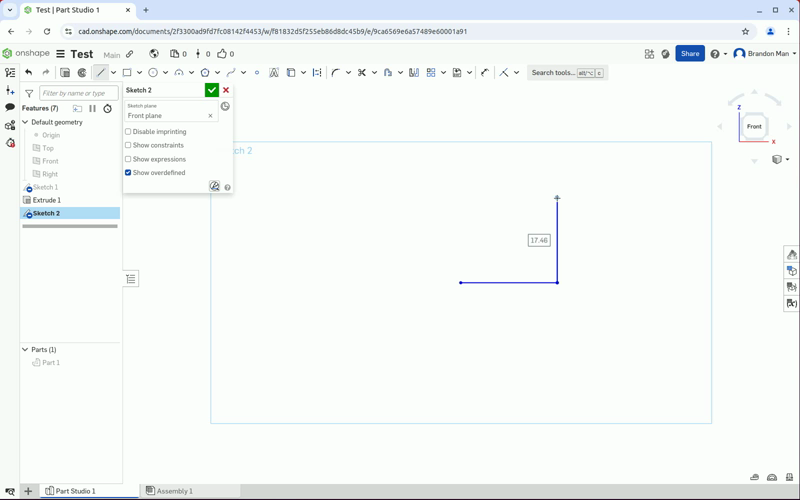
mouse_move(460, 197)
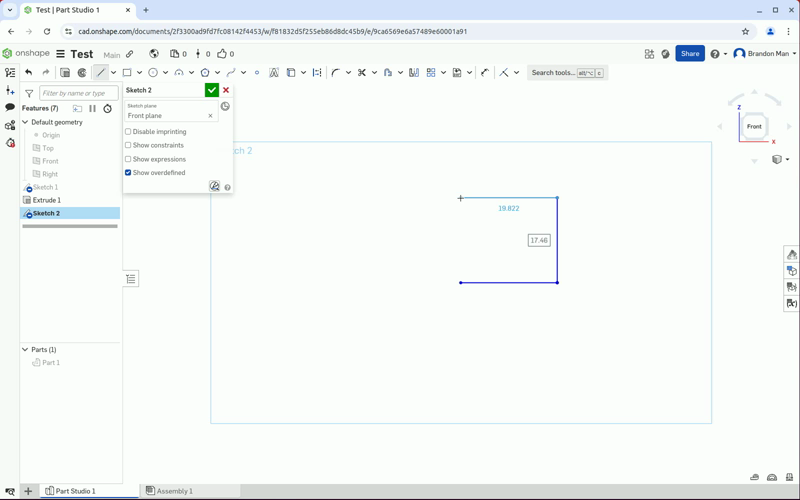
click(460, 197)
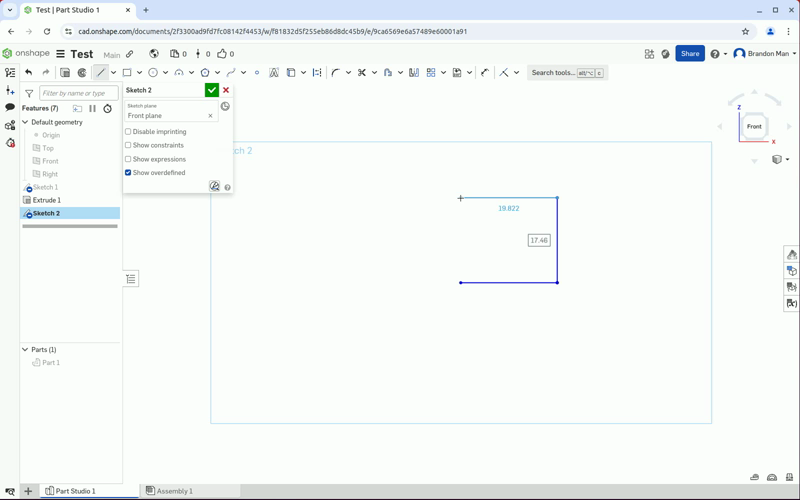
key_up(shift)
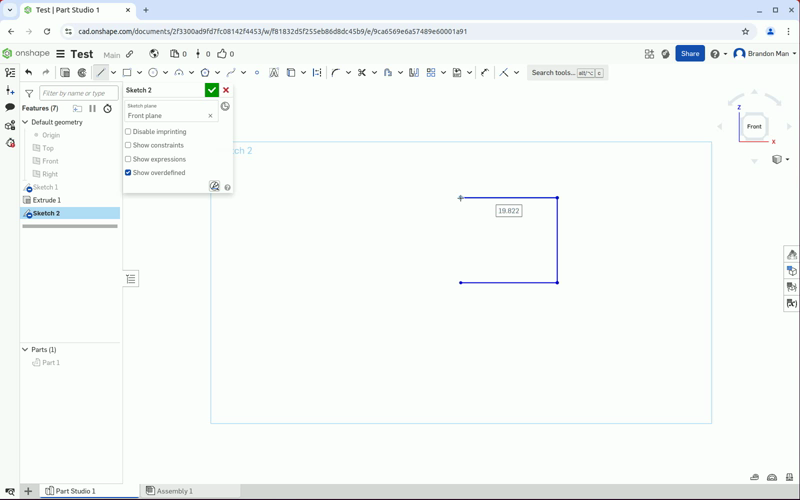
key_down(shift)
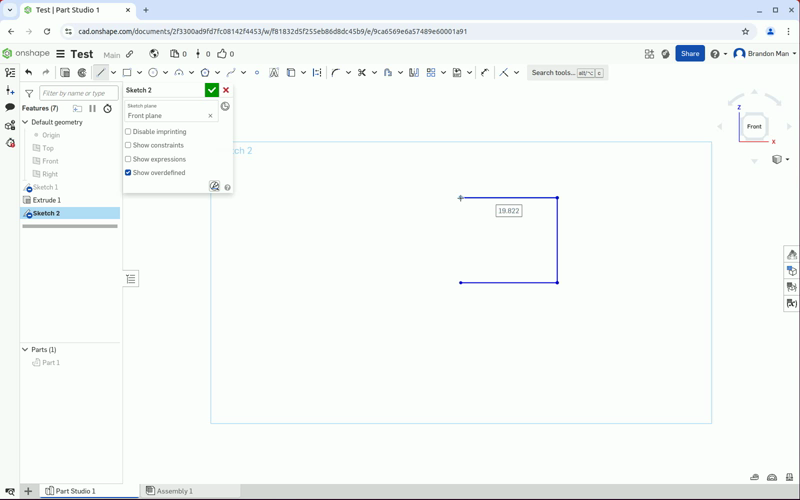
mouse_move(460, 282)
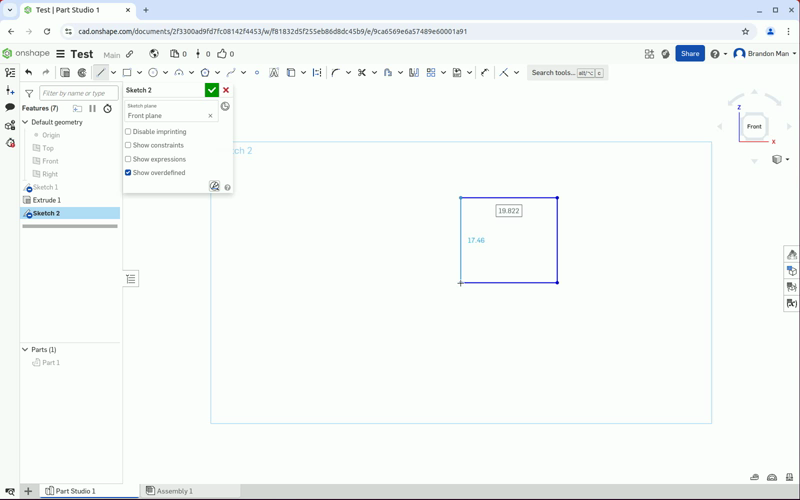
key_up(shift)
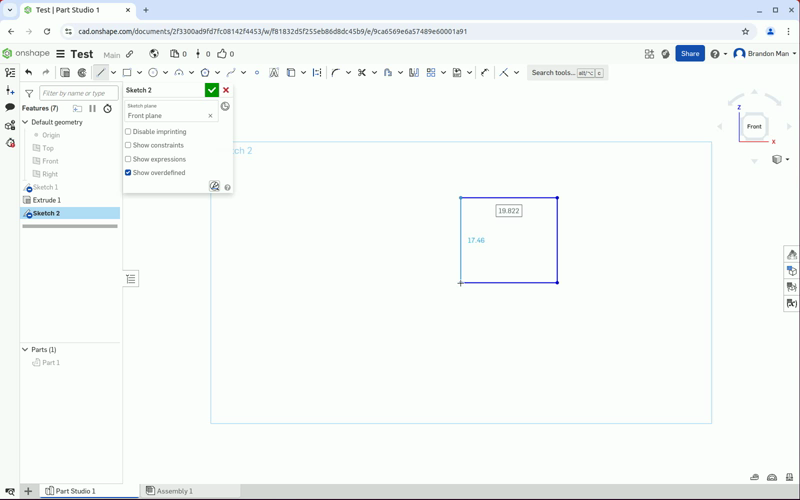
click(460, 282)
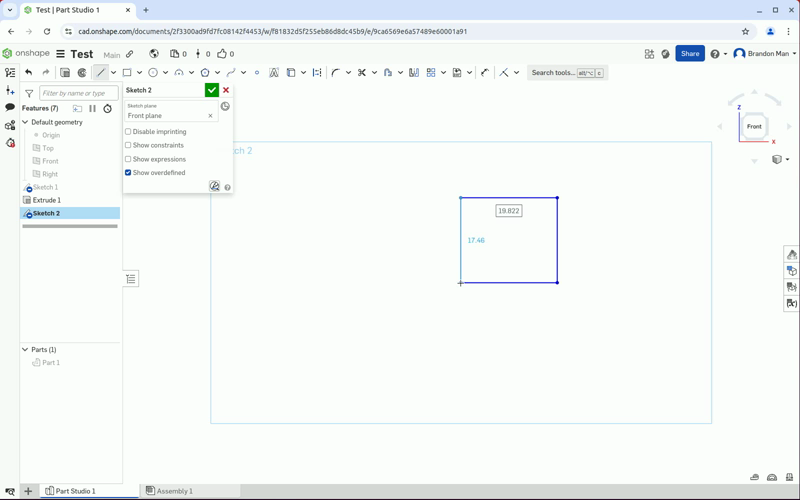
key(esc)
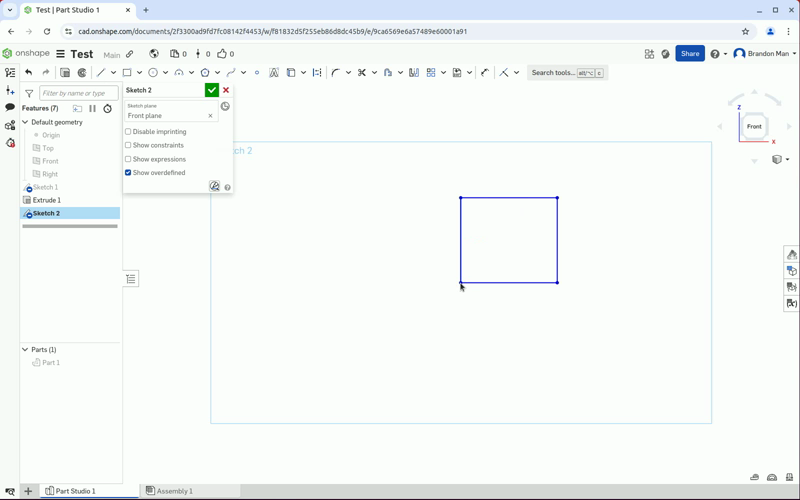
mouse_move(503, 216)
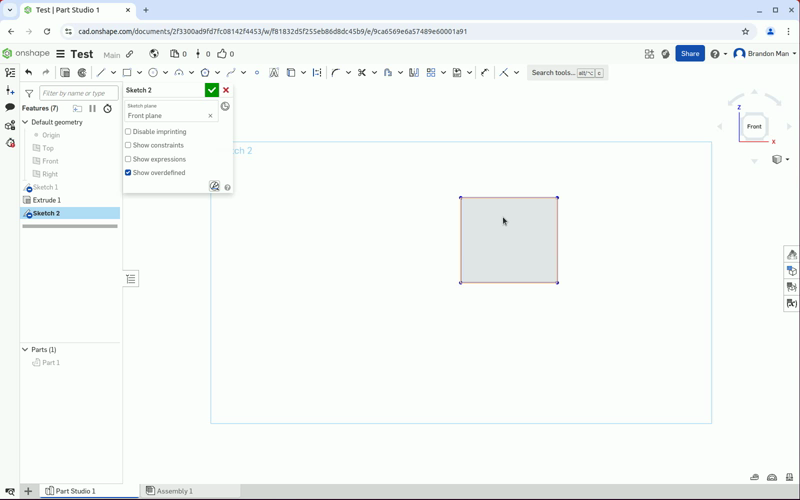
click(503, 216)
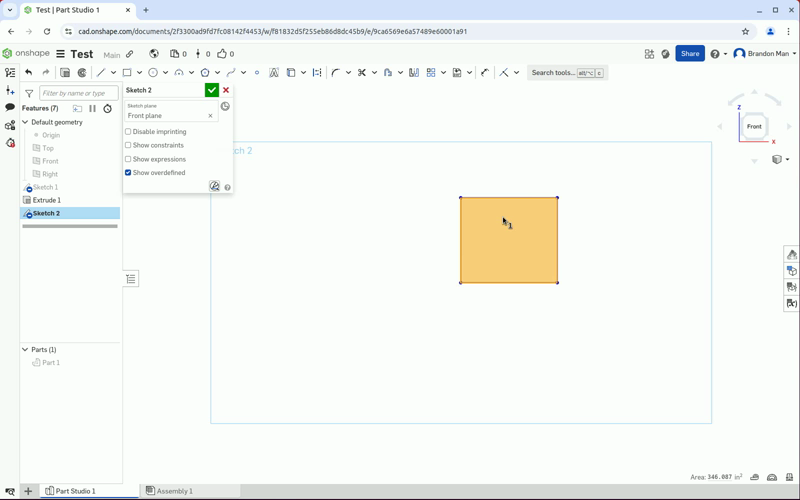
mouse_move(73, 352)
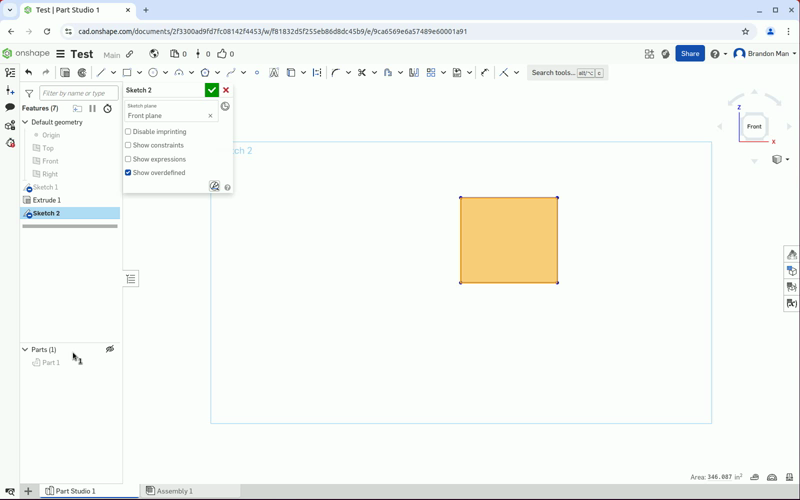
key(shift+y)
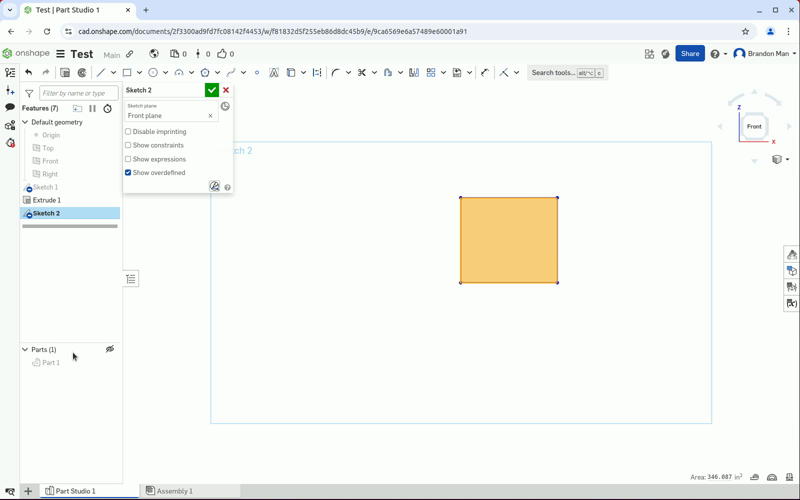
key(shift+e)
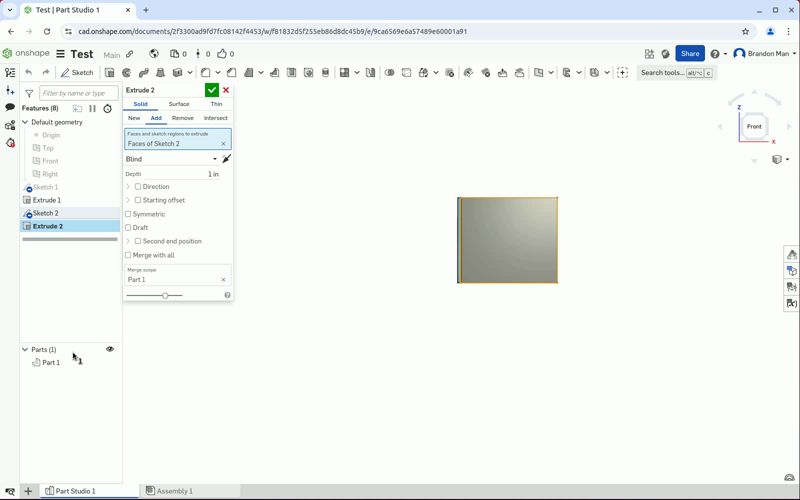
mouse_move(143, 106)
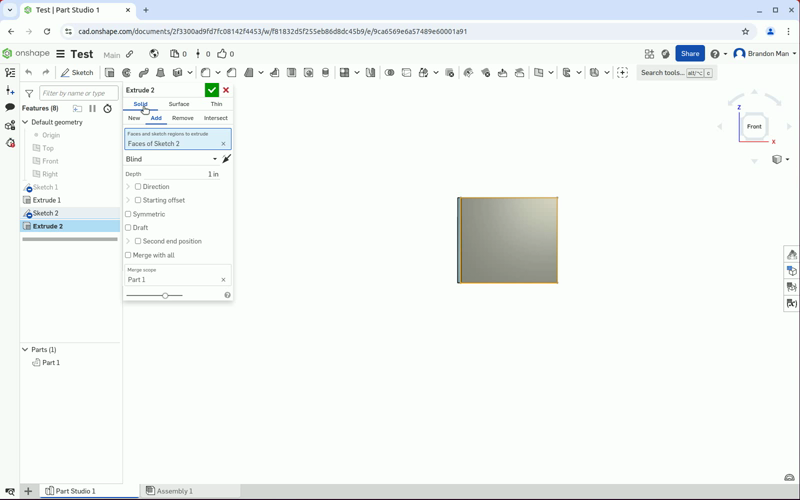
click(143, 106)
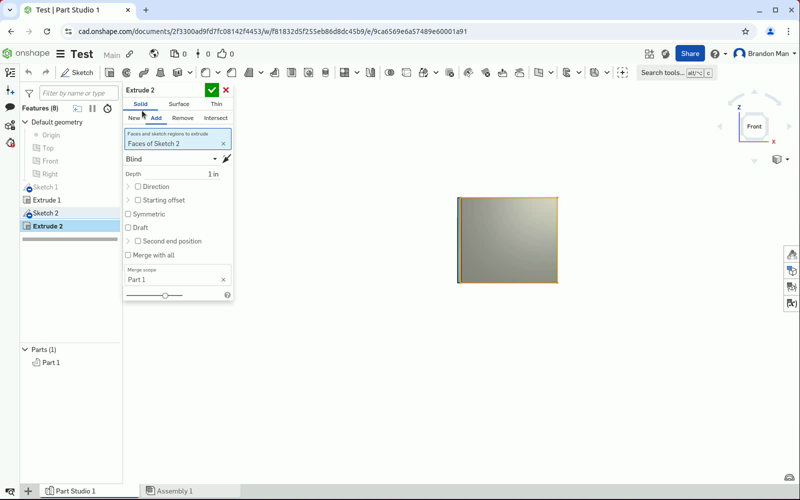
mouse_move(137, 120)
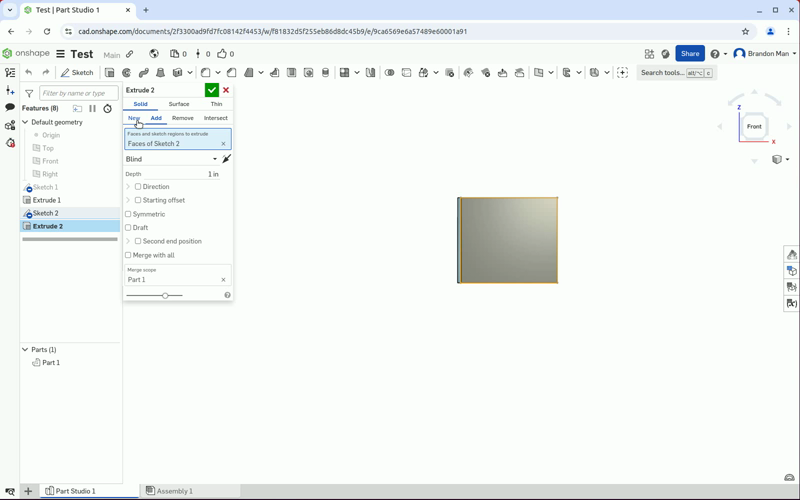
click(137, 120)
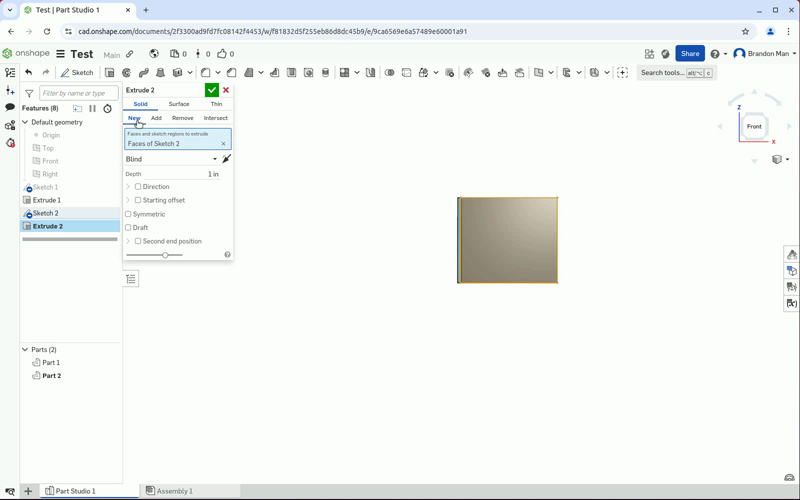
key(tab, 4)
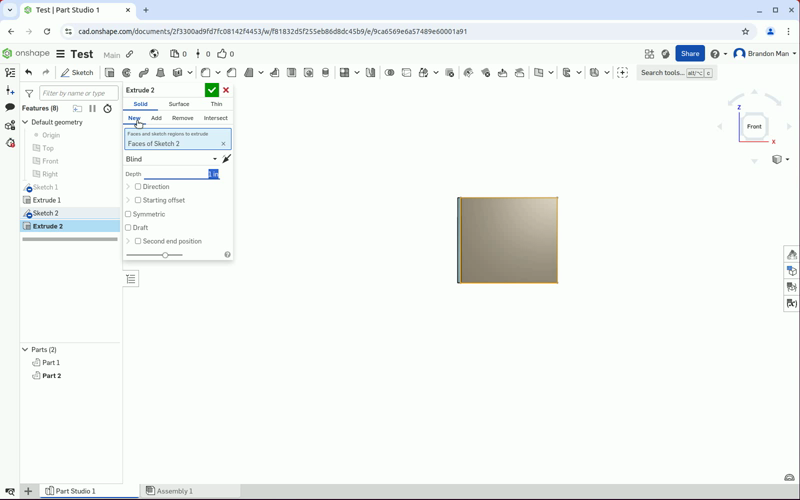
text(-0.722)
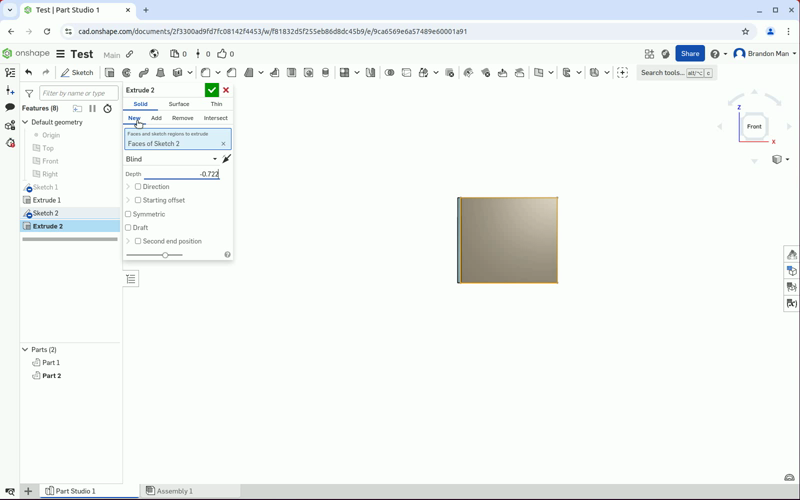
key(enter)
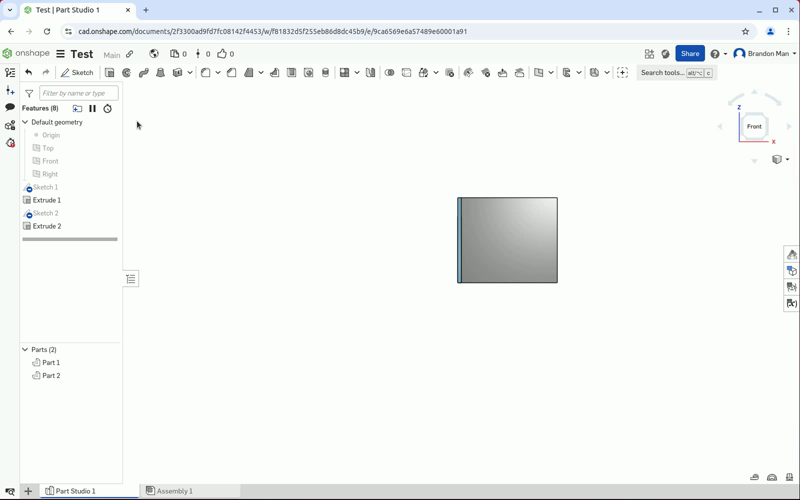
key(shift+h)
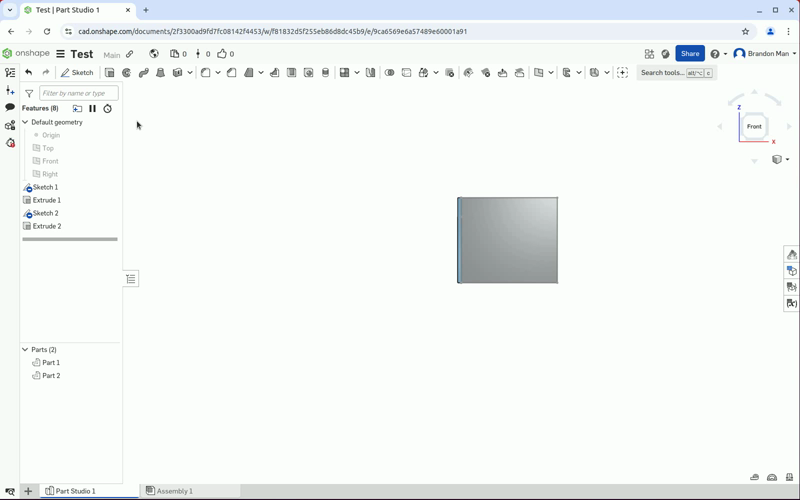
key(shift+h)
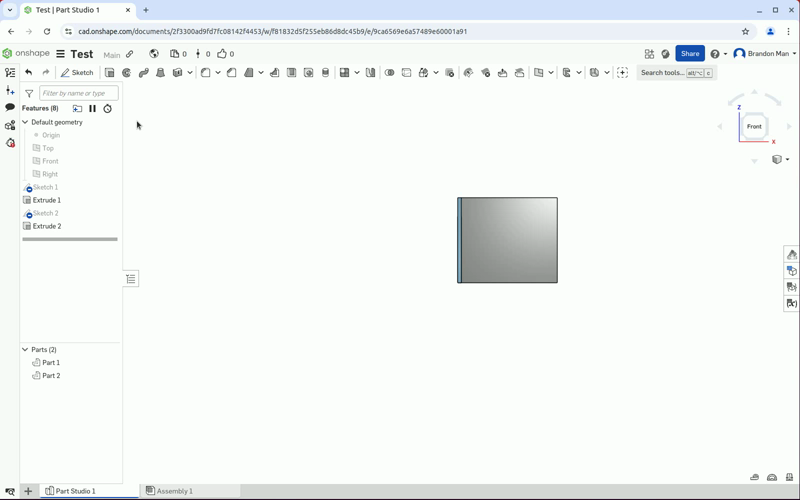
mouse_move(73, 189)
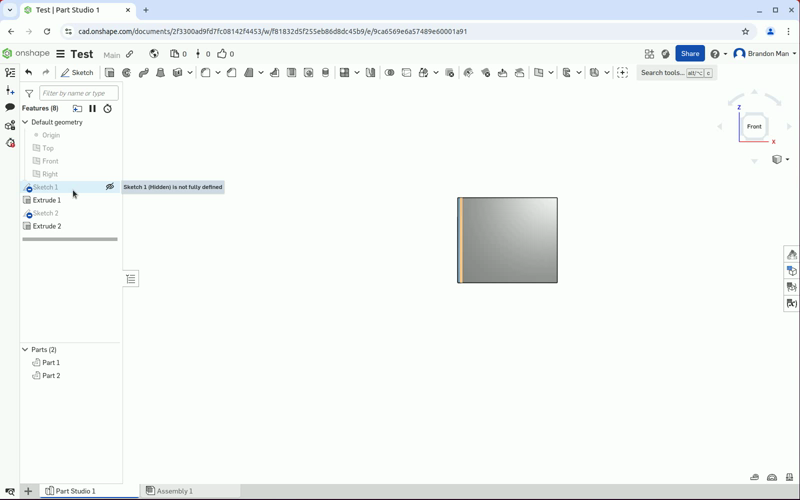
click(73, 189)
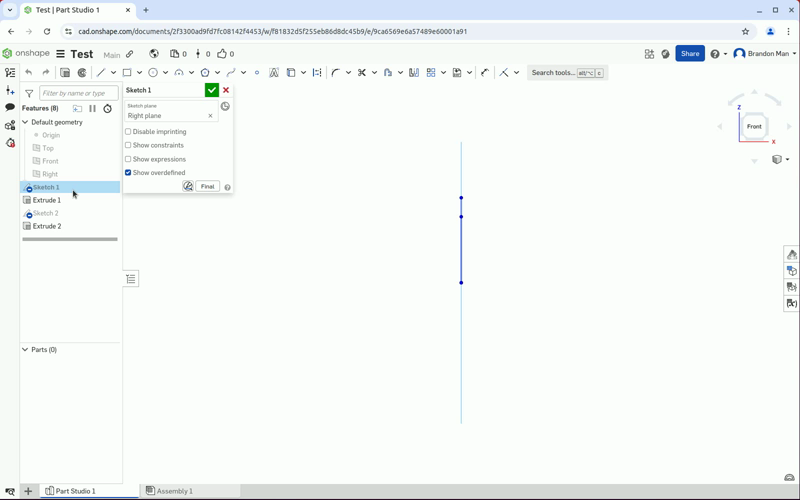
mouse_move(229, 92)
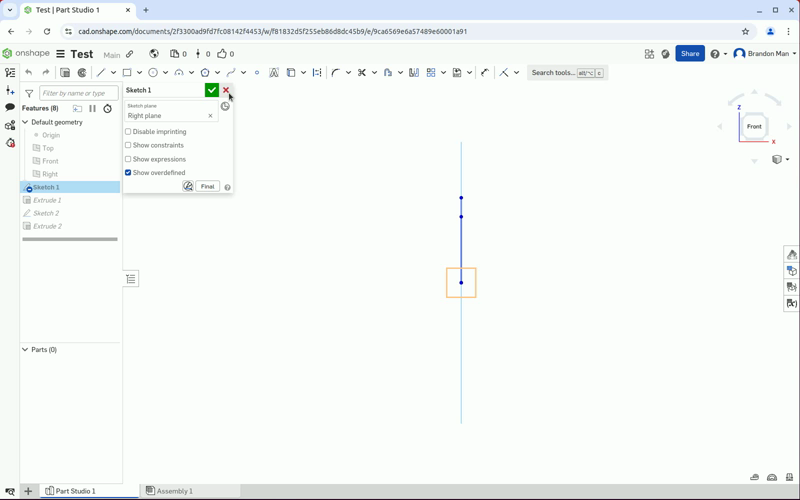
click(229, 92)
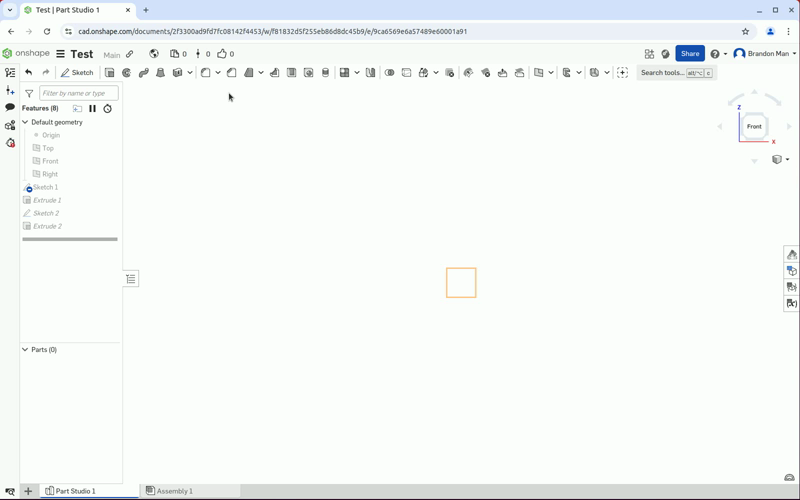
mouse_move(73, 352)
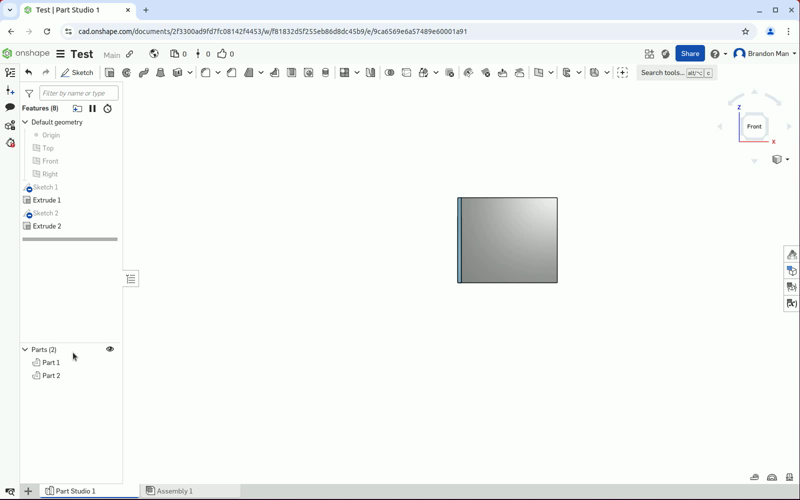
key(y)
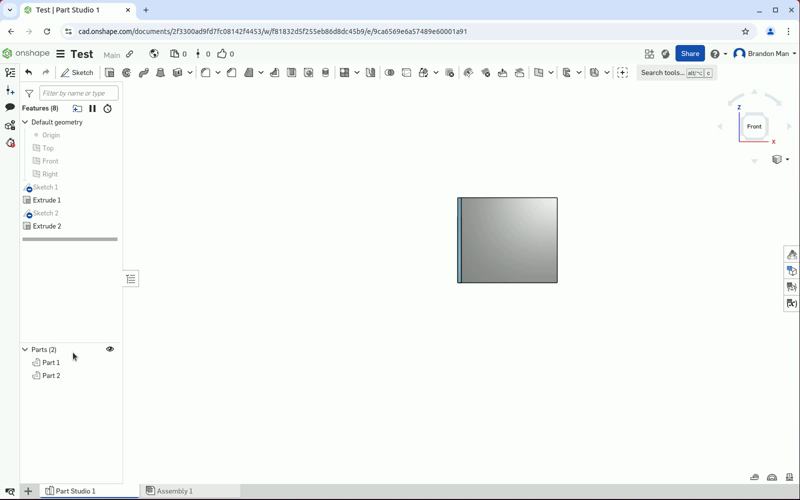
key(shift+p)
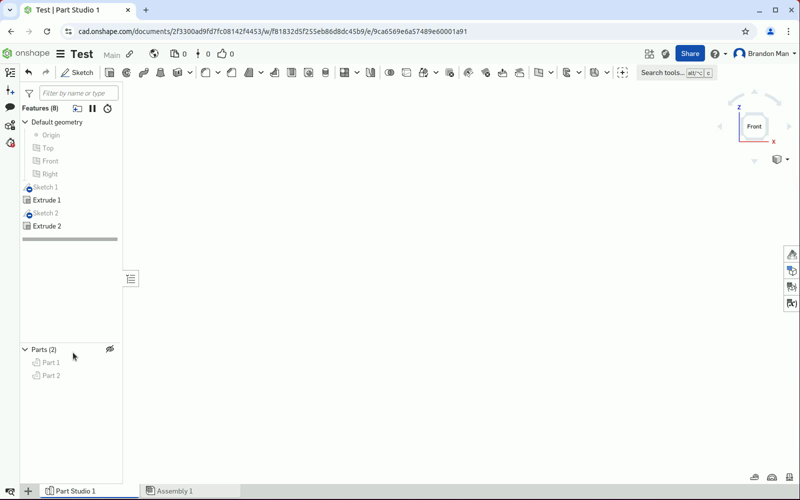
key(space)
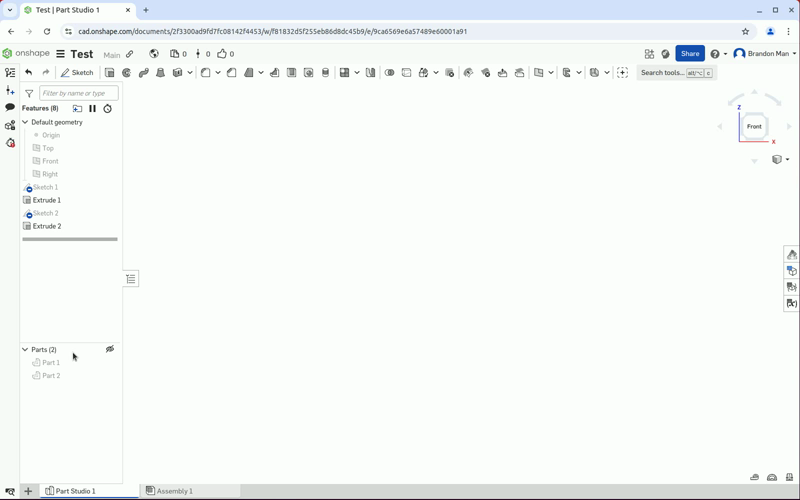
key_down(shift)
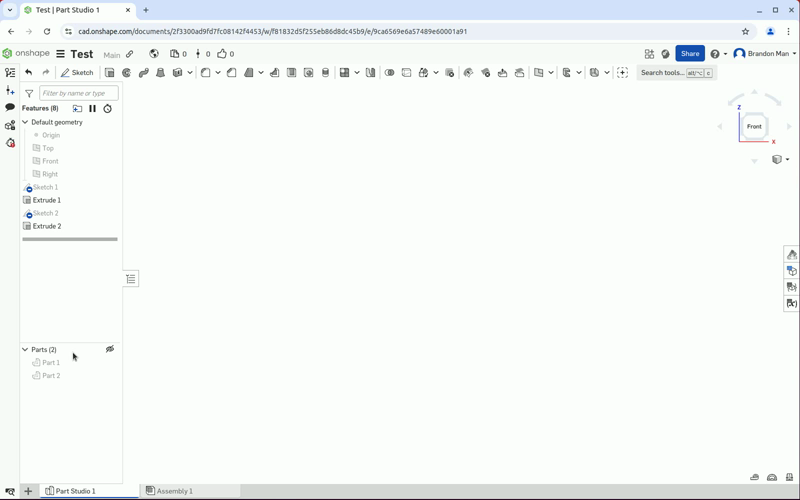
key(down)
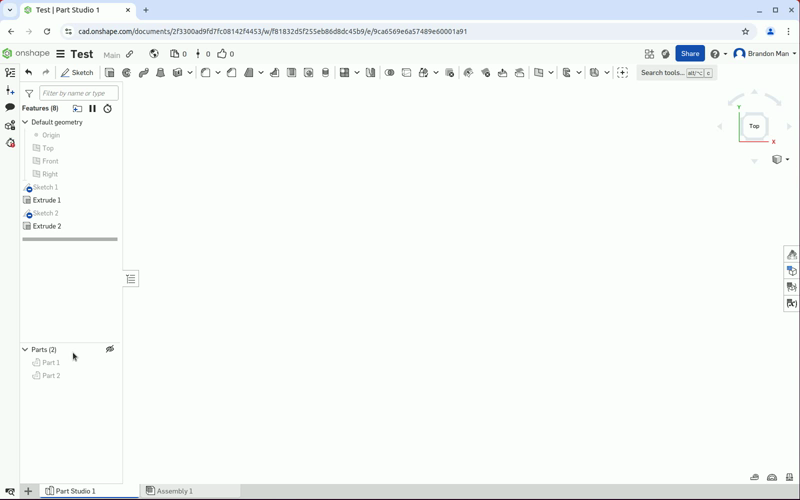
key_up(shift)
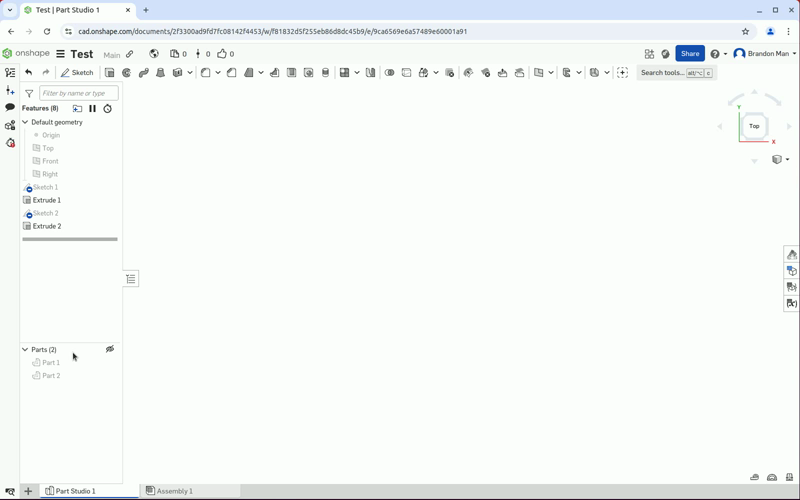
mouse_move(73, 352)
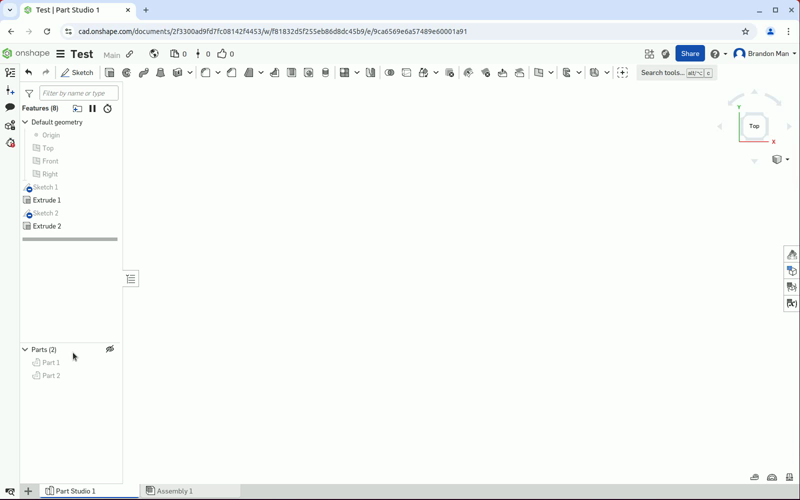
key(shift+y)
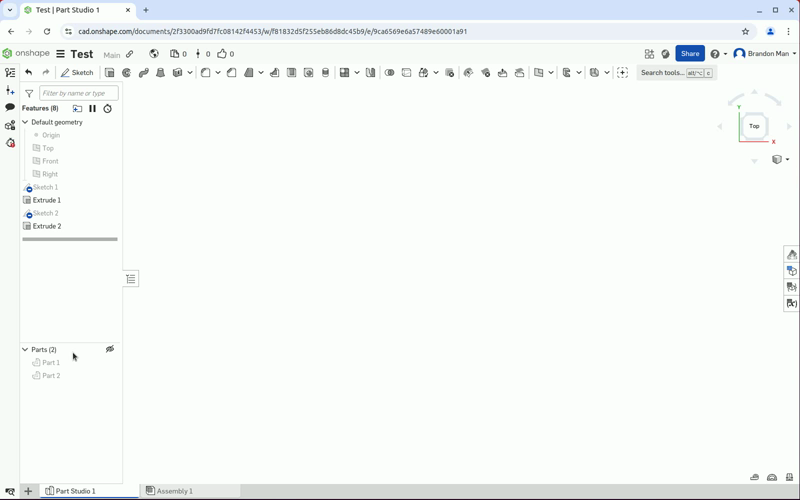
key(shift+s)
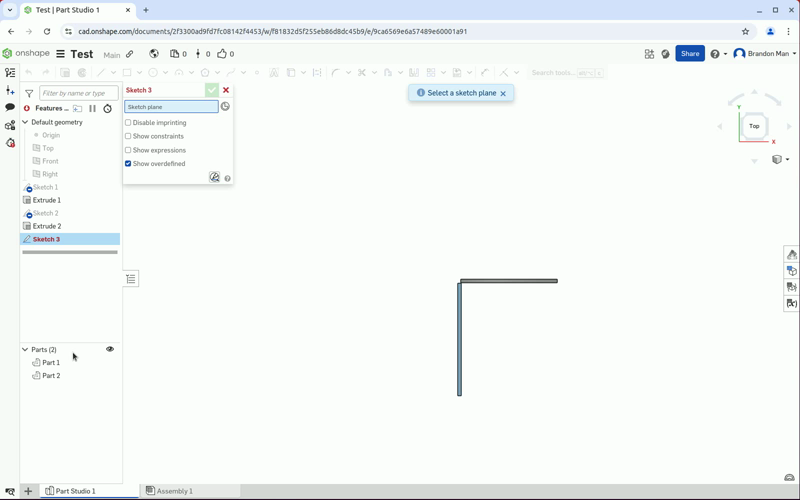
mouse_move(73, 150)
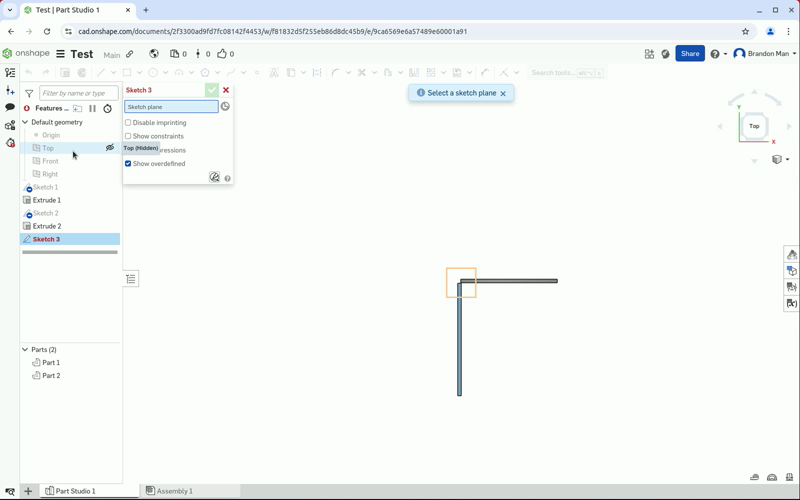
click(73, 150)
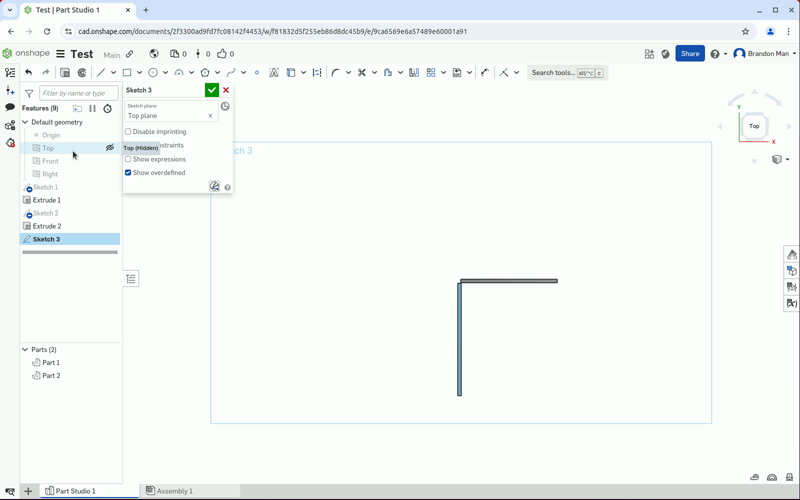
mouse_move(73, 352)
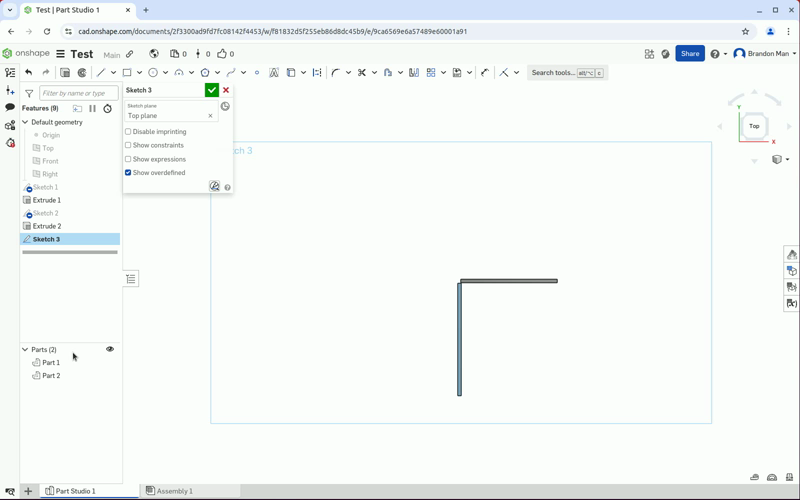
key(y)
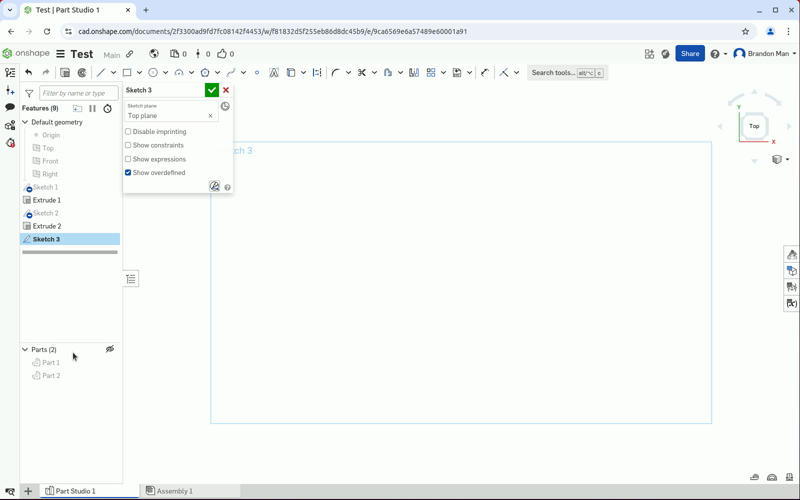
key(l)
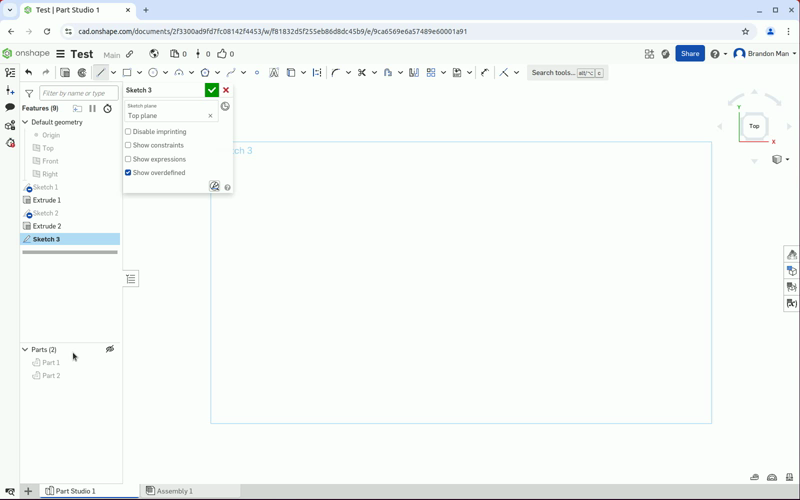
key_down(shift)
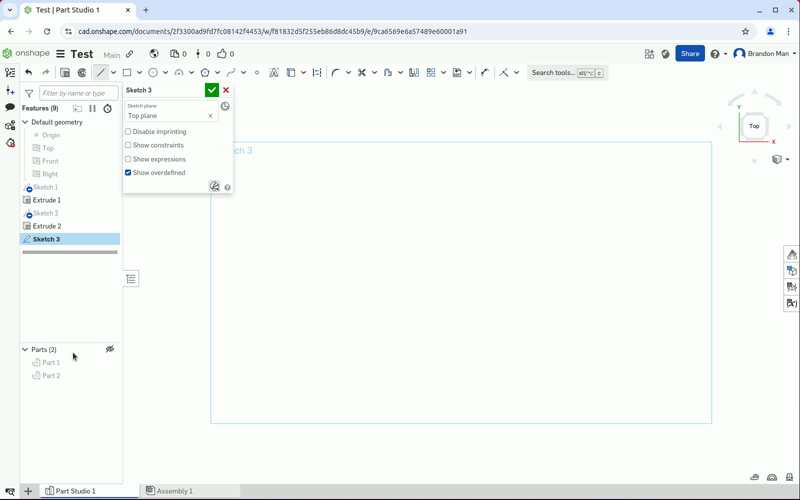
mouse_move(460, 395)
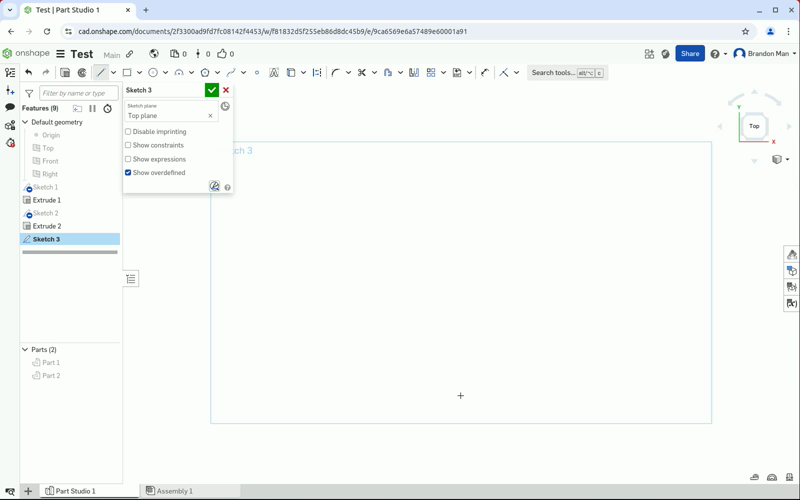
click(460, 395)
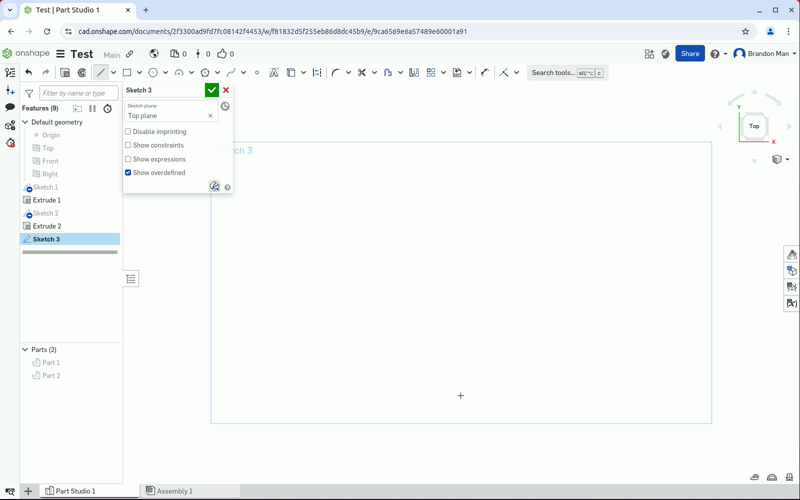
key_up(shift)
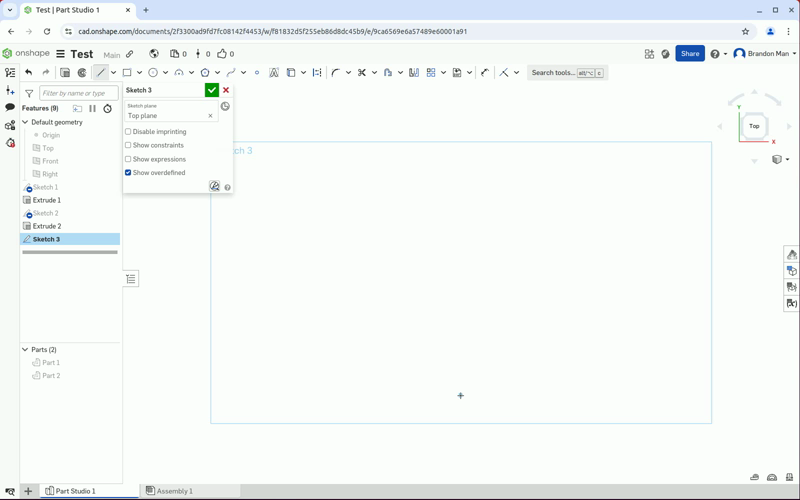
key_down(shift)
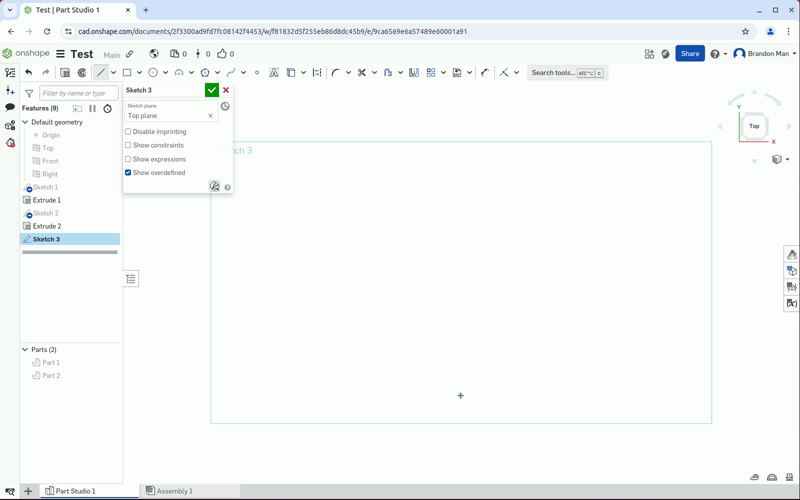
mouse_move(556, 395)
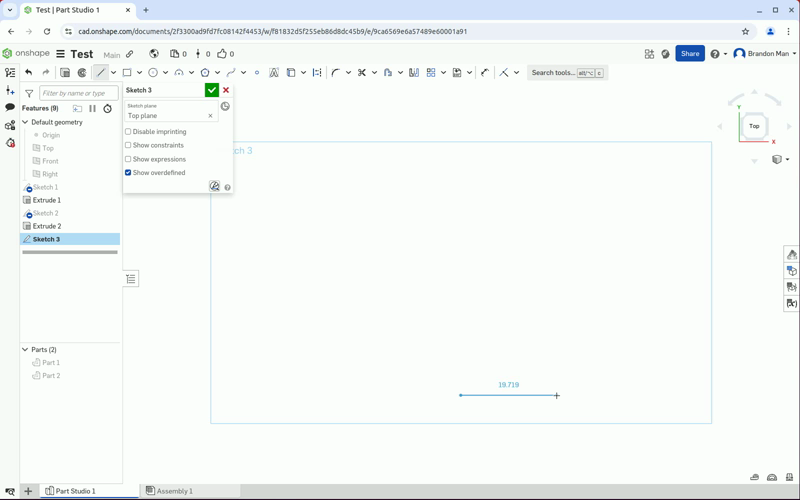
click(556, 395)
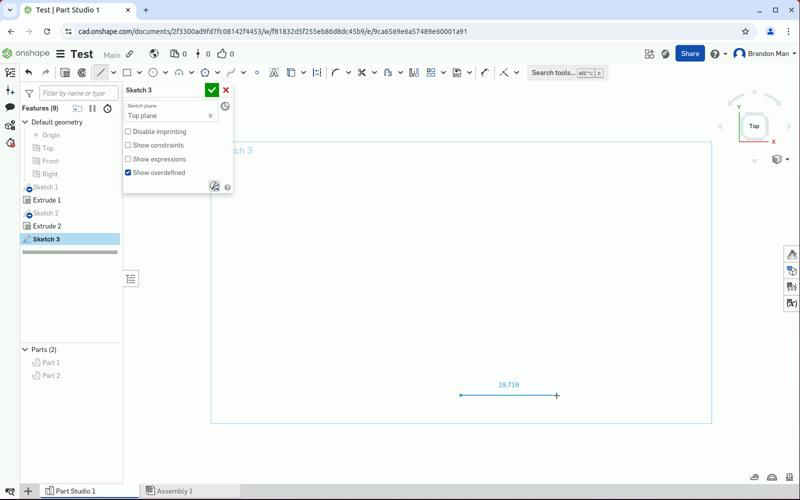
key_up(shift)
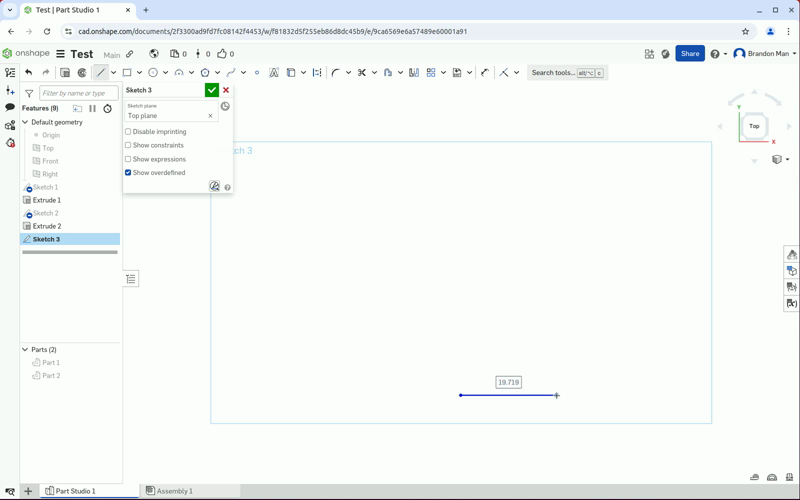
key_down(shift)
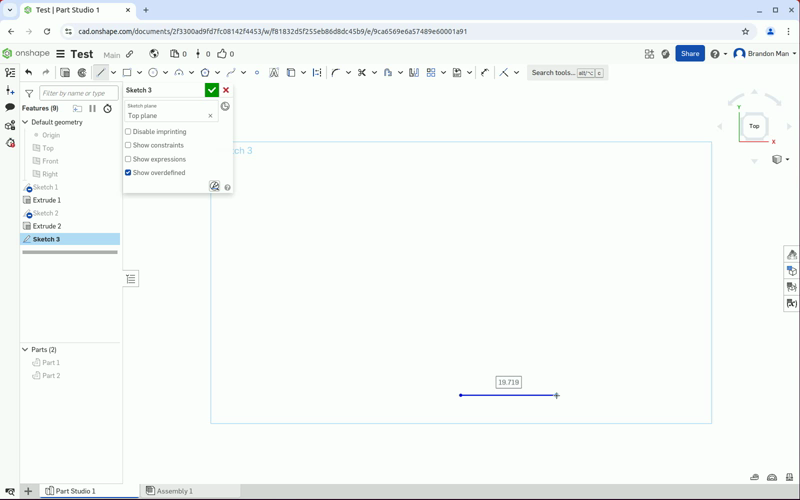
mouse_move(556, 282)
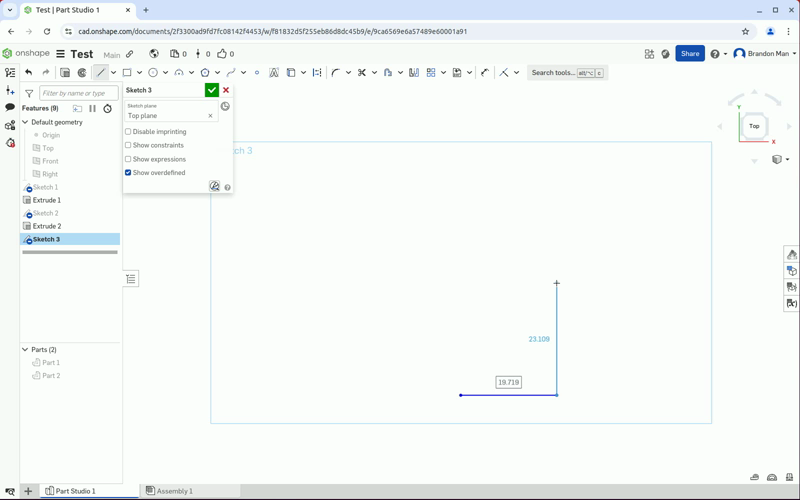
click(556, 282)
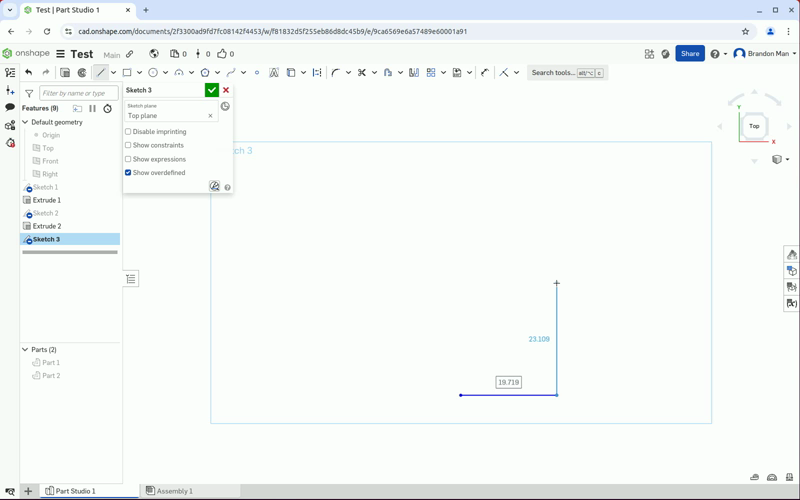
key_up(shift)
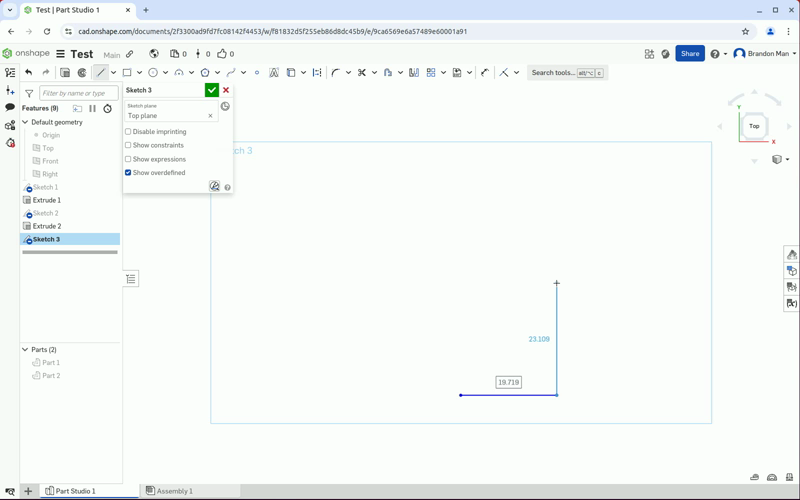
key_down(shift)
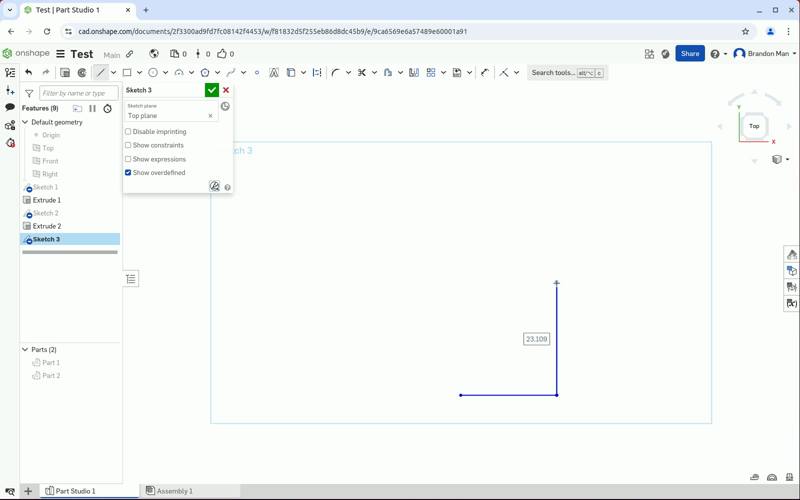
mouse_move(460, 282)
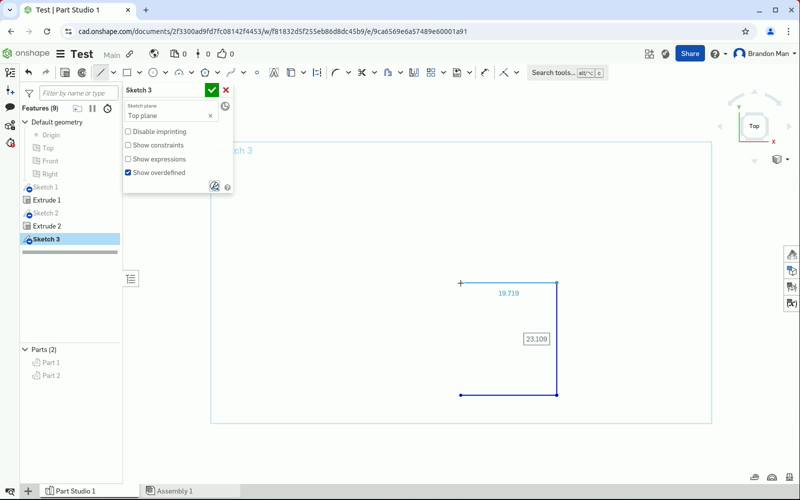
click(460, 282)
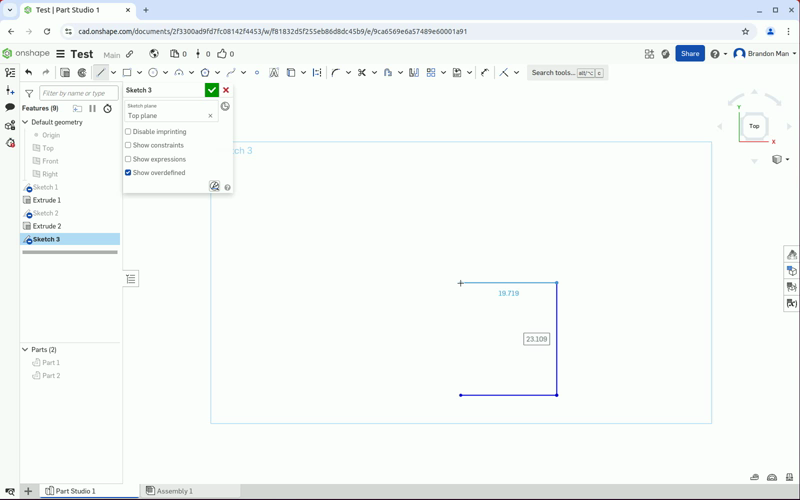
key_up(shift)
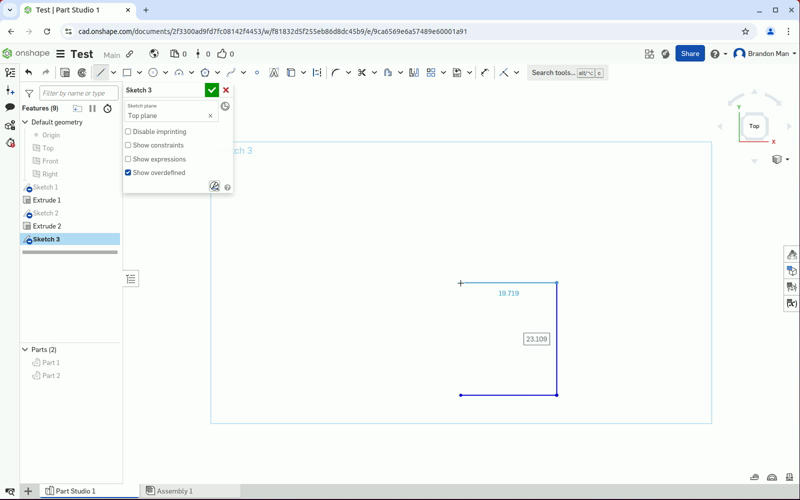
key_down(shift)
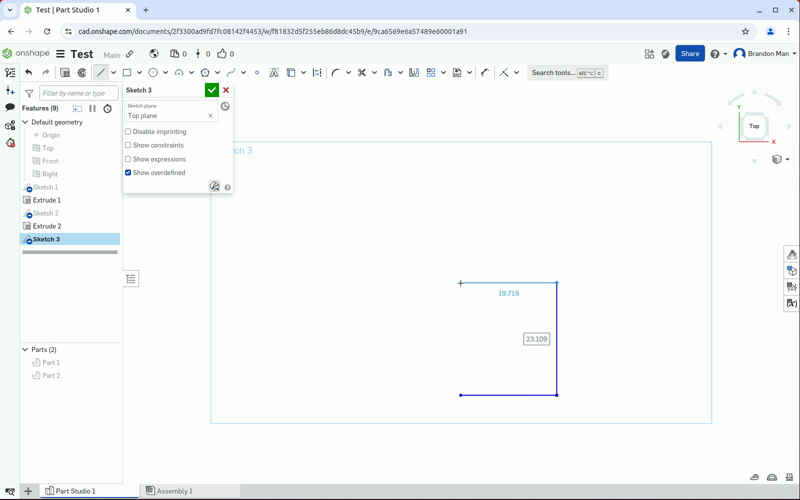
mouse_move(460, 395)
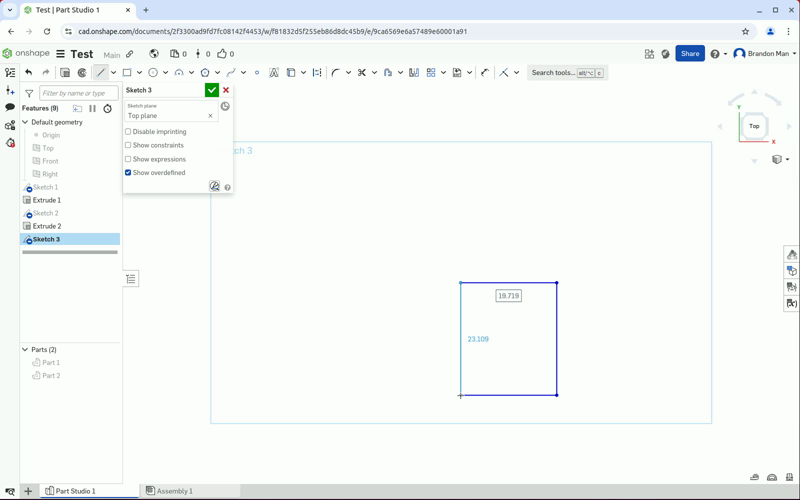
key_up(shift)
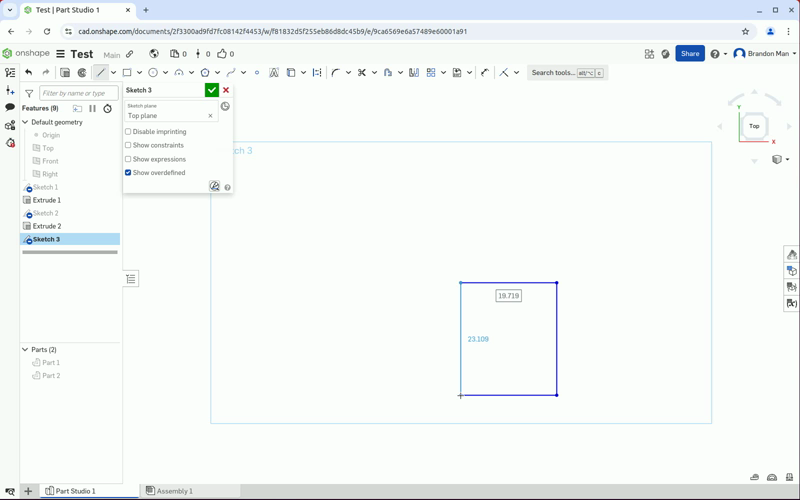
click(460, 395)
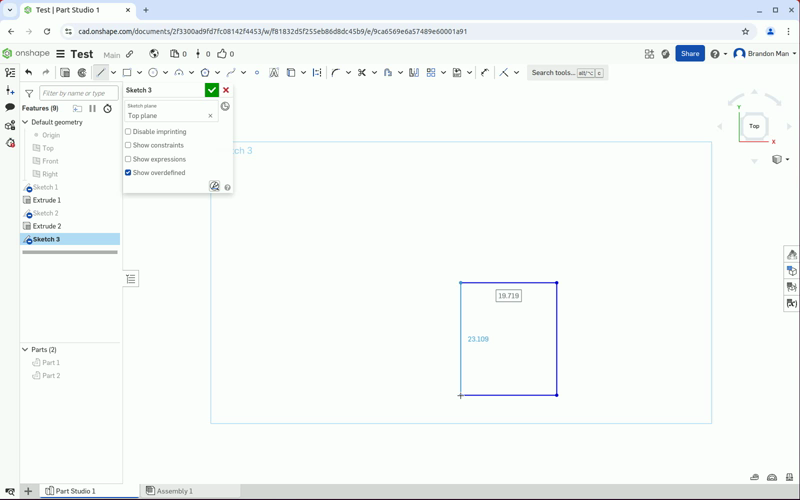
key(esc)
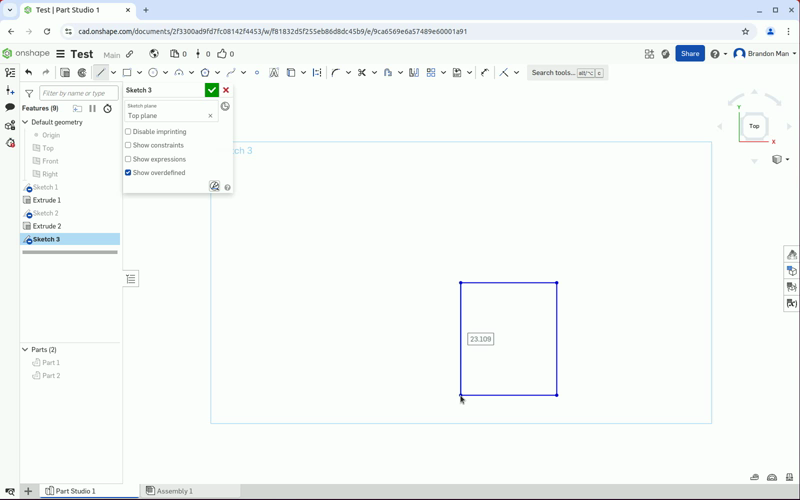
mouse_move(522, 378)
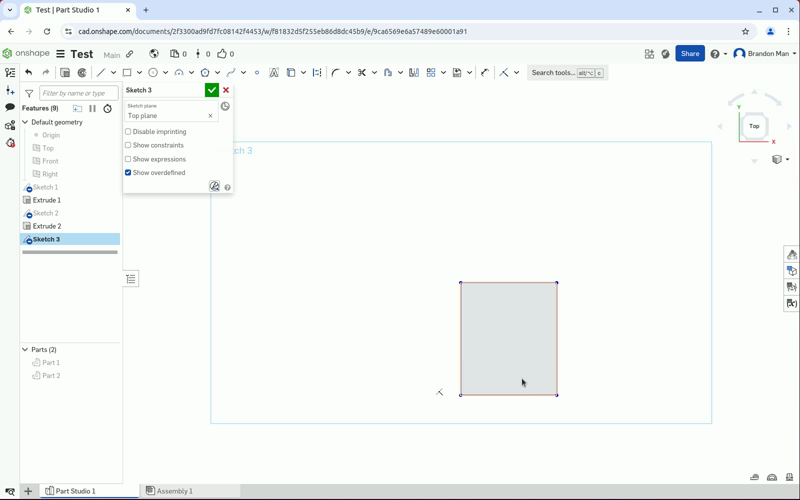
click(522, 378)
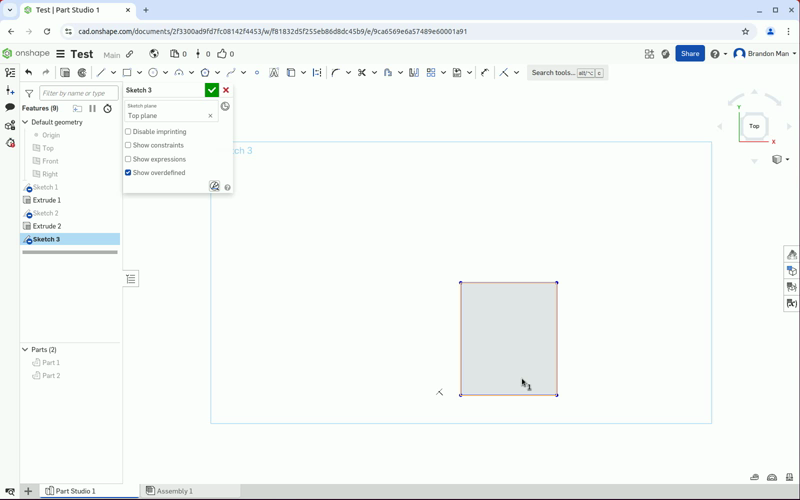
mouse_move(73, 352)
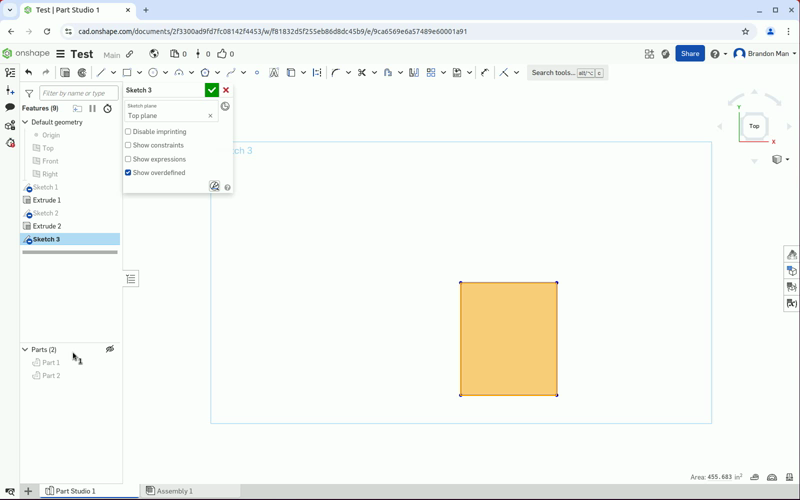
key(shift+y)
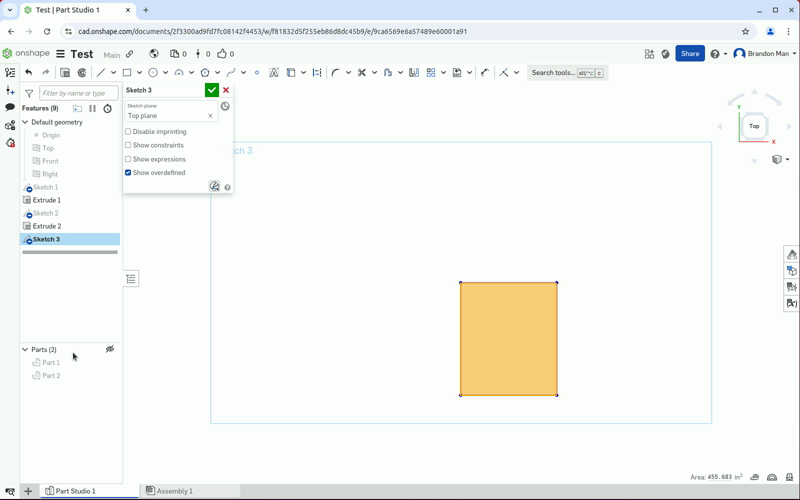
key(shift+e)
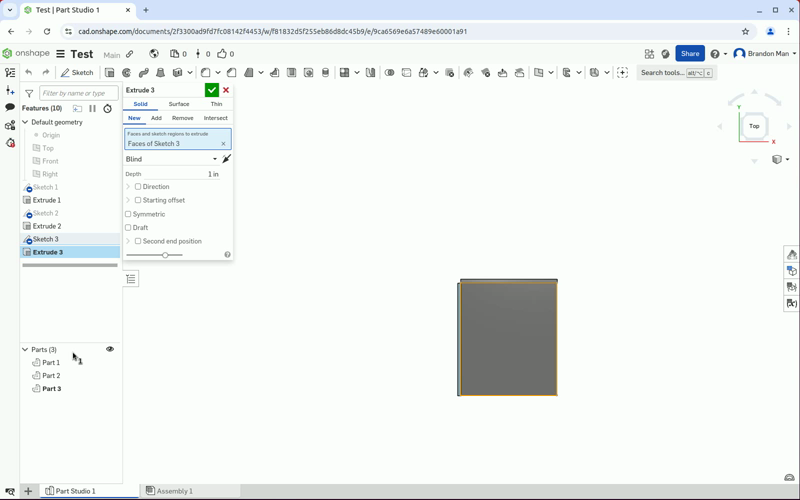
mouse_move(143, 106)
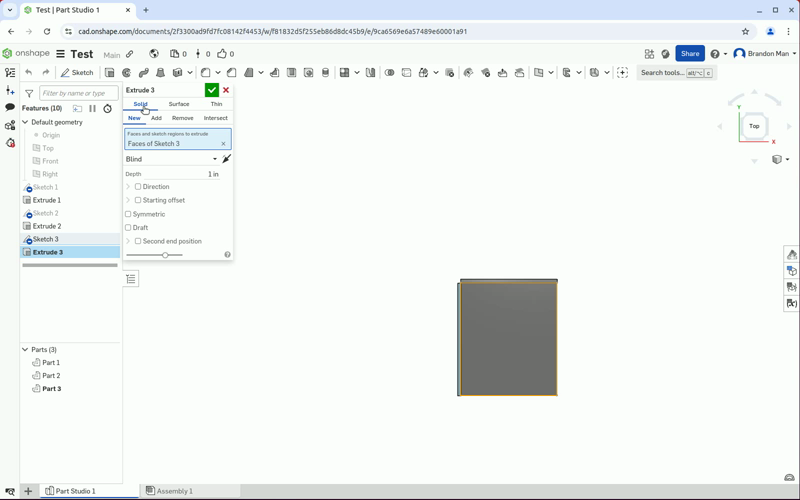
click(143, 106)
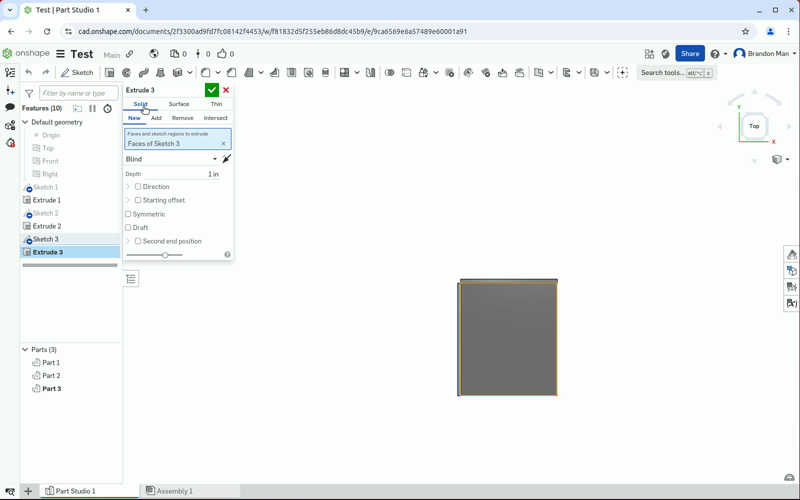
mouse_move(137, 120)
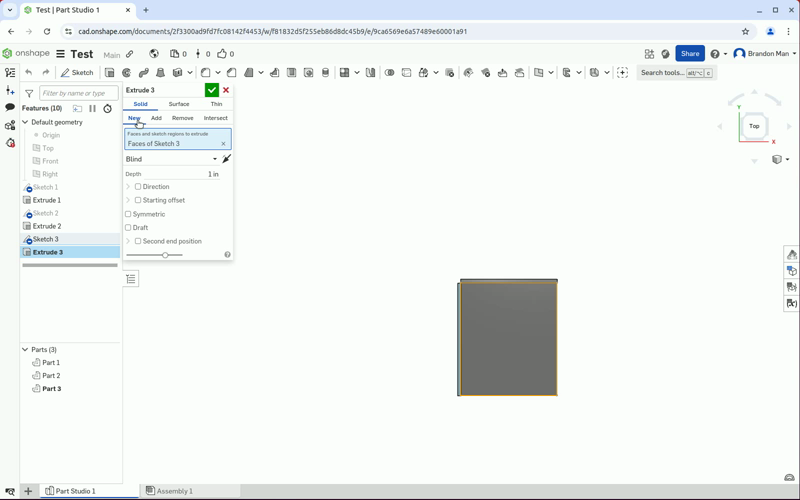
click(137, 120)
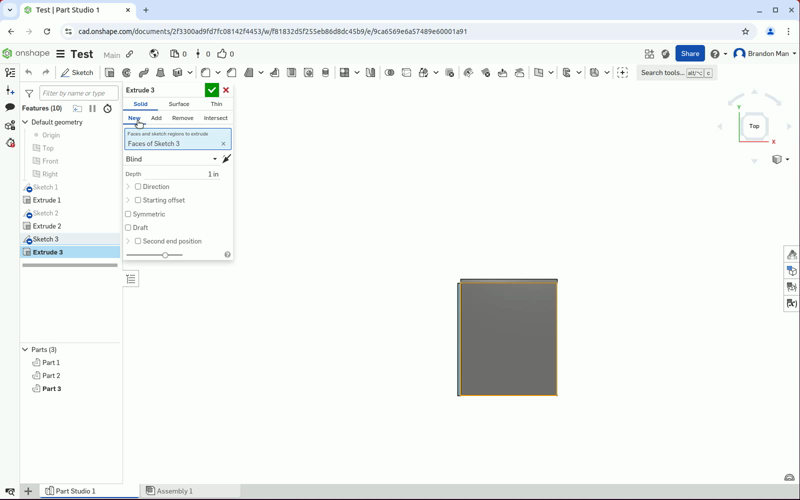
key(tab, 4)
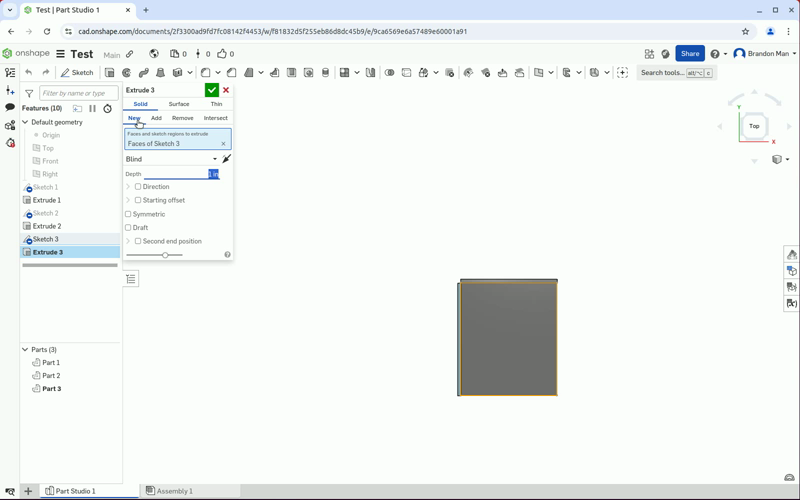
text(-0.241)
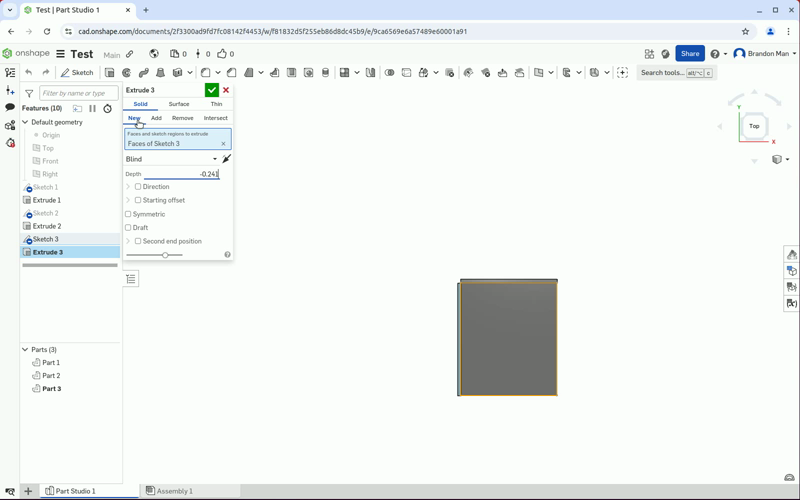
key(enter)
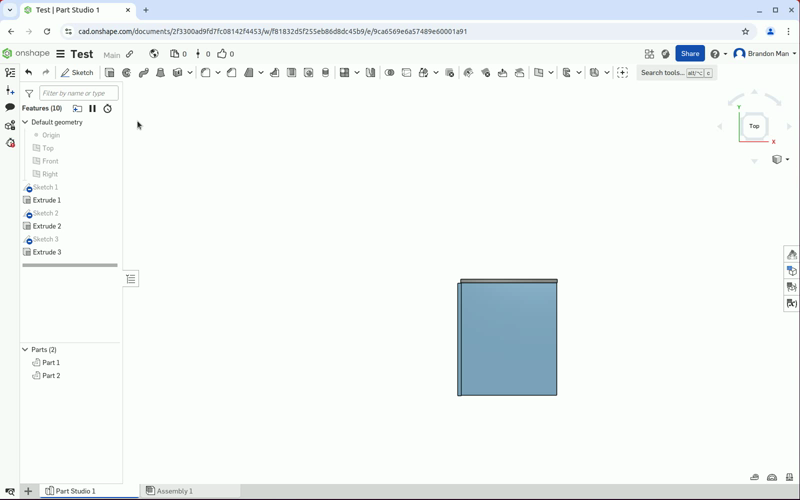
key(shift+h)
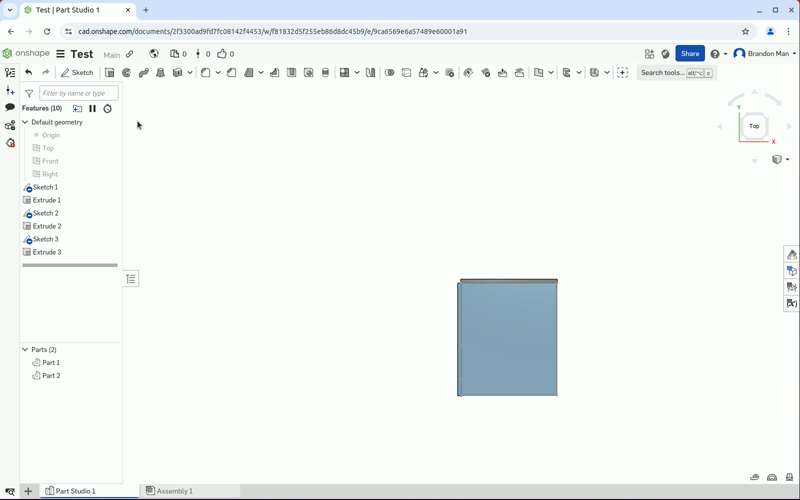
key(shift+h)
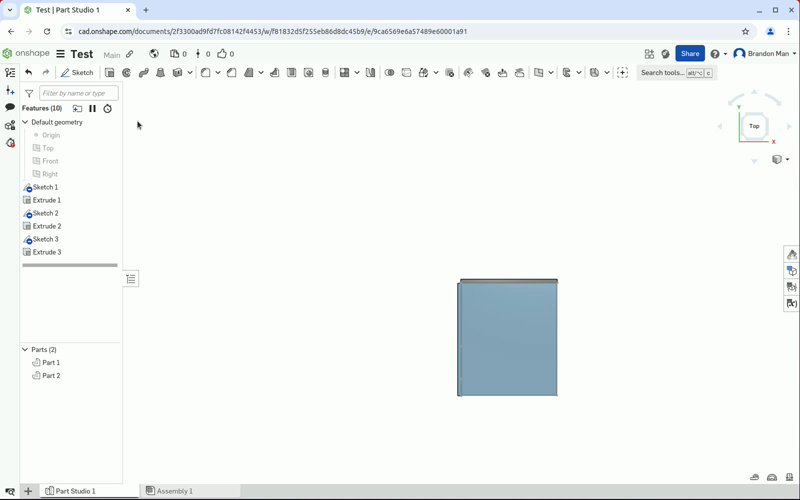
key(shift+7)
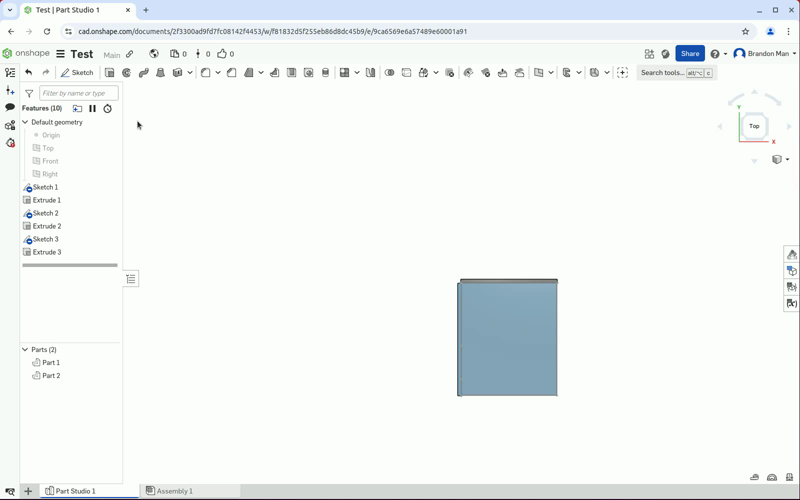
key(up, 3)
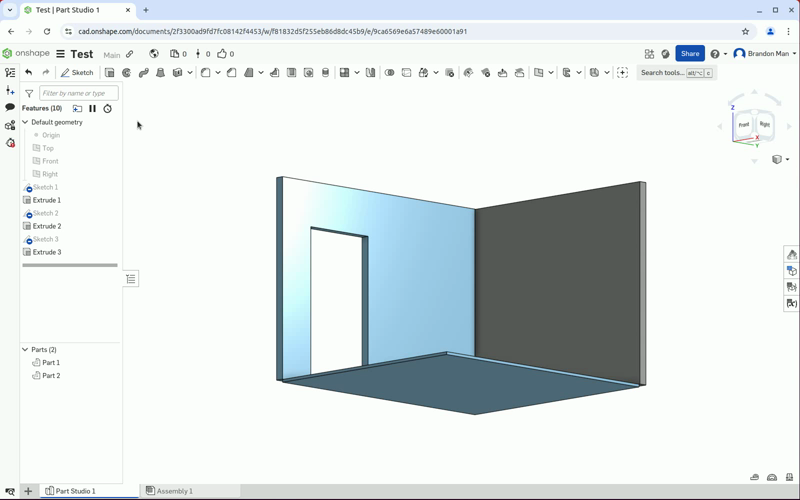
key(left, 3)
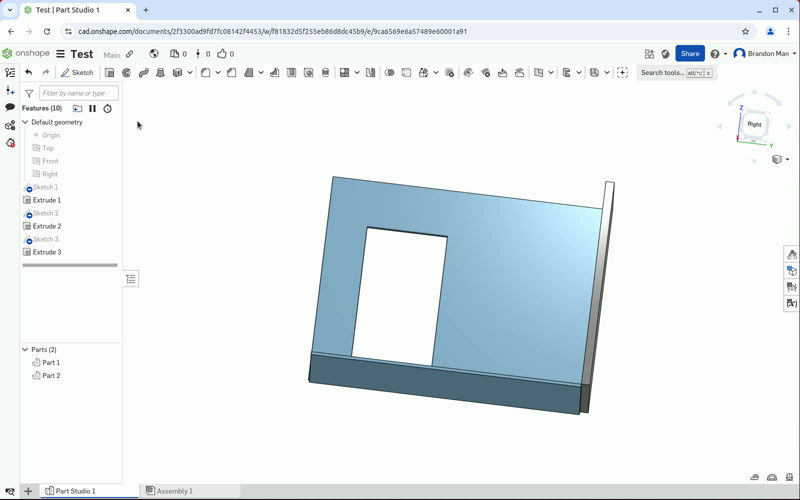
key(right, 3)
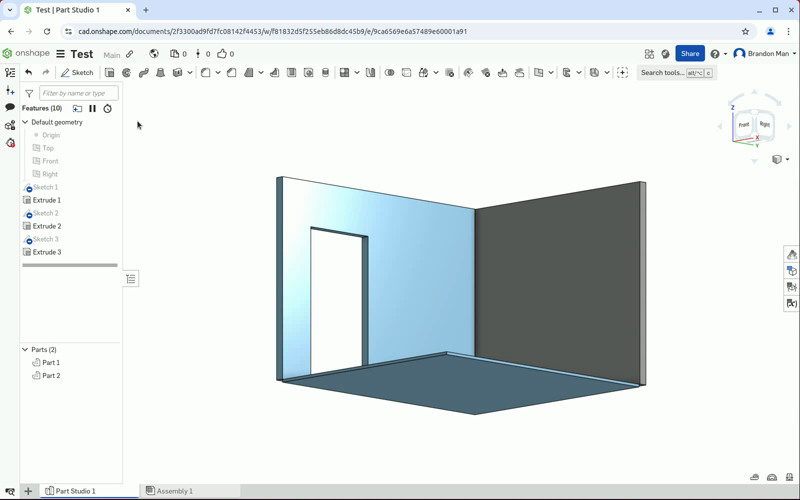
key(down, 3)
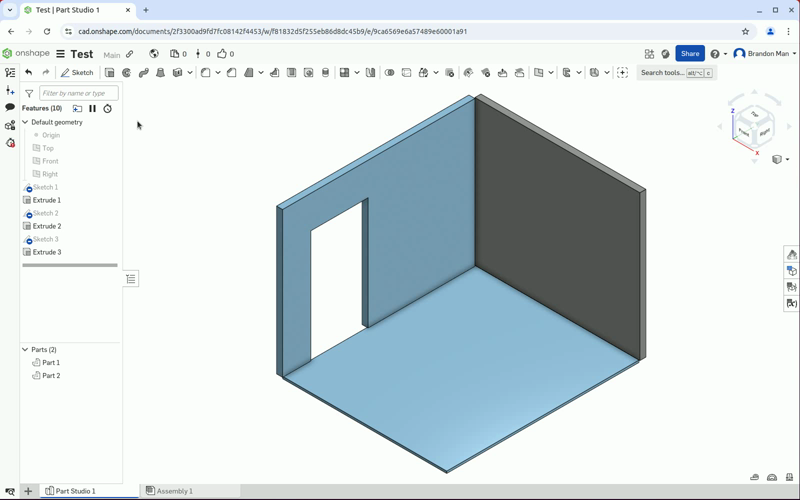
mouse_move(73, 189)
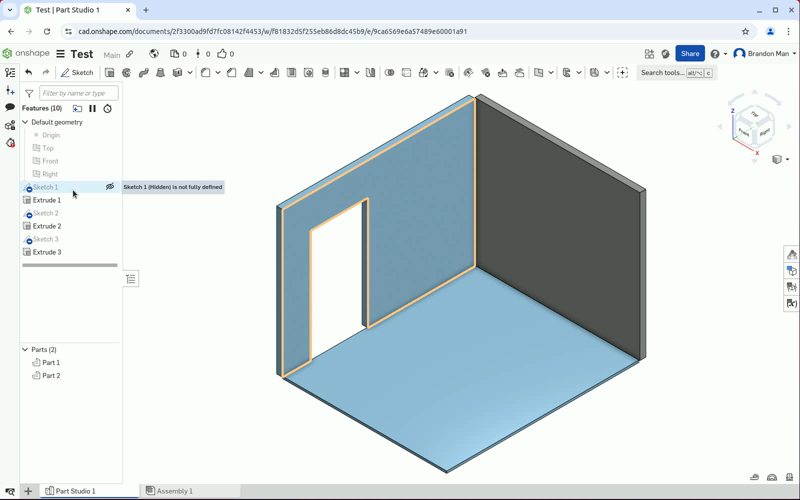
click(73, 189)